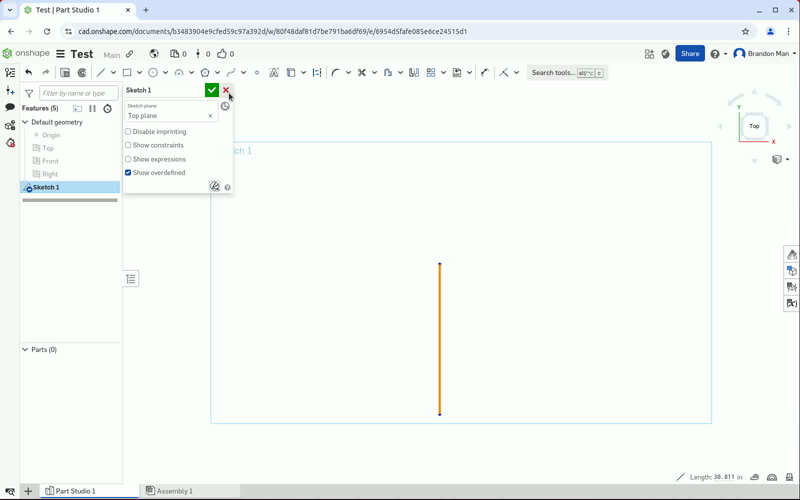
key(shift+h)
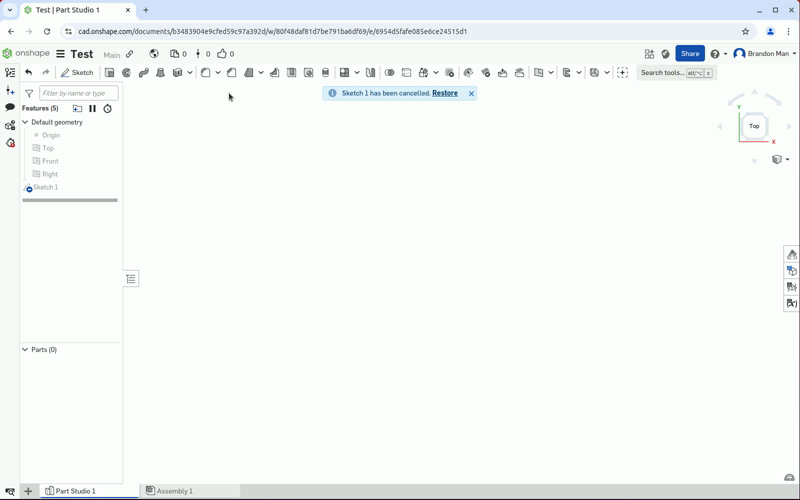
mouse_move(73, 352)
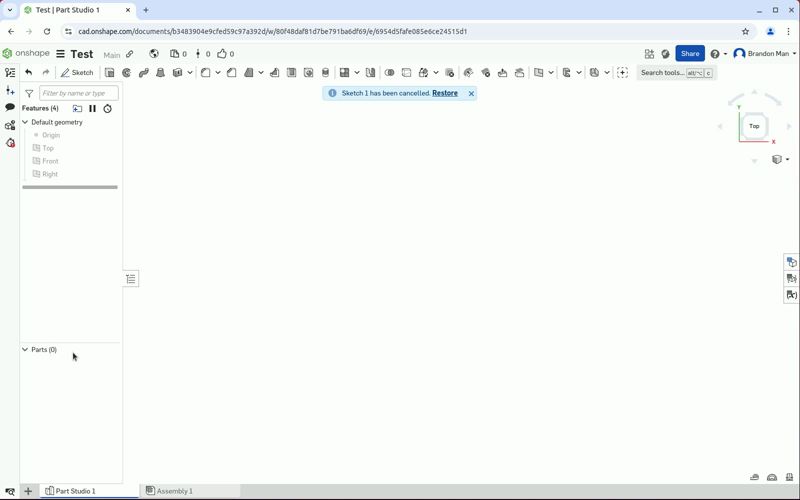
key(y)
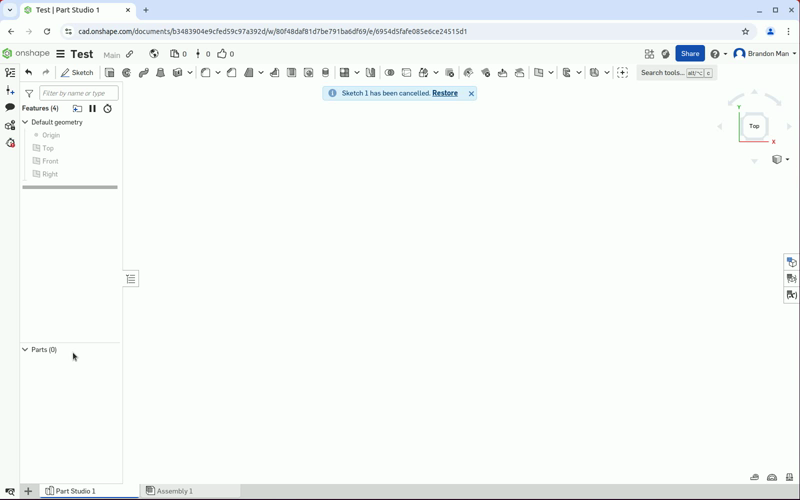
key(shift+p)
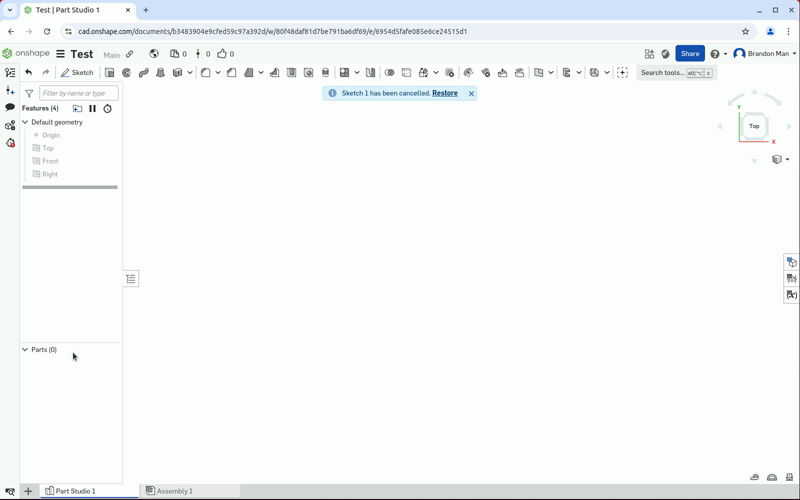
key(space)
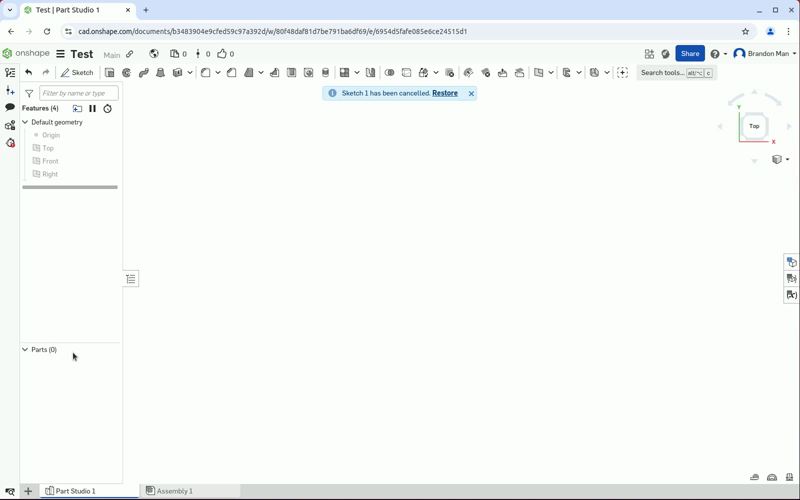
key_down(shift)
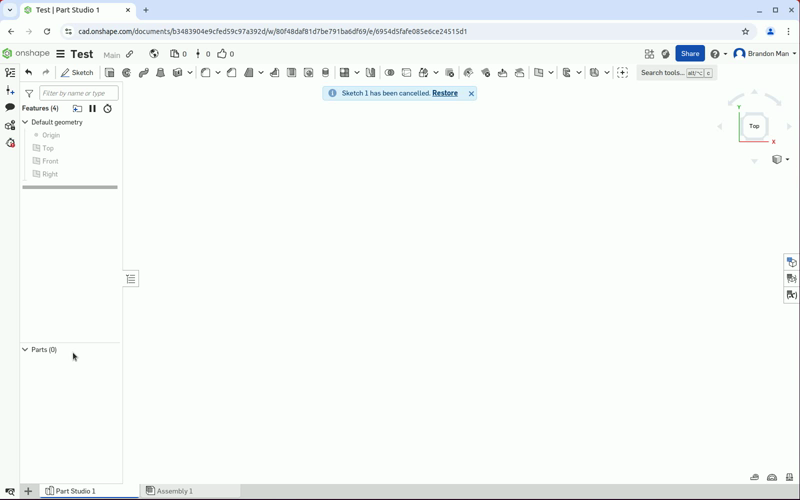
key(up)
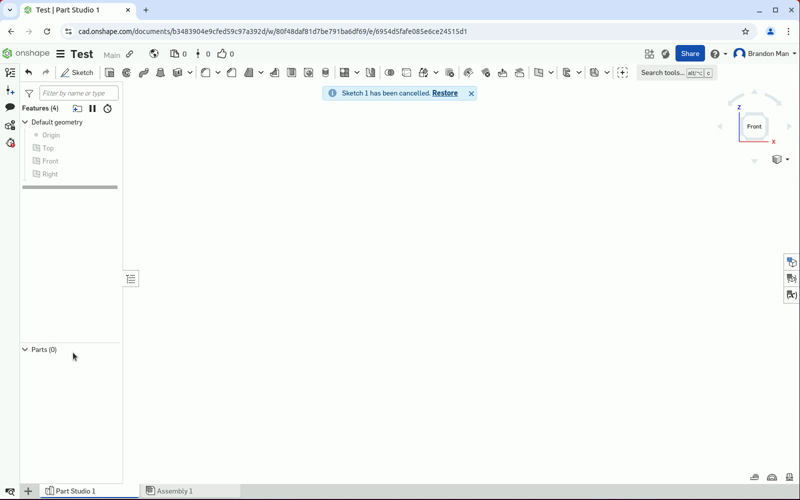
key_up(shift)
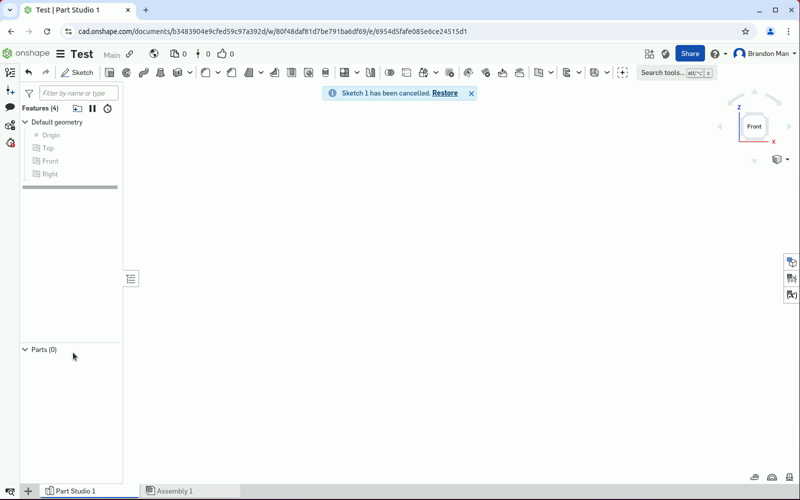
mouse_move(73, 352)
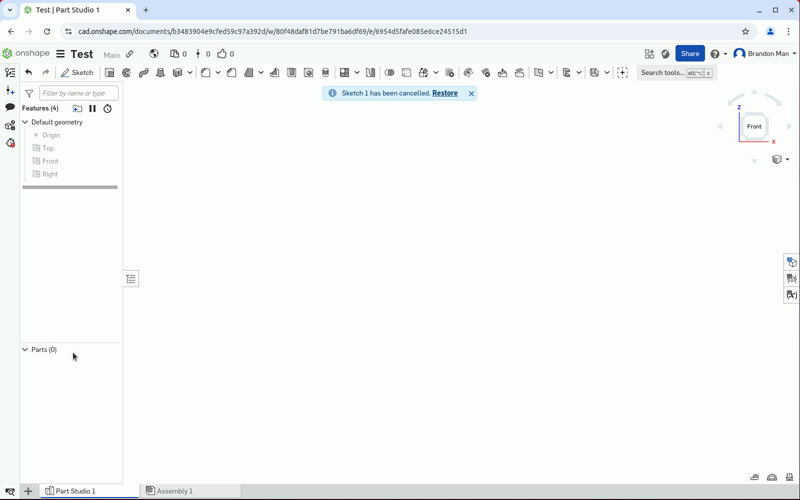
key(shift+y)
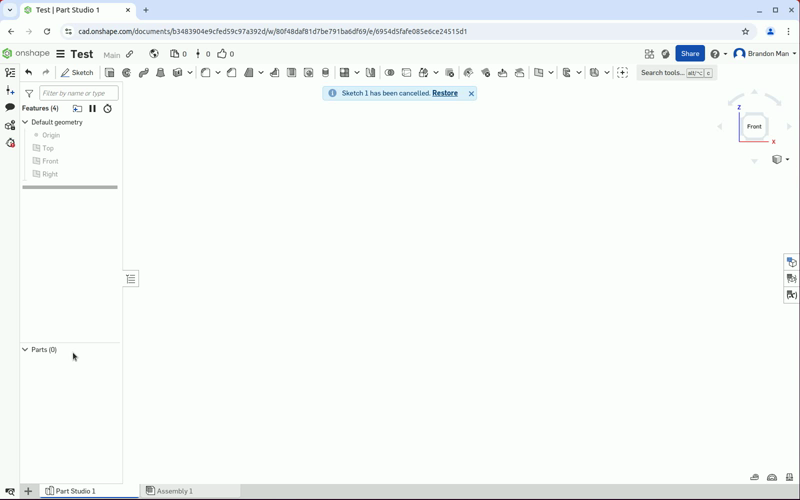
key(shift+s)
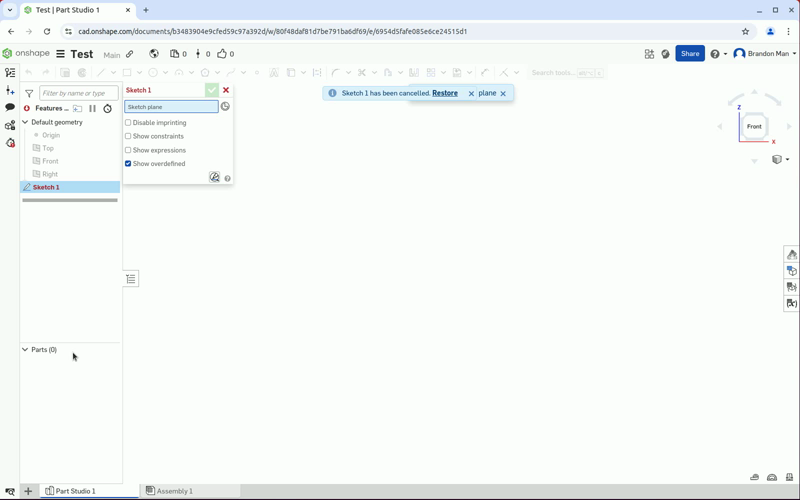
mouse_move(73, 163)
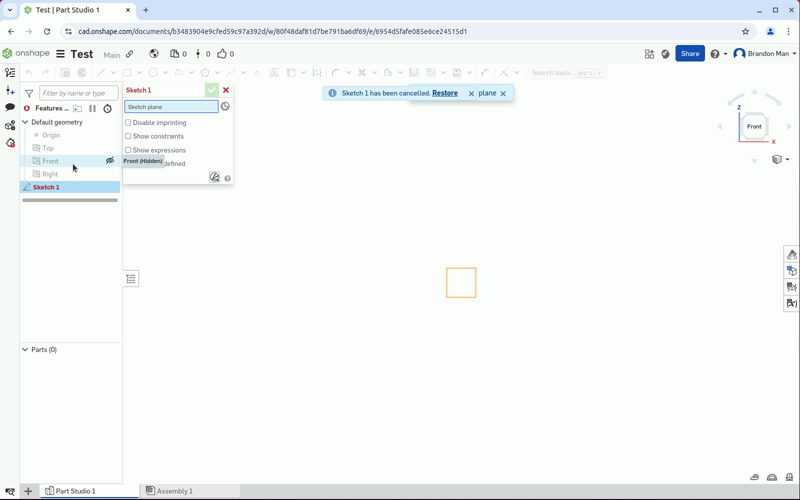
click(73, 163)
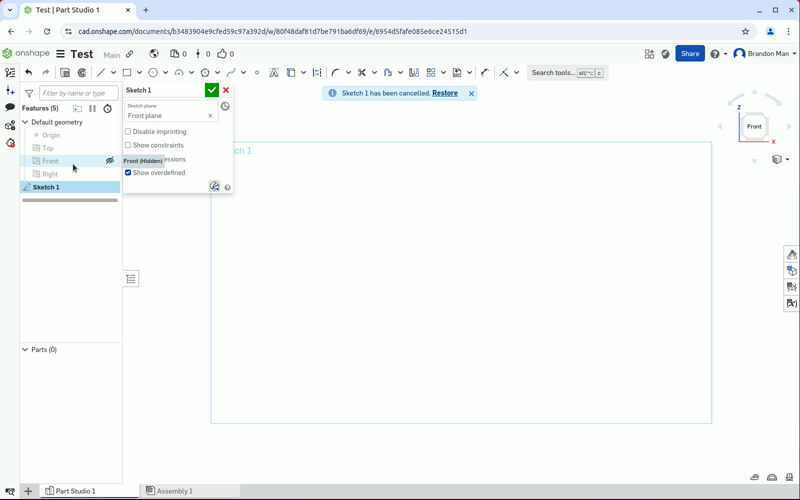
mouse_move(73, 352)
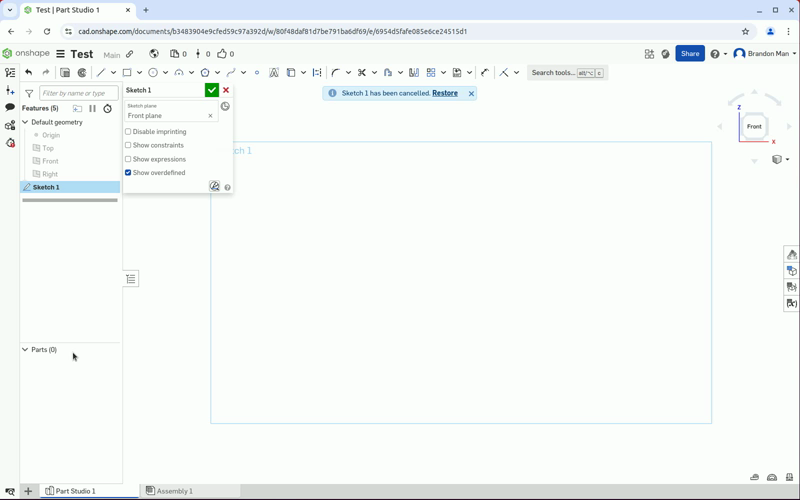
key(y)
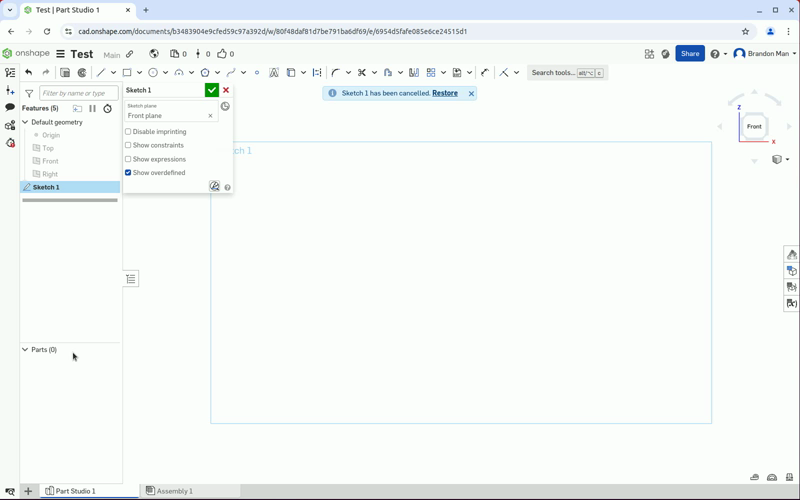
key(l)
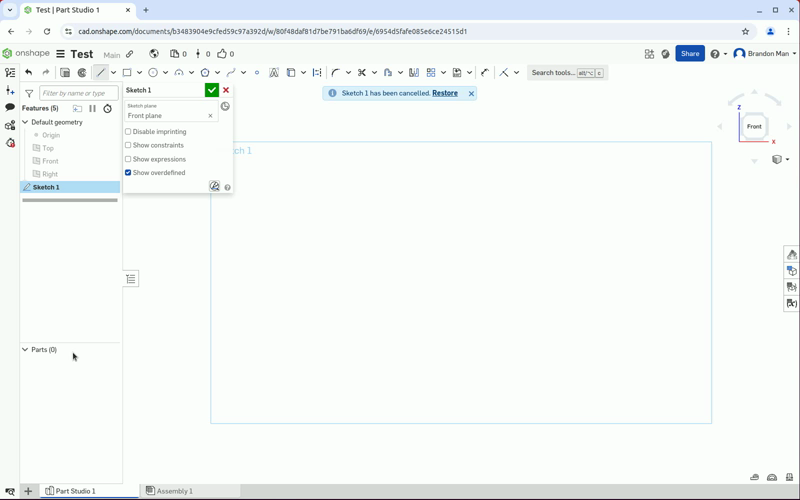
key_down(shift)
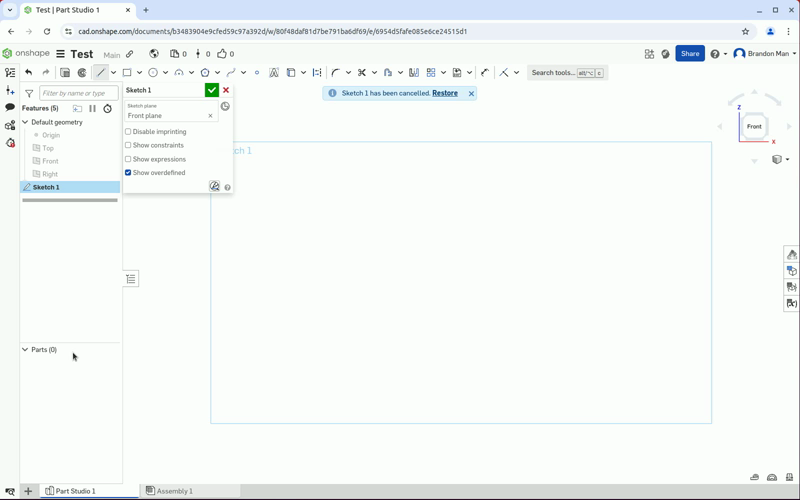
mouse_move(365, 342)
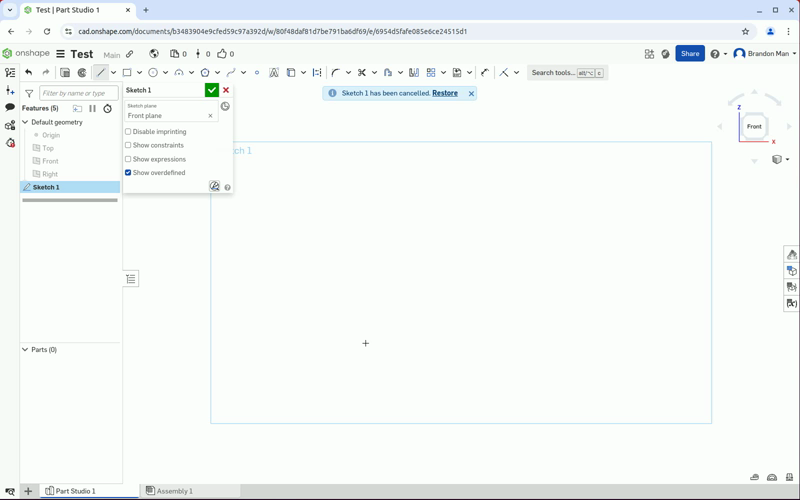
click(365, 342)
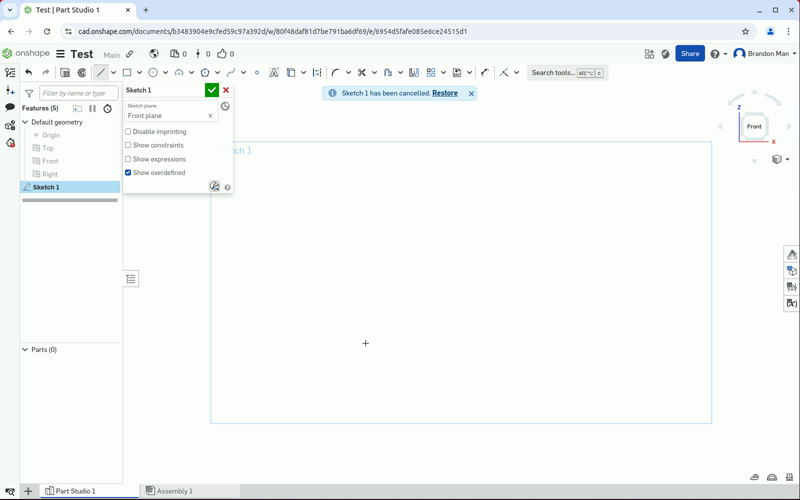
key_up(shift)
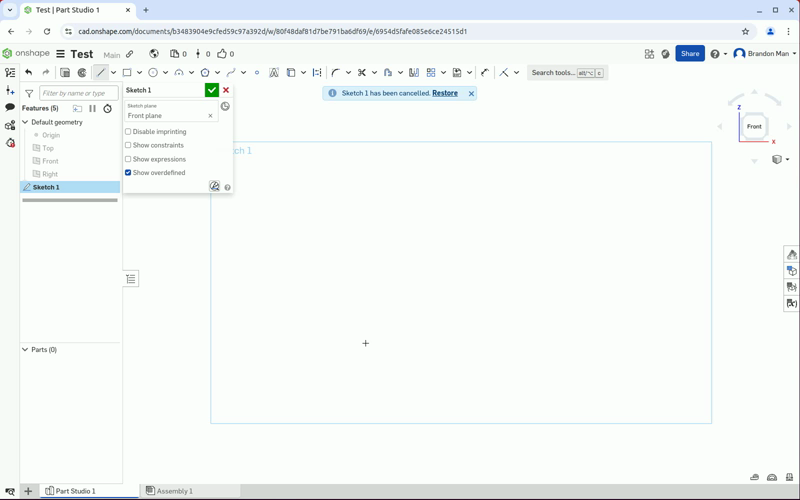
key_down(shift)
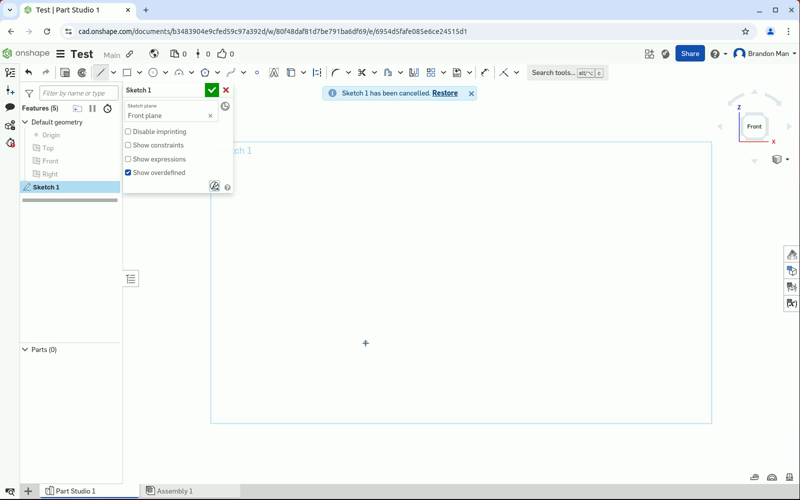
mouse_move(572, 342)
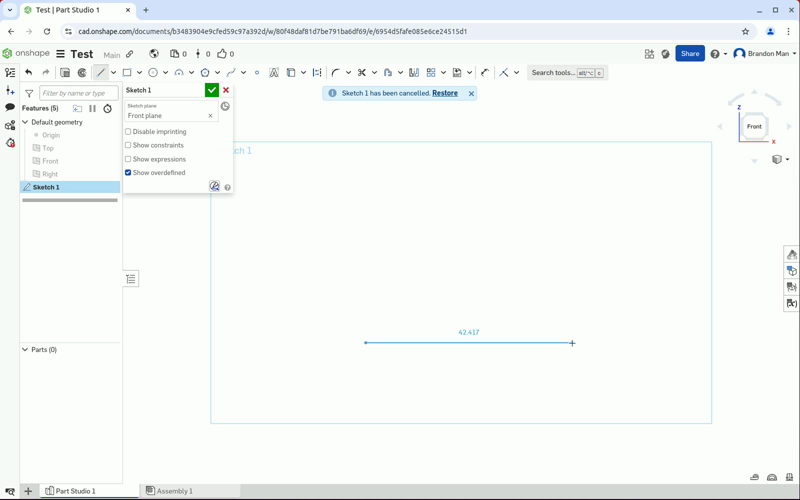
click(572, 342)
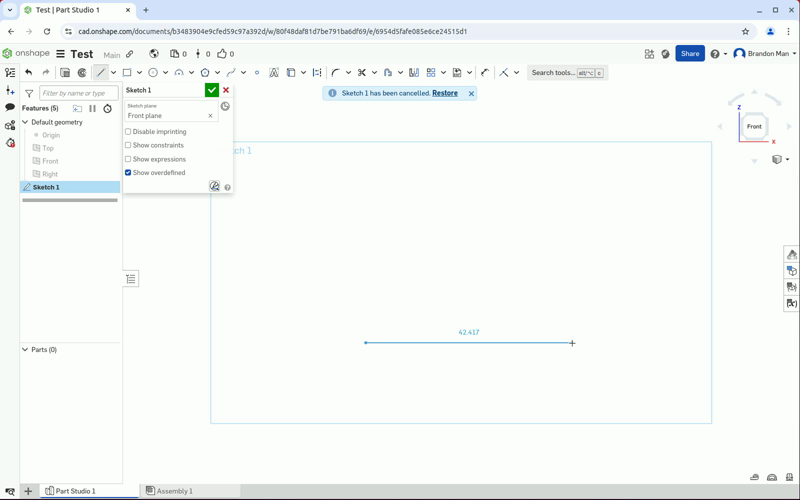
key_up(shift)
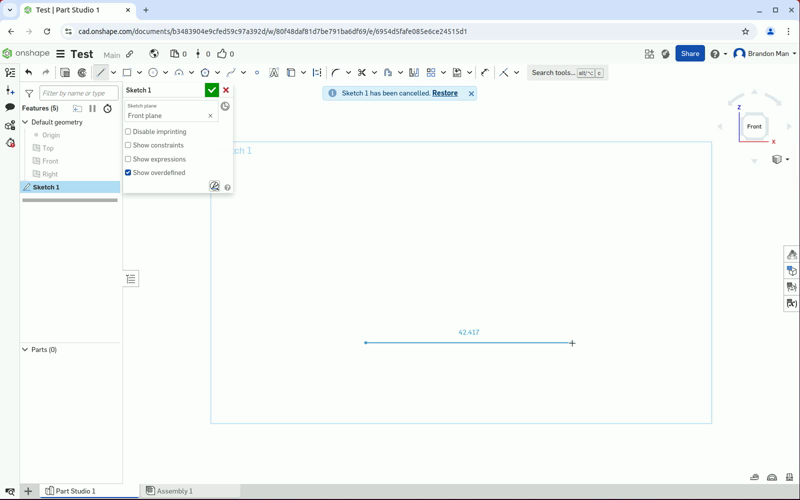
key_down(shift)
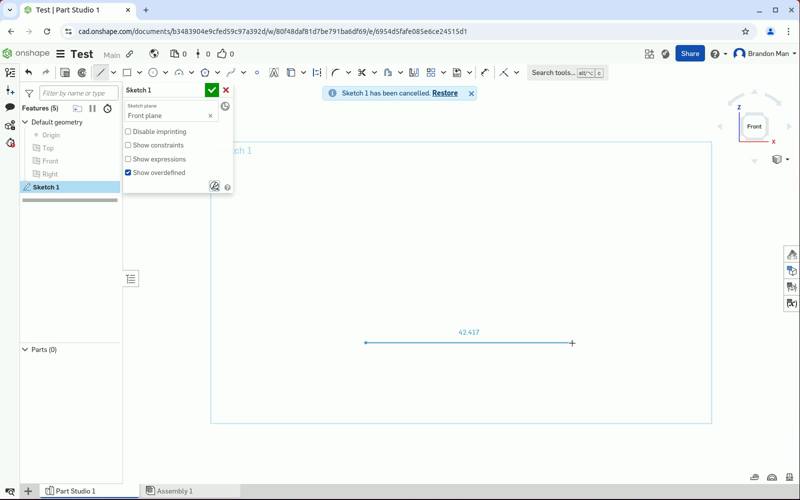
mouse_move(572, 240)
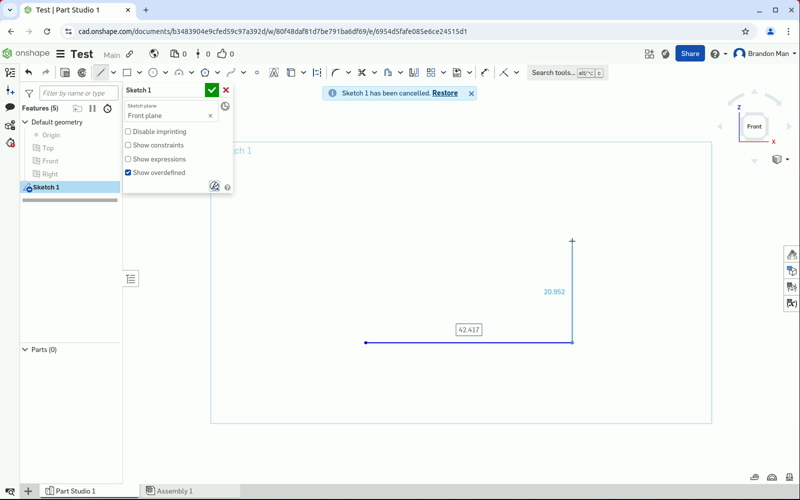
click(572, 240)
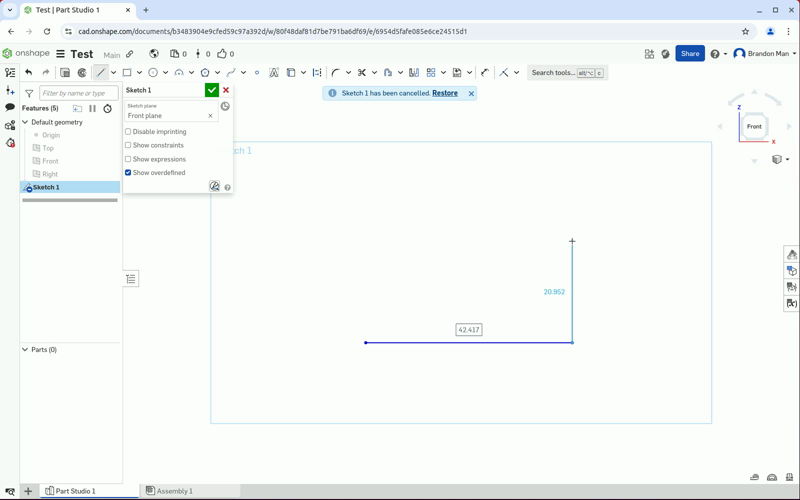
key_up(shift)
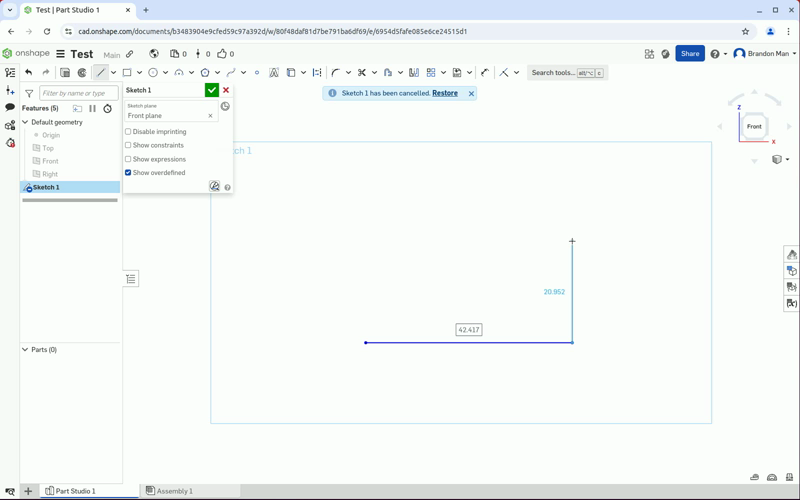
key_down(shift)
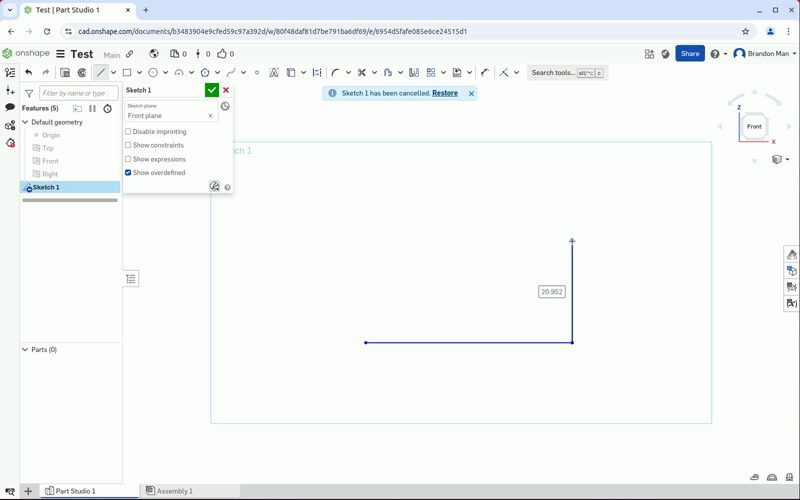
mouse_move(365, 240)
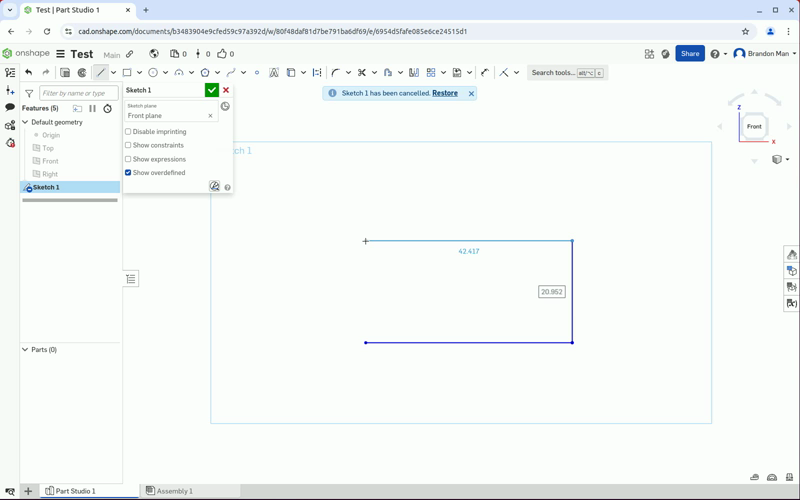
click(365, 240)
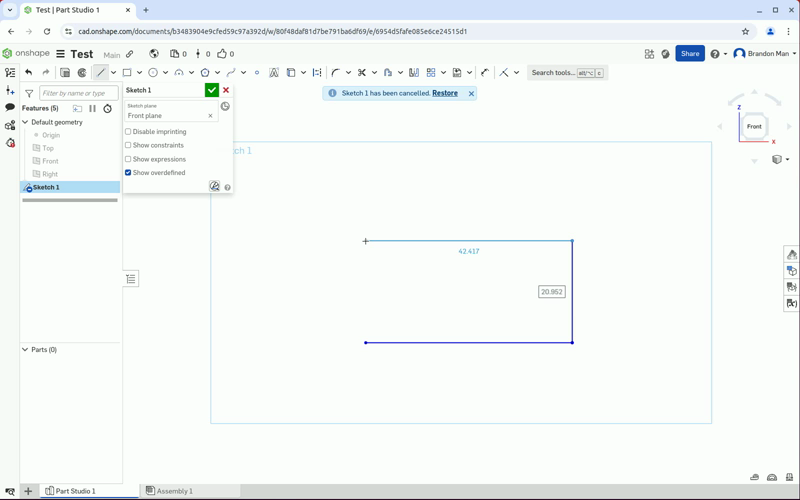
key_up(shift)
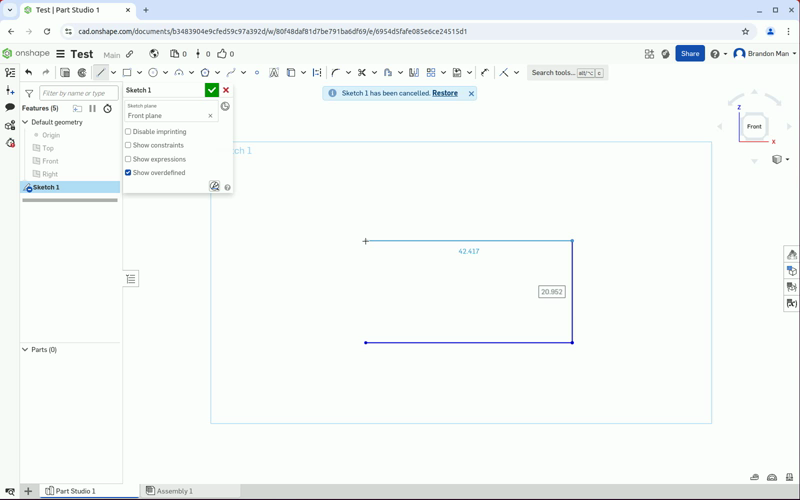
key_down(shift)
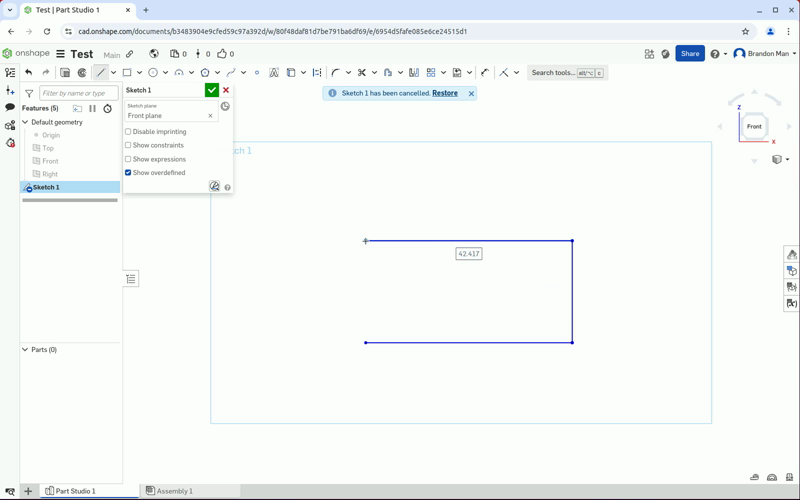
mouse_move(365, 342)
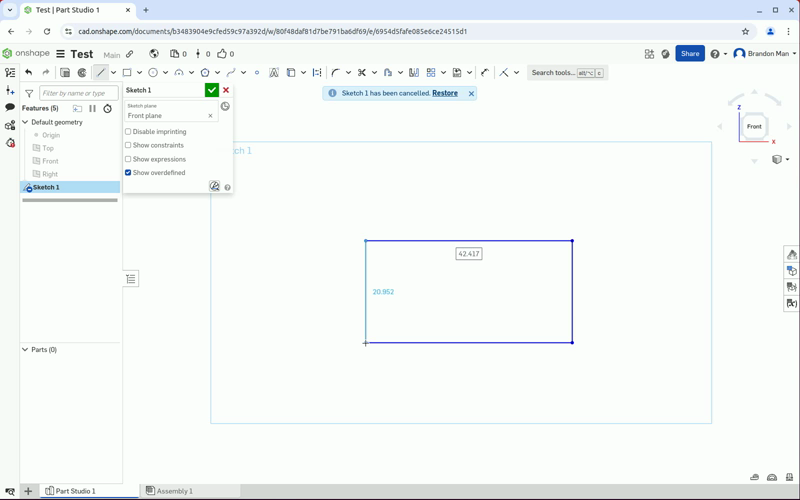
key_up(shift)
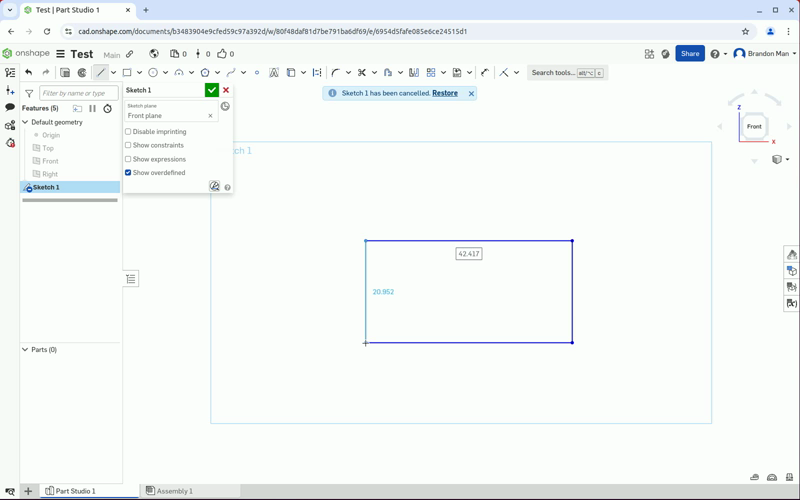
click(365, 342)
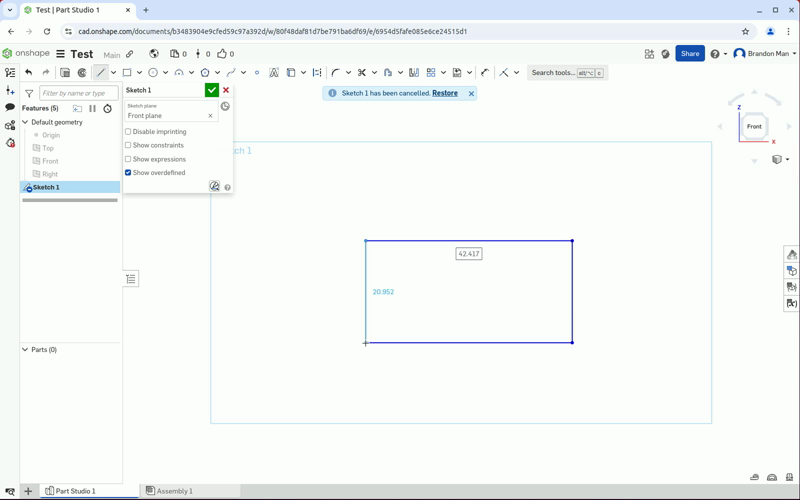
key(esc)
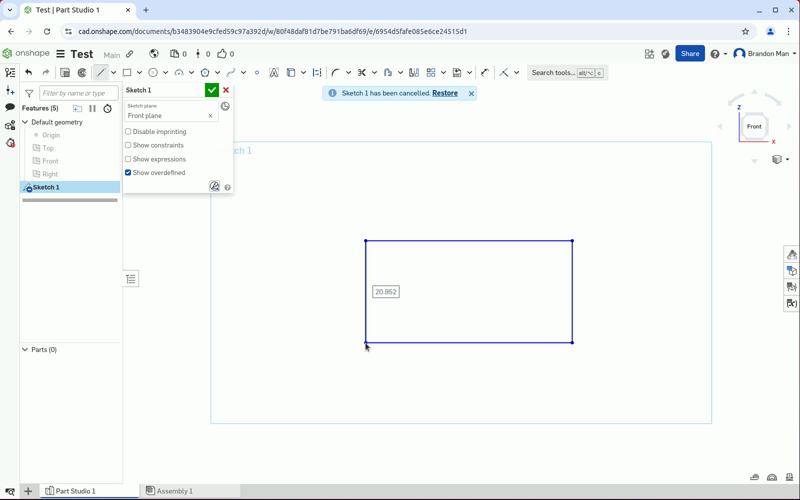
key(c)
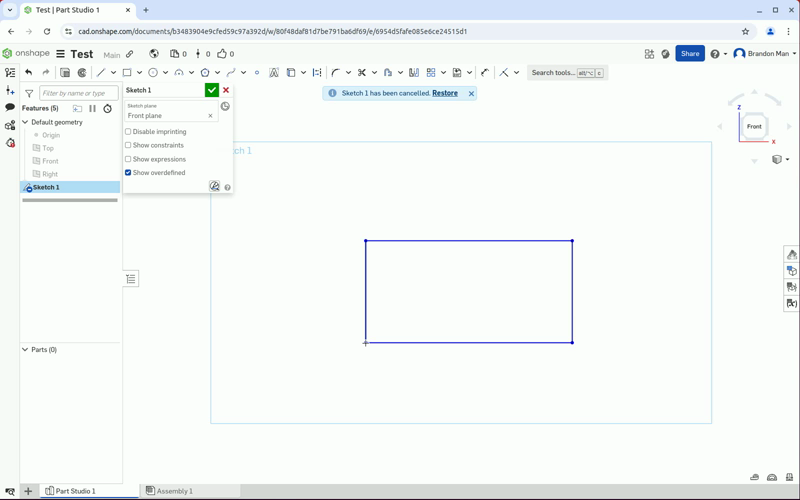
key_down(shift)
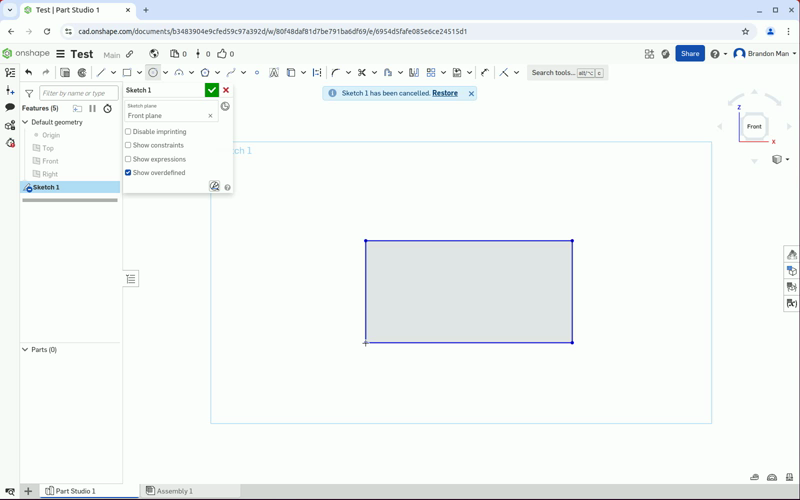
mouse_move(420, 281)
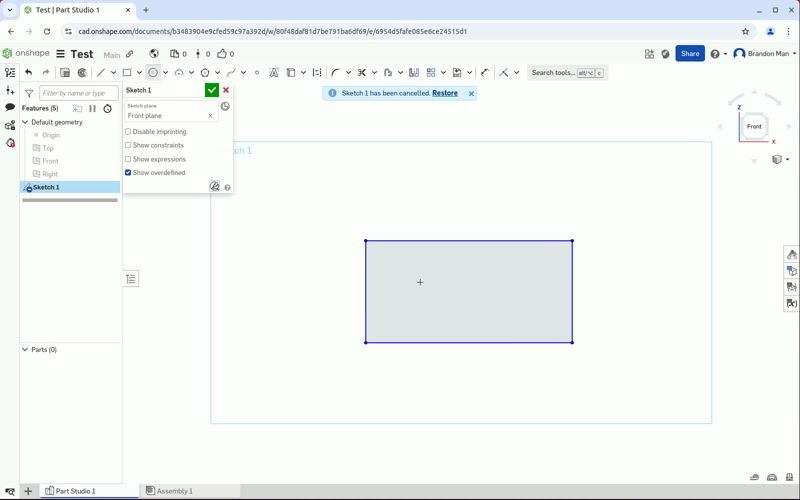
click(420, 281)
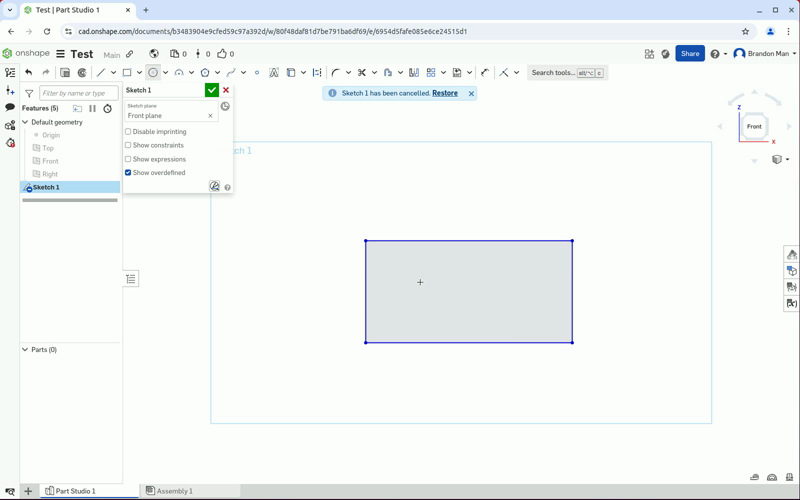
key_up(shift)
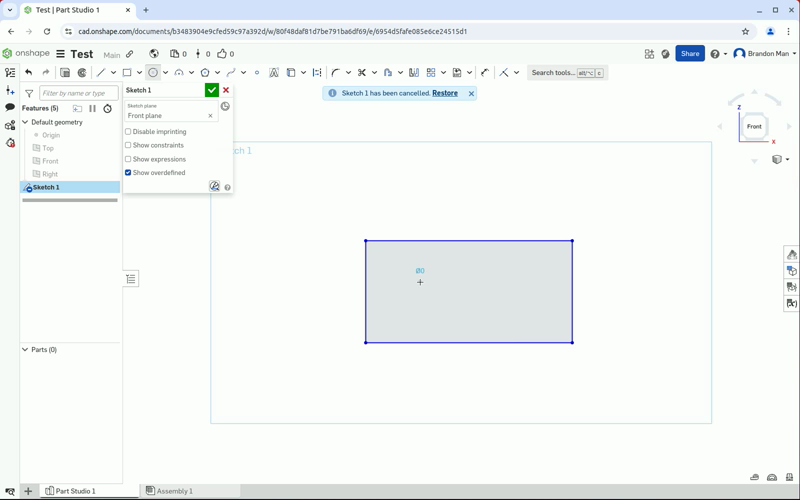
mouse_move(433, 281)
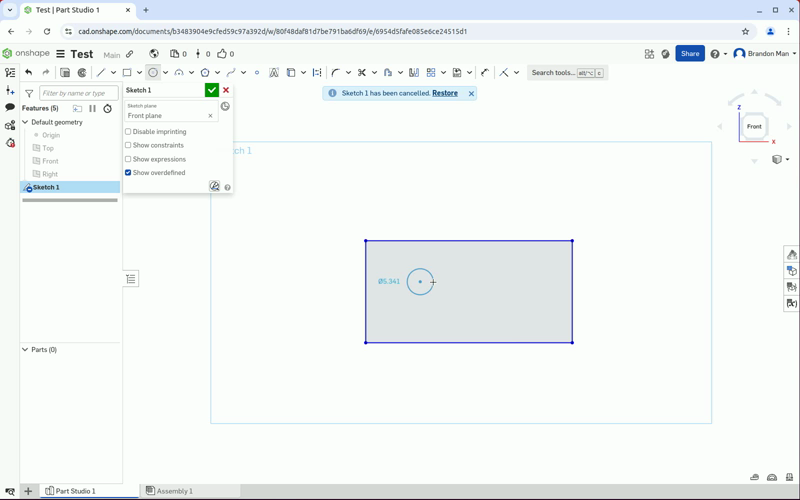
click(433, 281)
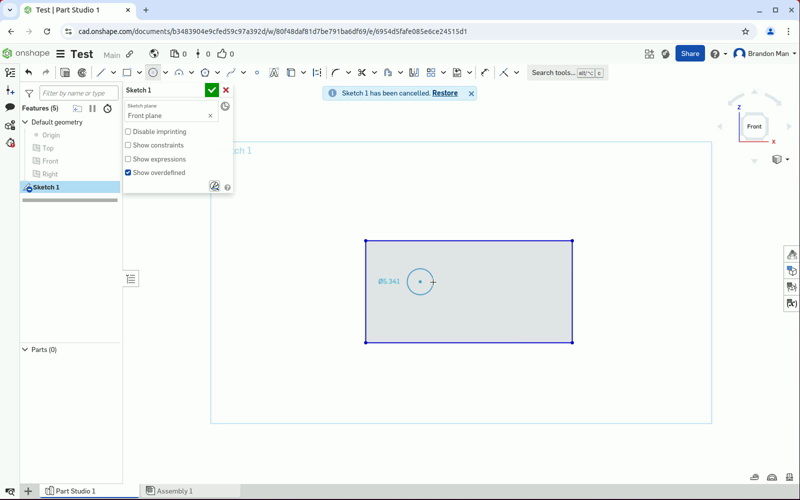
key(esc)
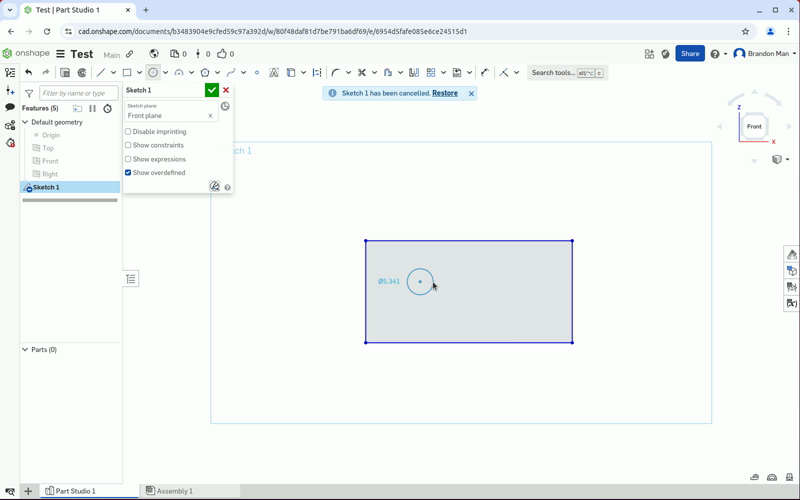
key(c)
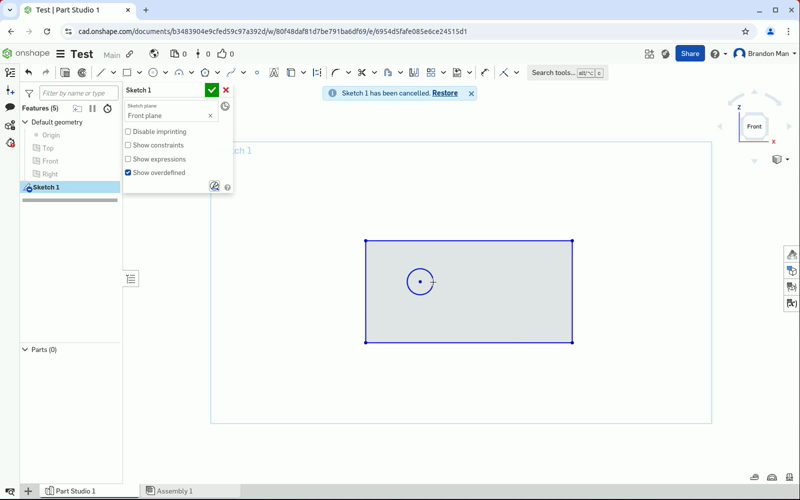
key_down(shift)
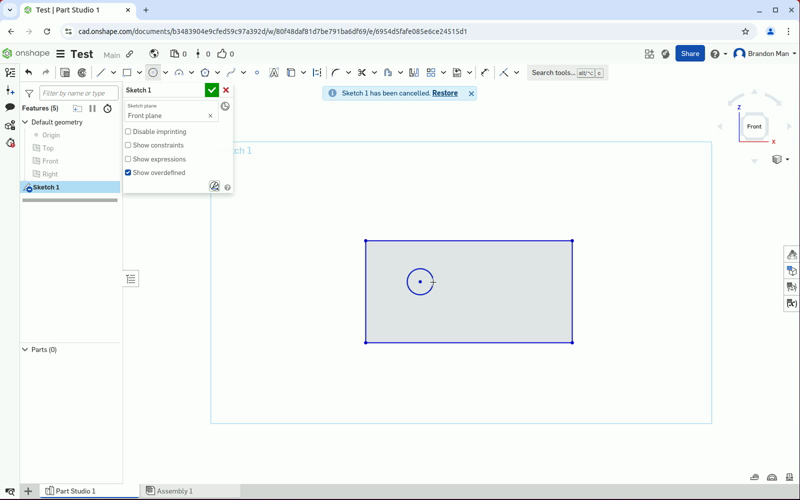
mouse_move(498, 281)
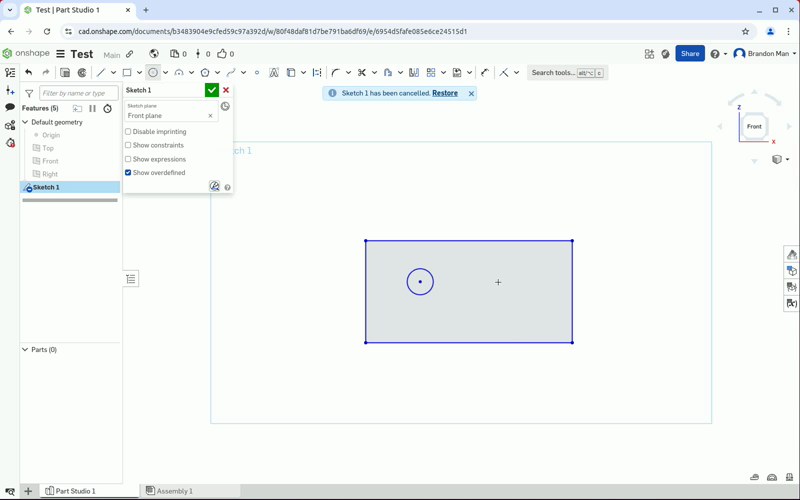
click(498, 281)
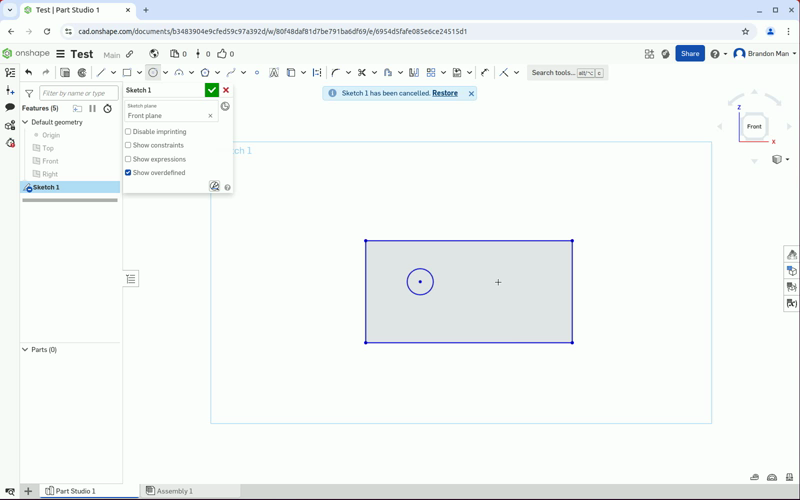
key_up(shift)
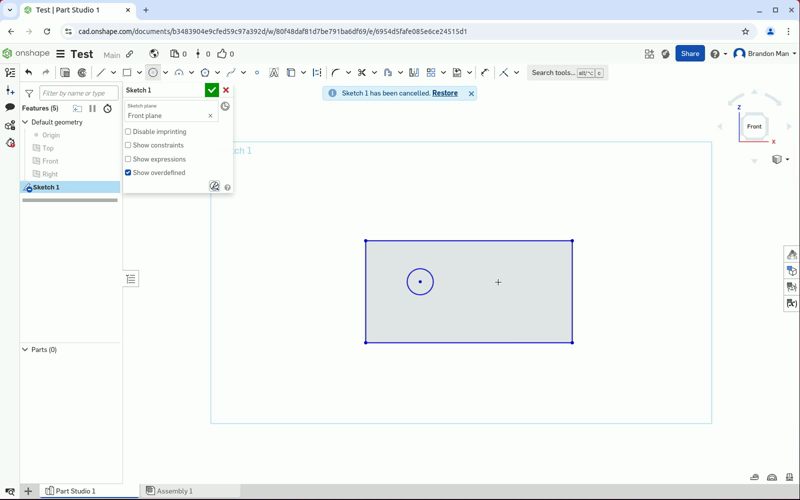
mouse_move(511, 281)
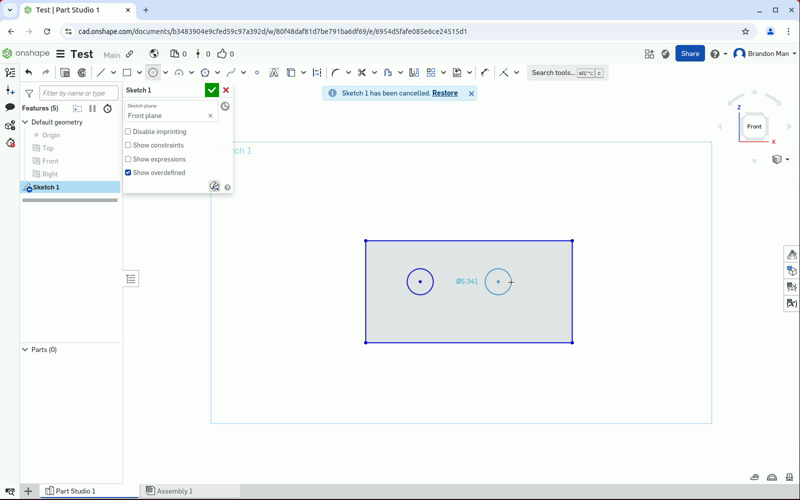
click(511, 281)
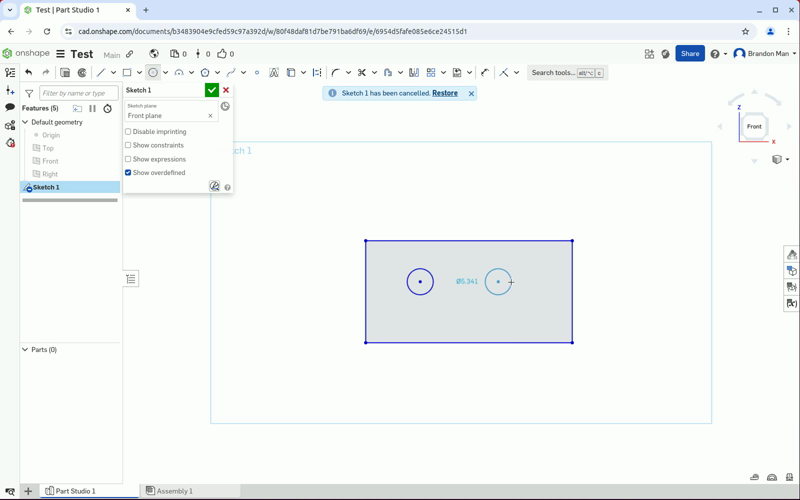
key(esc)
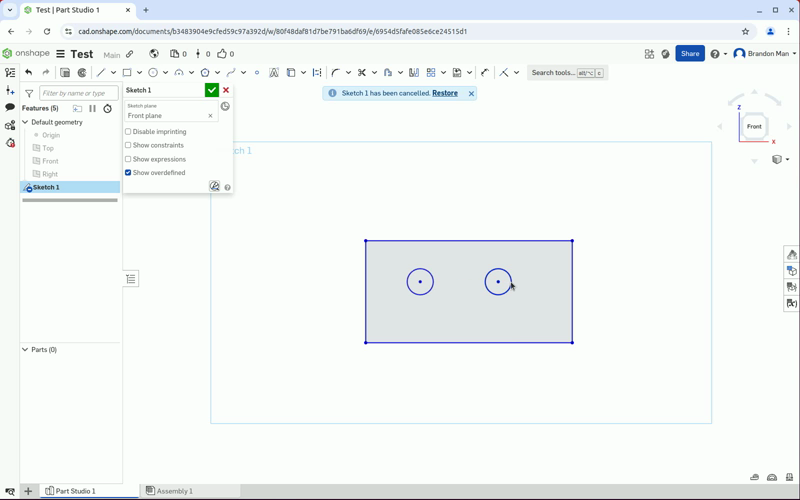
mouse_move(506, 316)
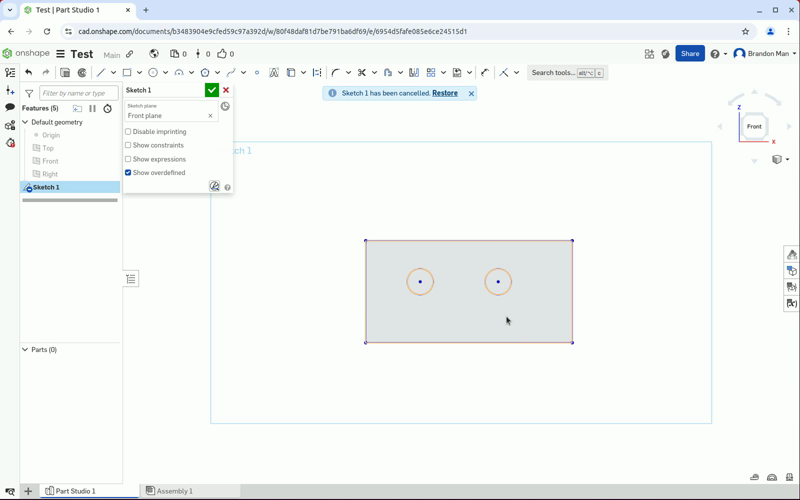
click(506, 316)
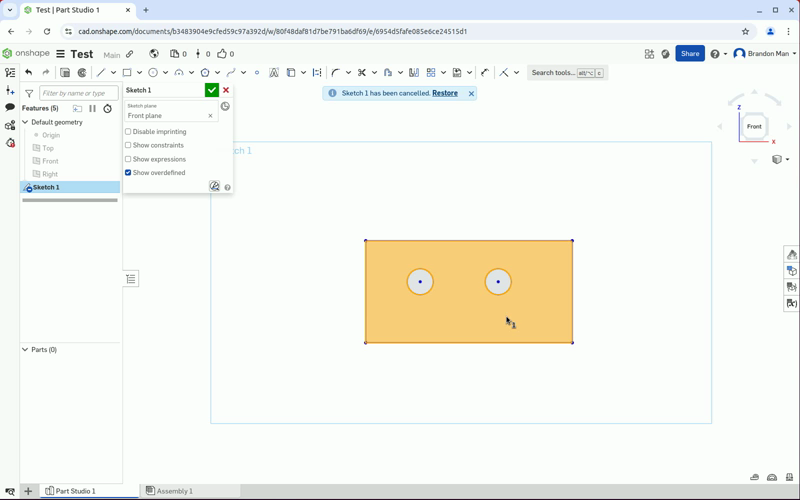
mouse_move(73, 352)
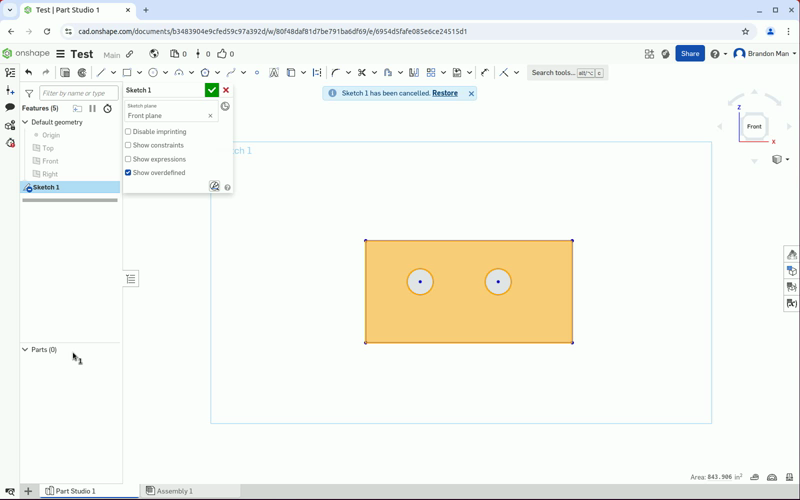
key(shift+y)
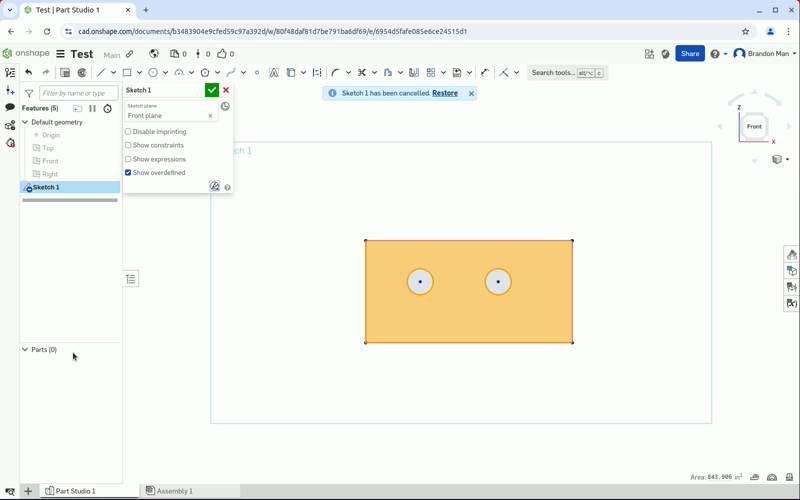
key(shift+e)
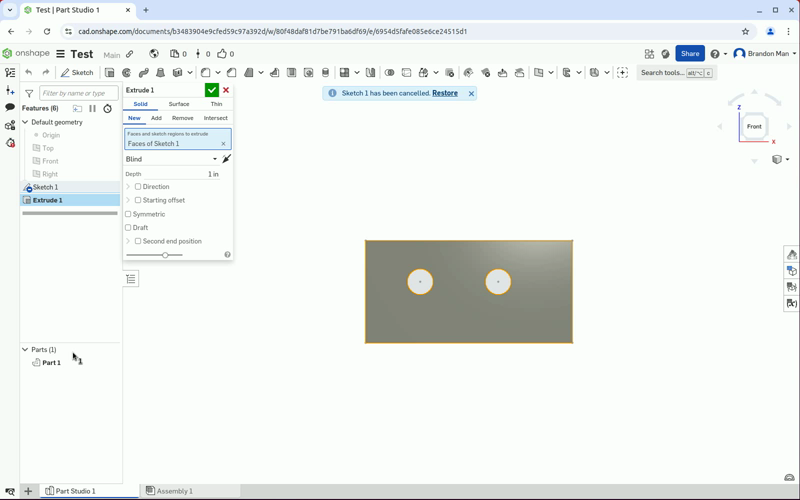
mouse_move(143, 106)
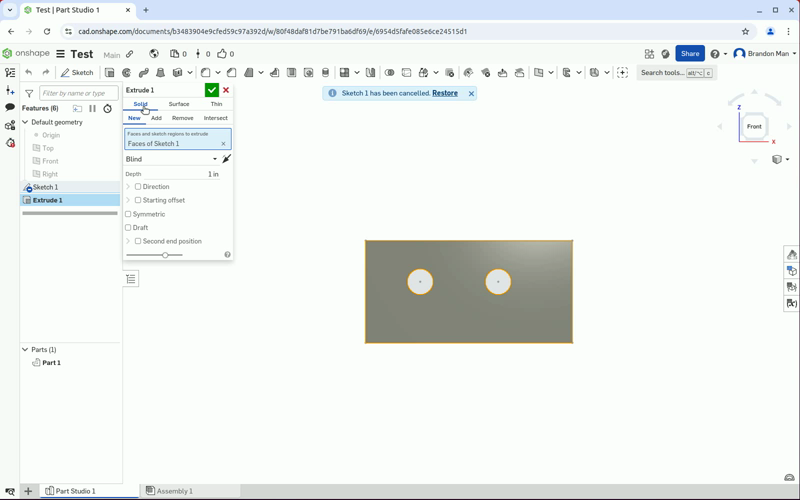
click(143, 106)
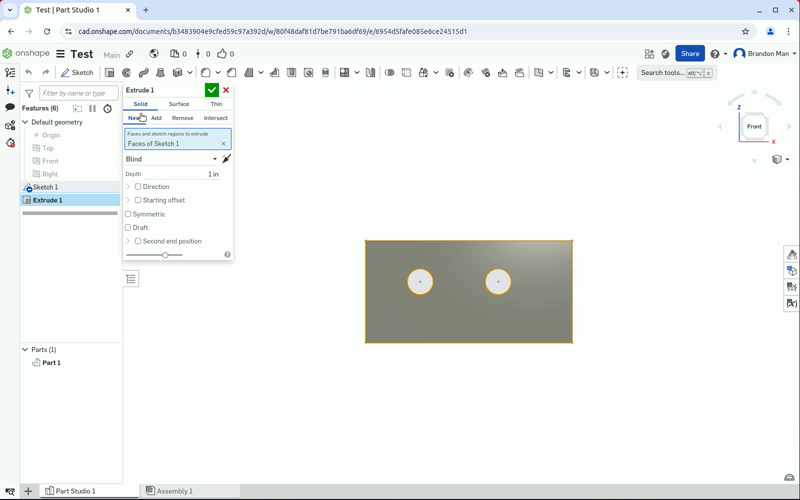
mouse_move(137, 120)
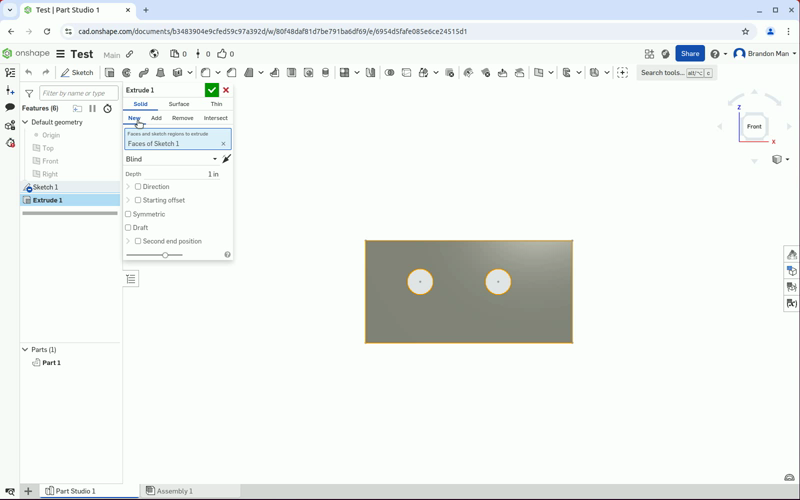
click(137, 120)
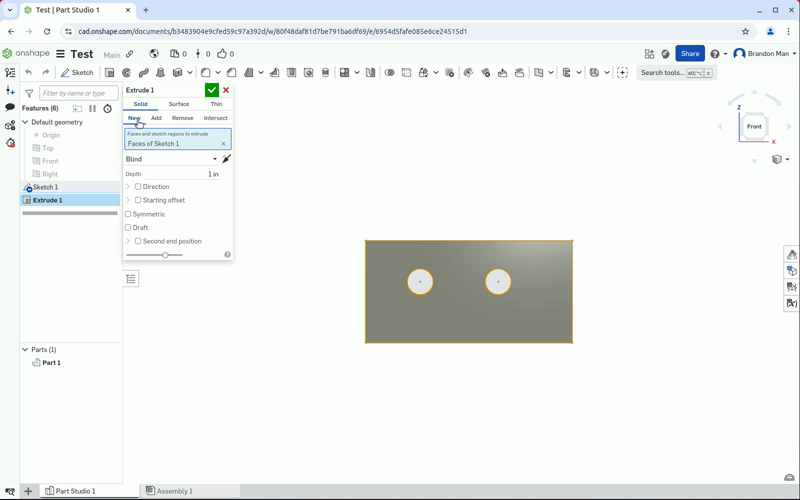
key(tab, 4)
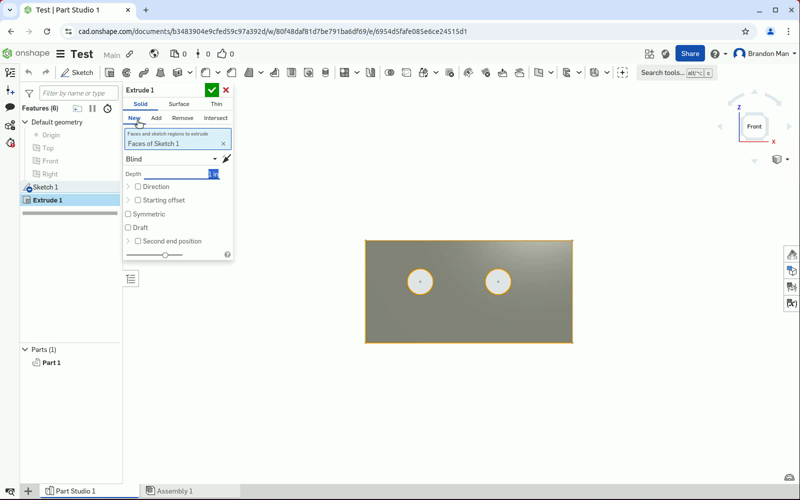
text(6.499)
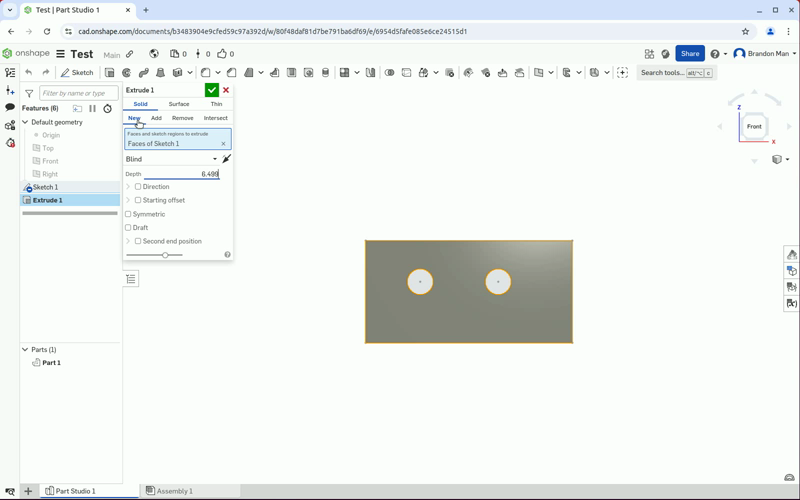
key(enter)
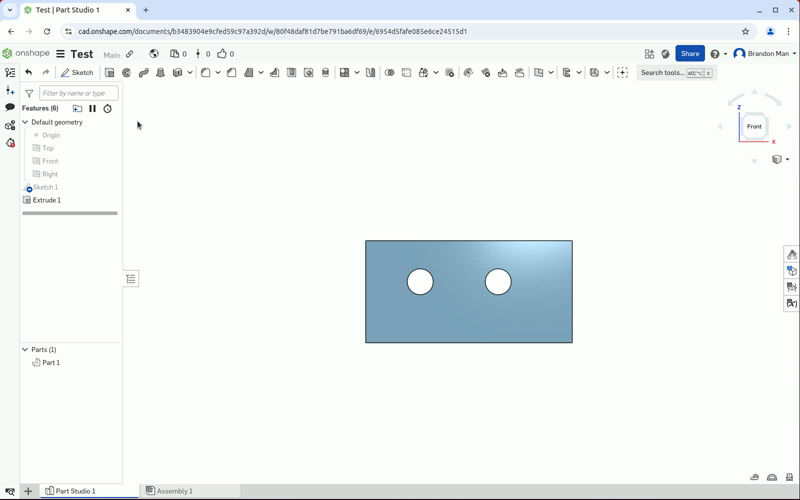
key(shift+h)
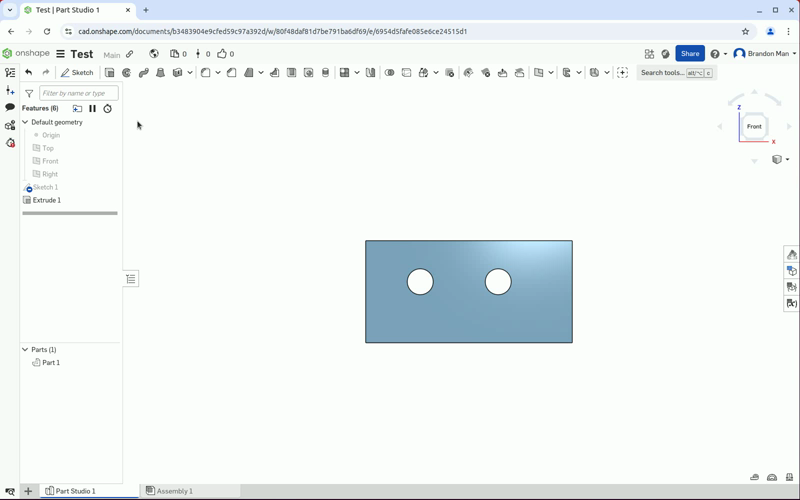
key(shift+h)
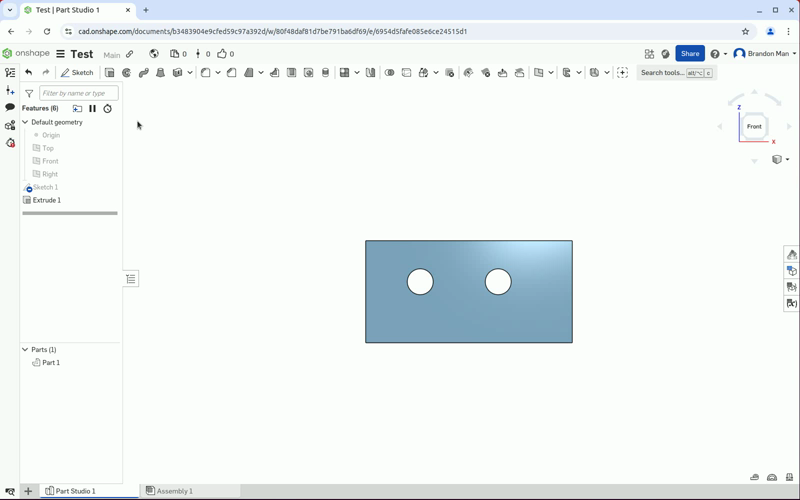
mouse_move(73, 189)
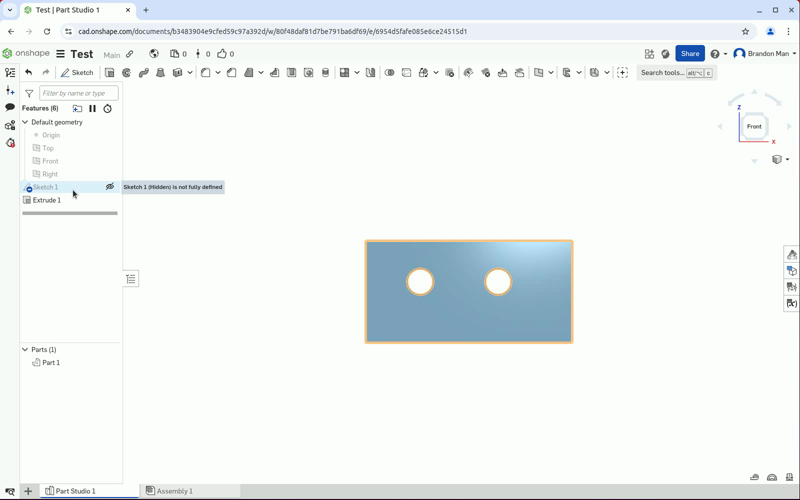
click(73, 189)
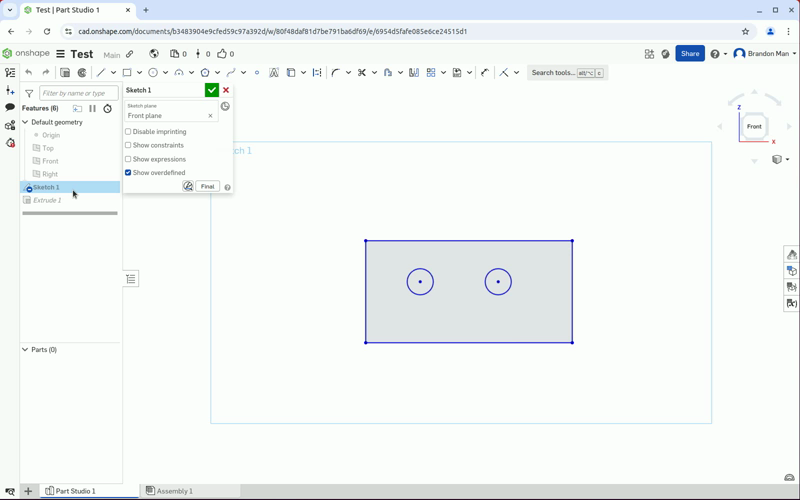
mouse_move(229, 92)
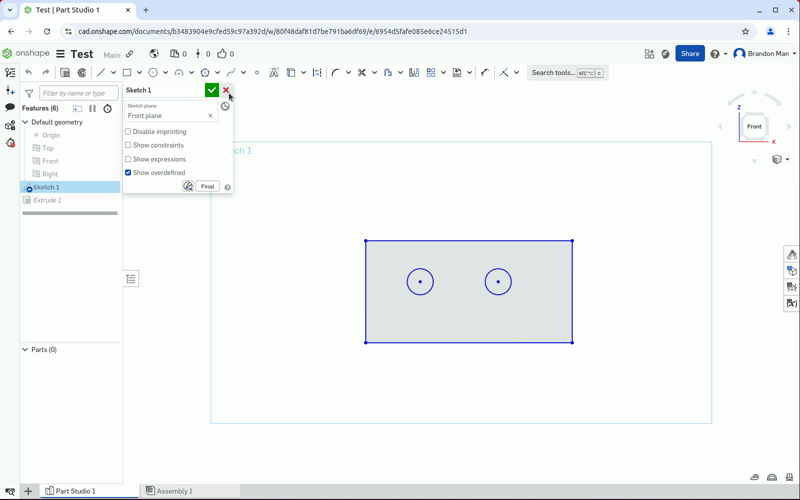
click(229, 92)
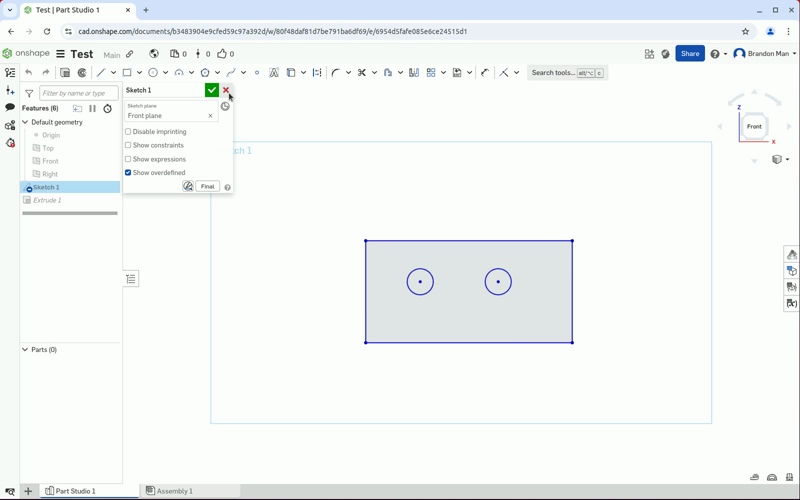
key(shift+s)
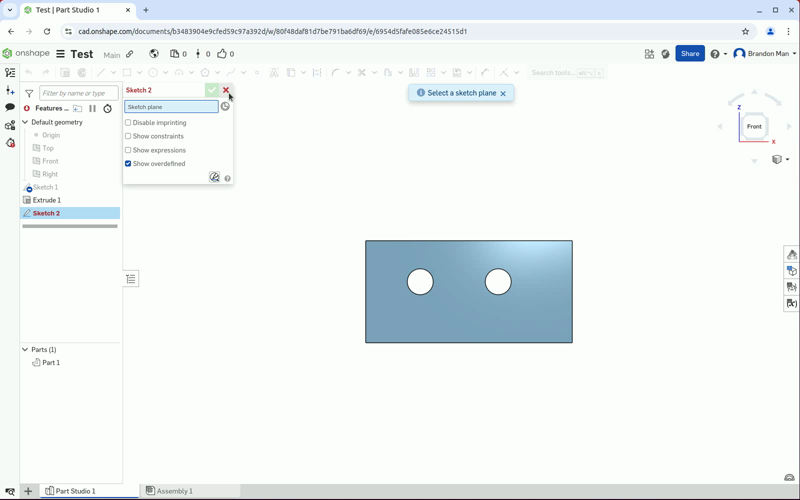
mouse_move(73, 163)
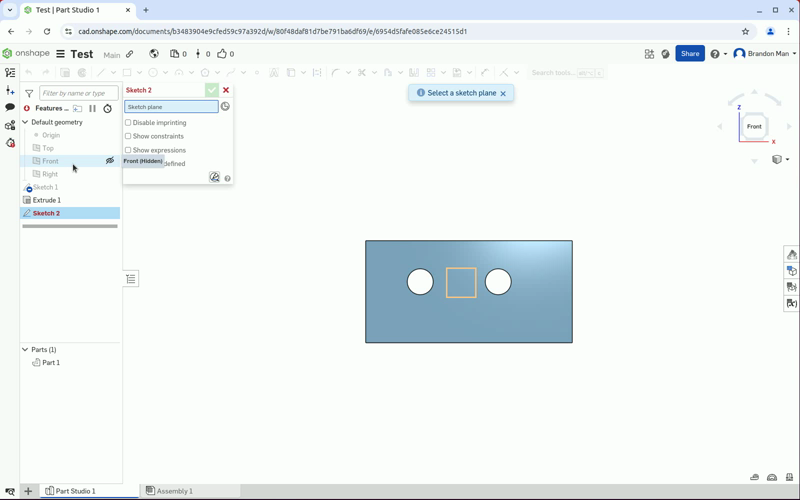
click(73, 163)
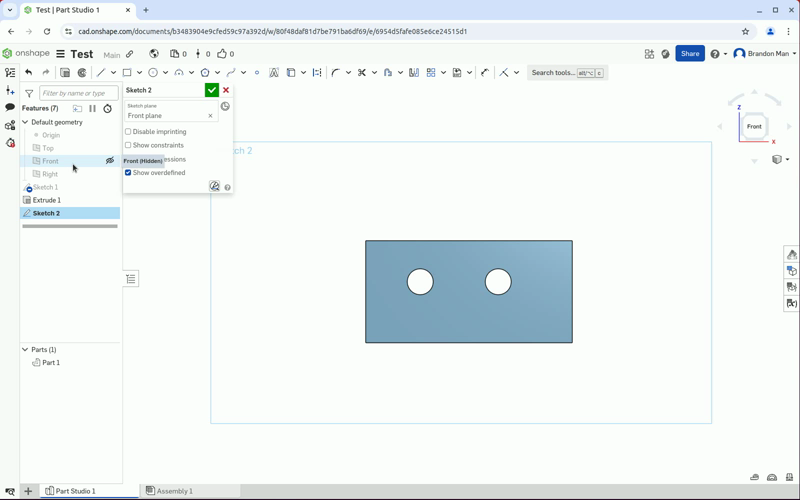
mouse_move(73, 352)
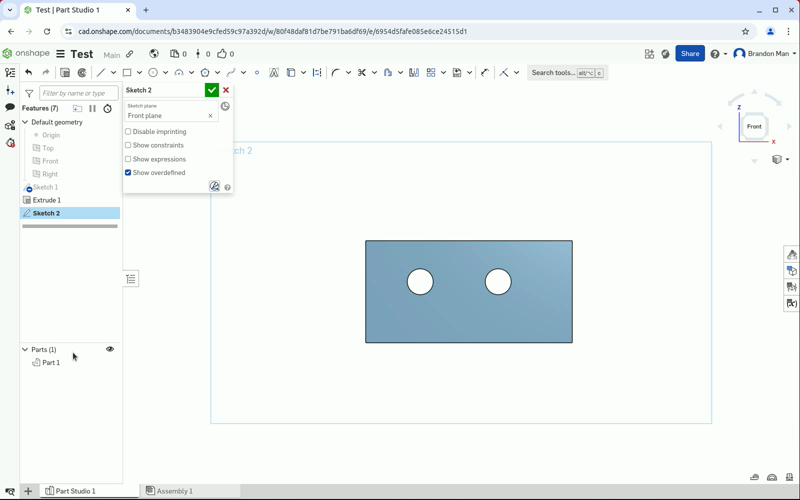
key(y)
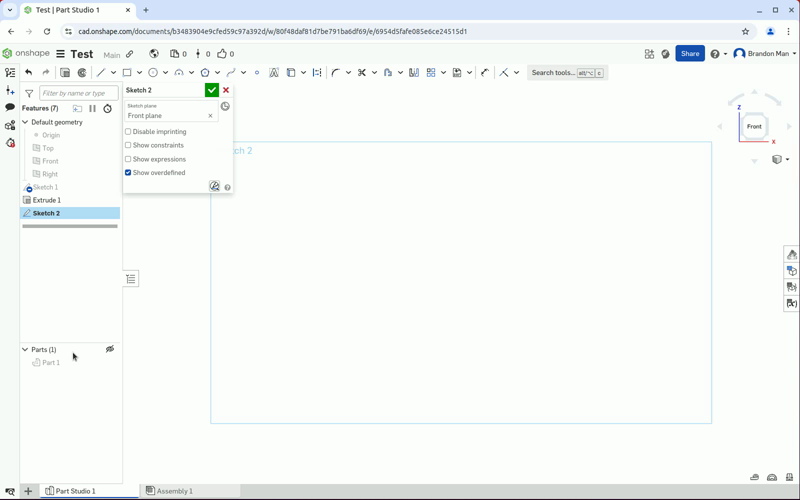
key(c)
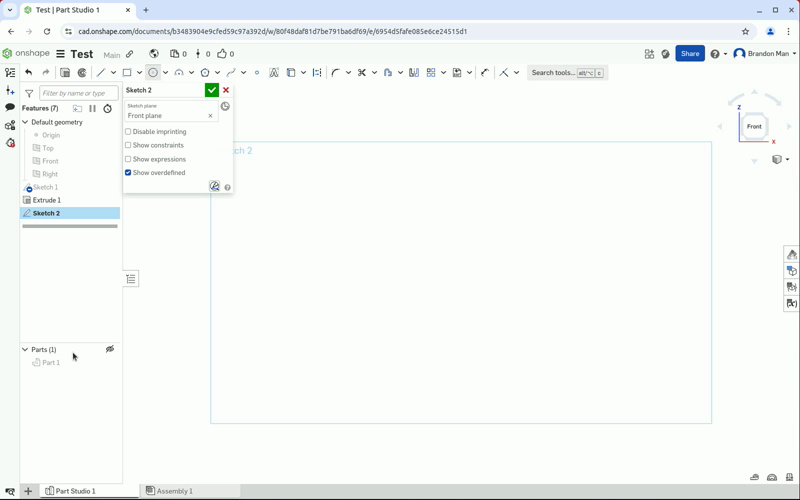
key_down(shift)
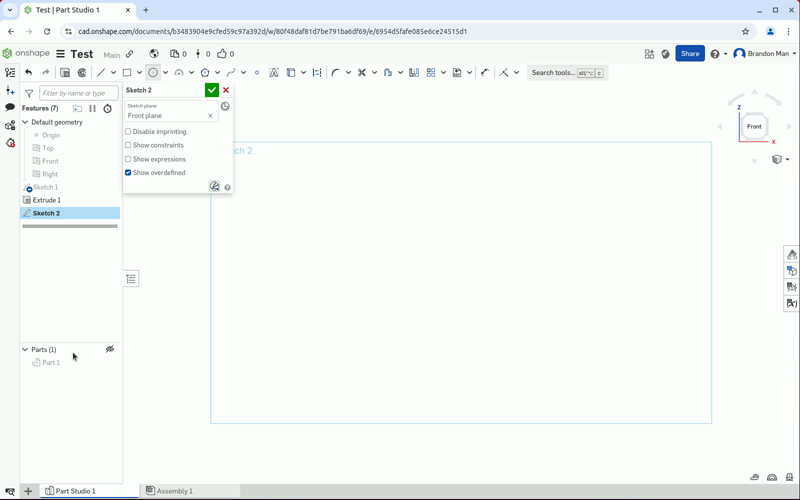
mouse_move(422, 282)
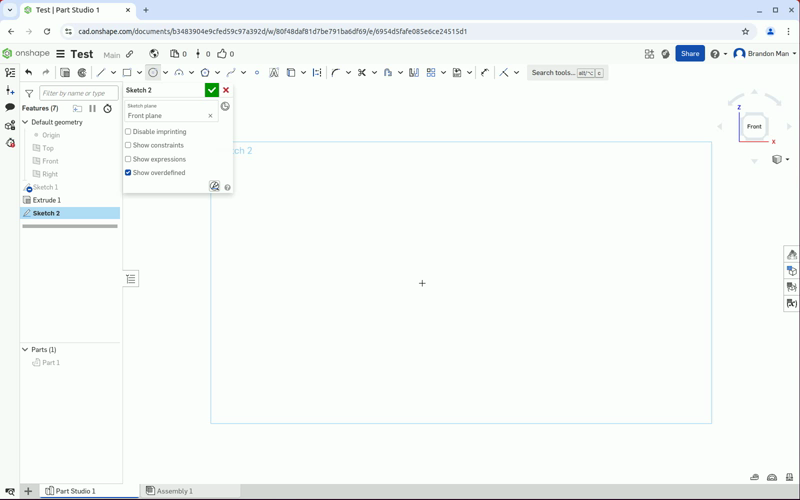
click(422, 282)
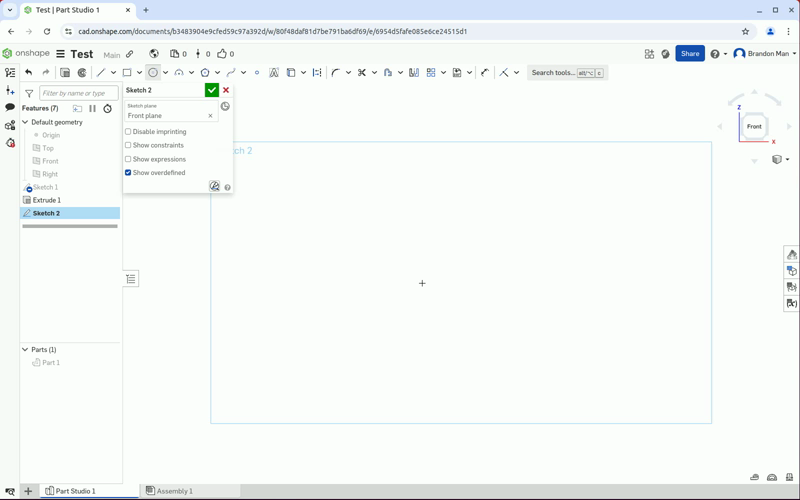
key_up(shift)
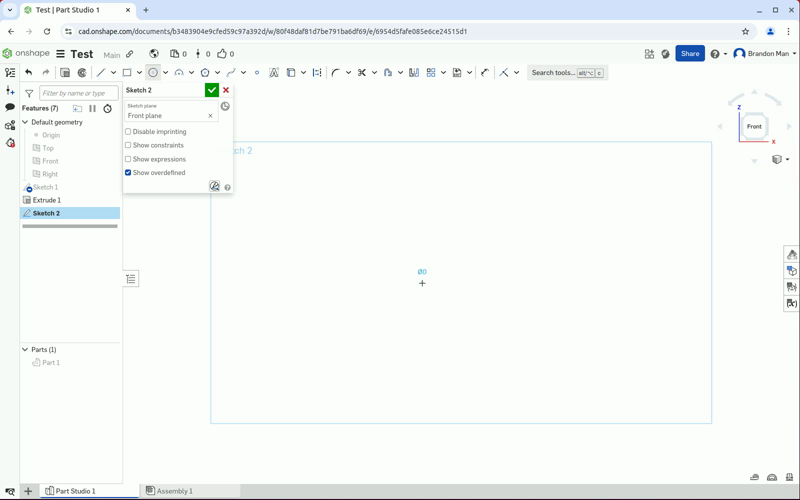
mouse_move(434, 282)
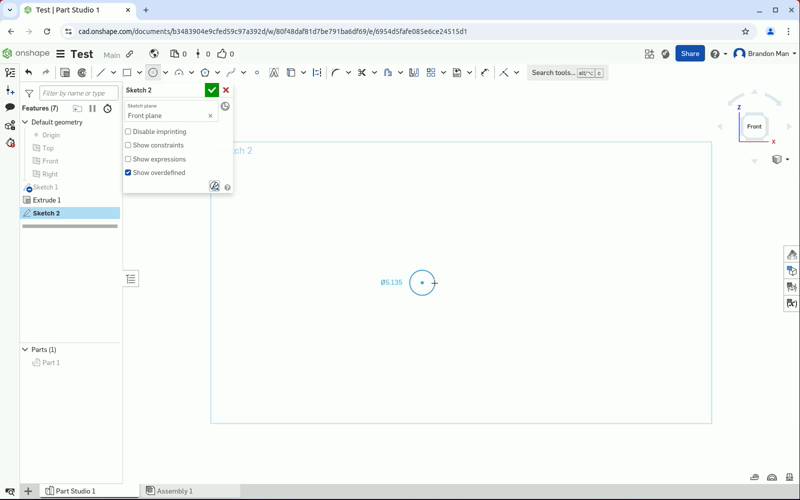
click(434, 282)
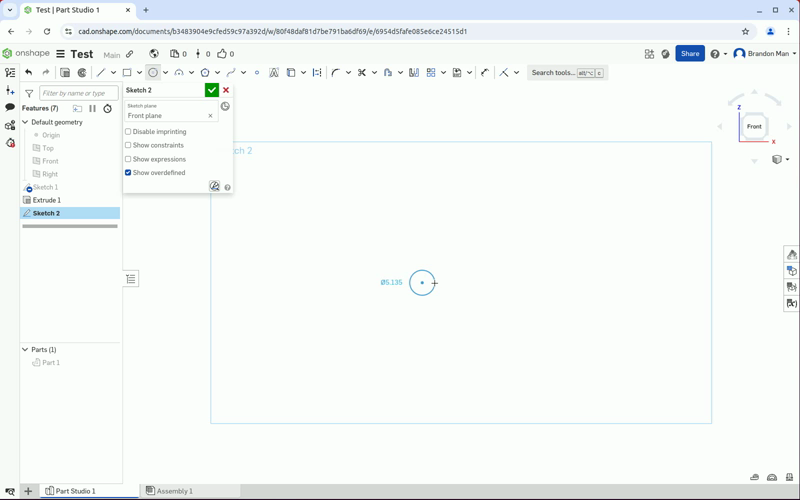
key(esc)
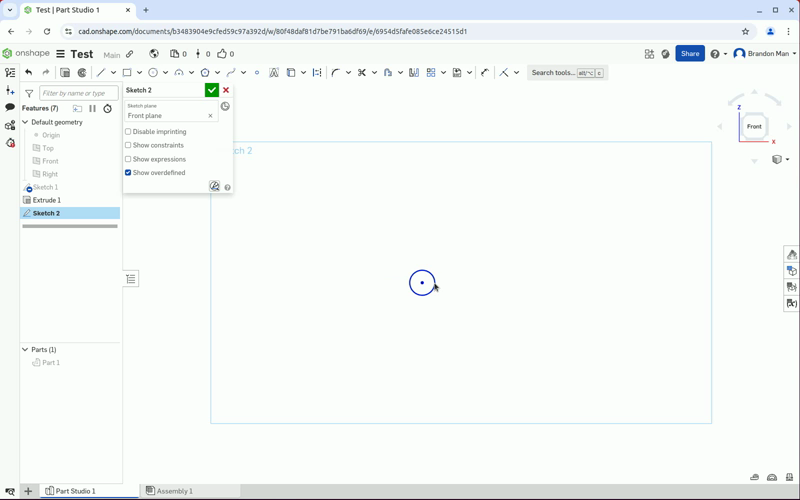
mouse_move(411, 281)
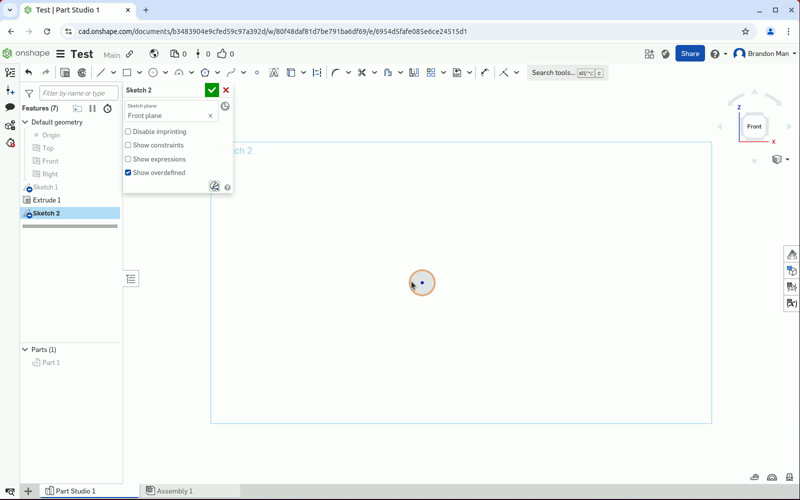
scroll(6)
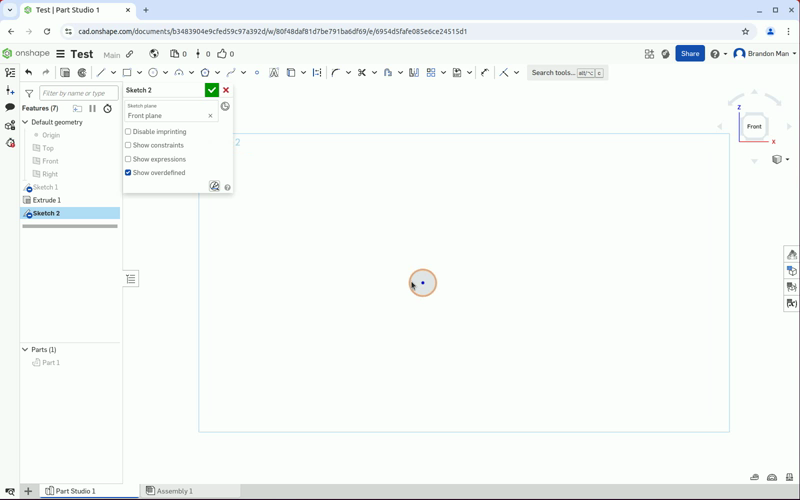
scroll(6)
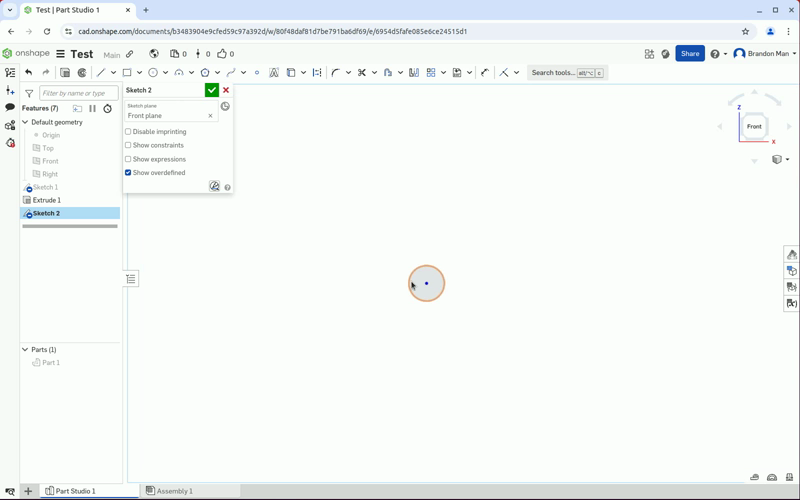
scroll(6)
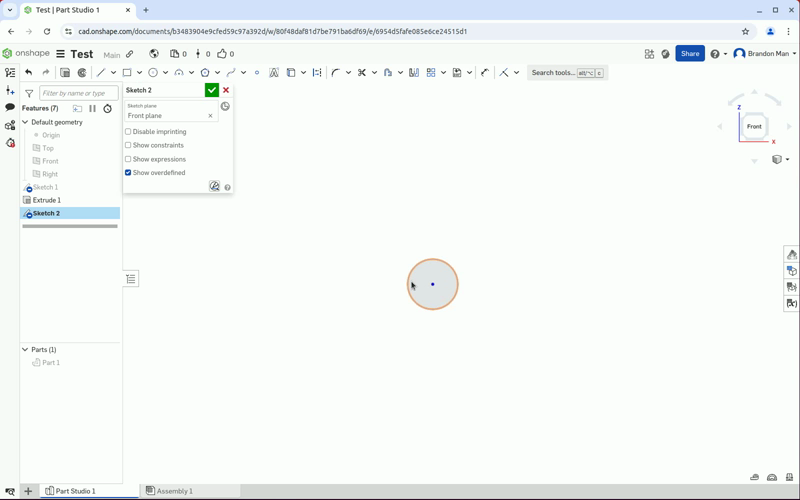
scroll(6)
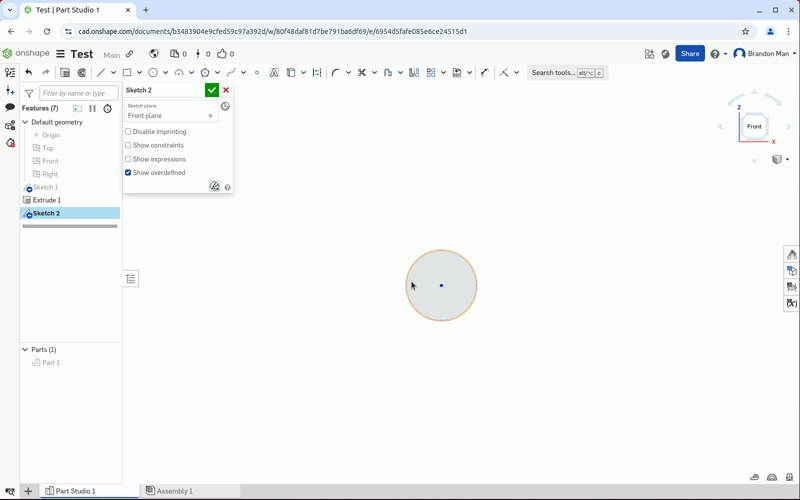
scroll(6)
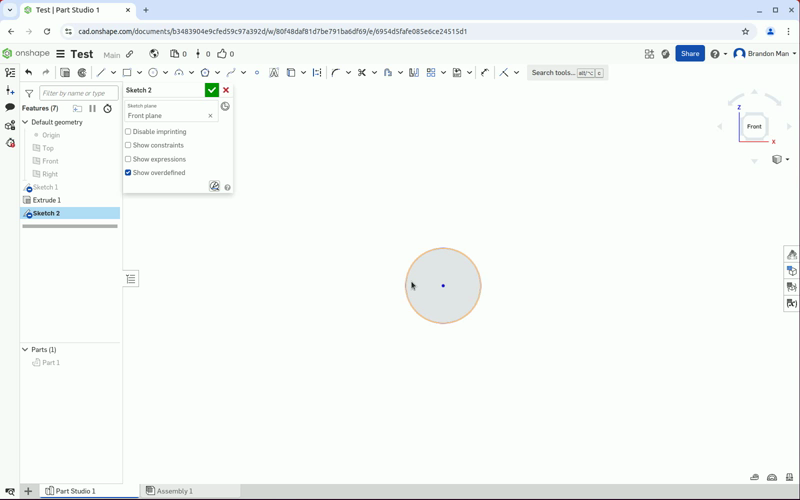
scroll(6)
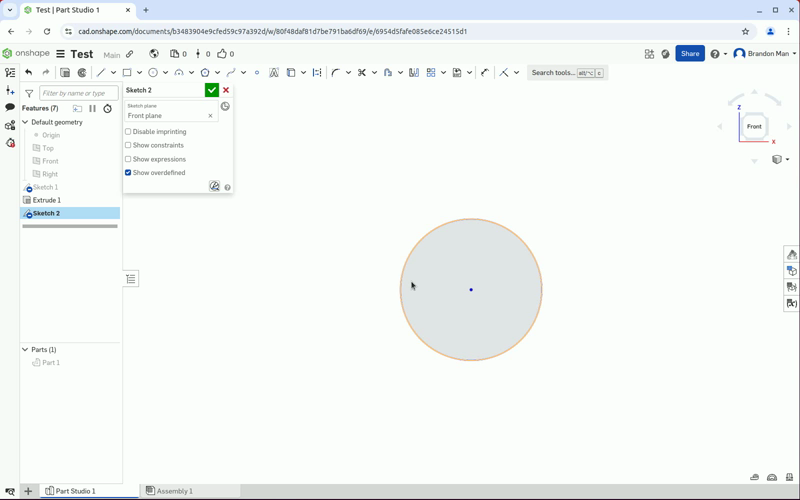
scroll(6)
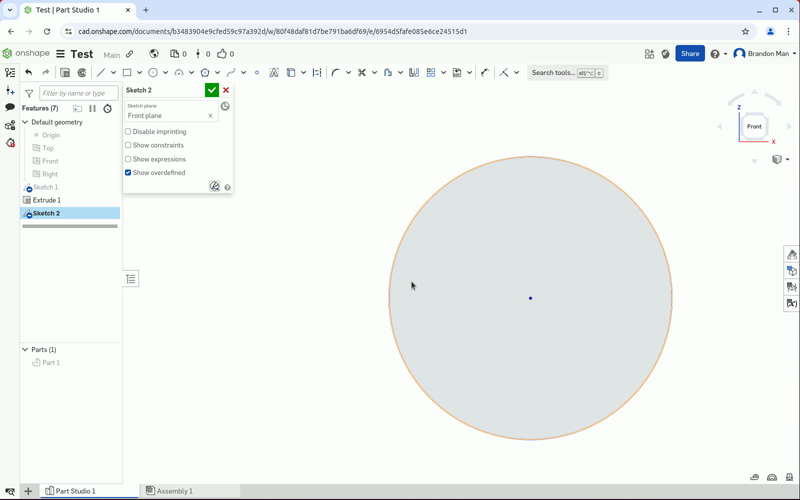
click(411, 281)
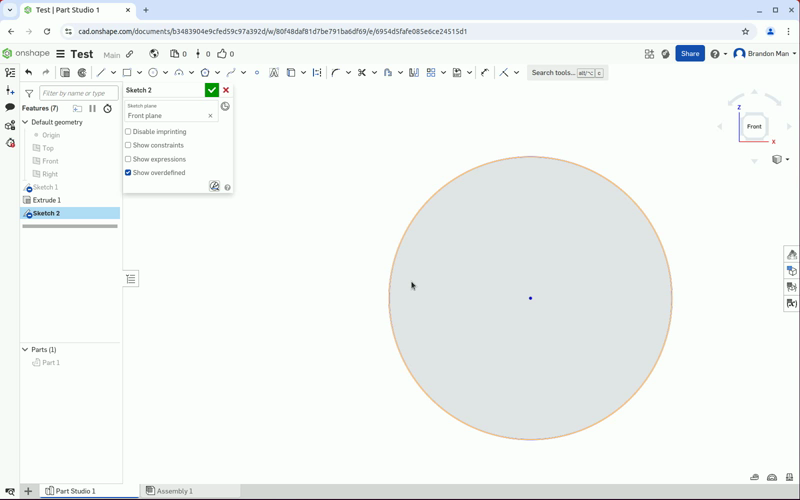
scroll(-6)
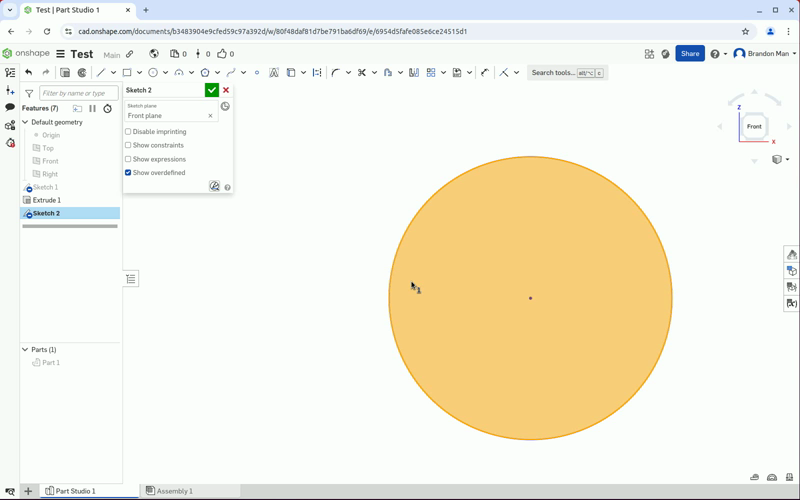
scroll(-6)
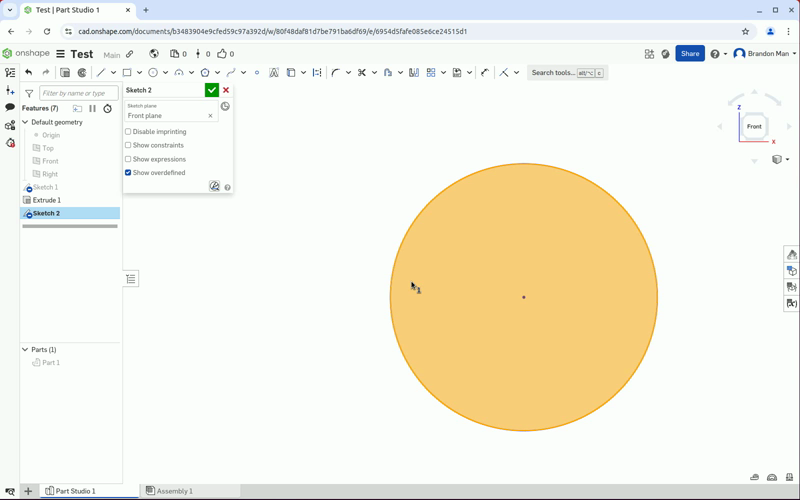
scroll(-6)
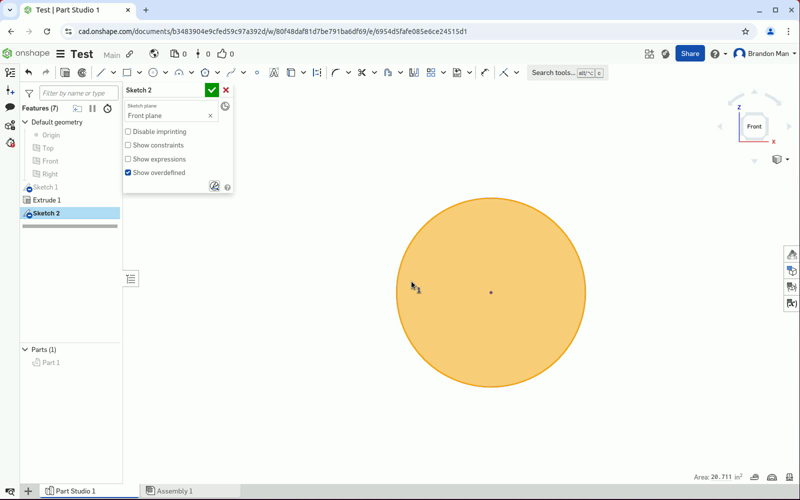
scroll(-6)
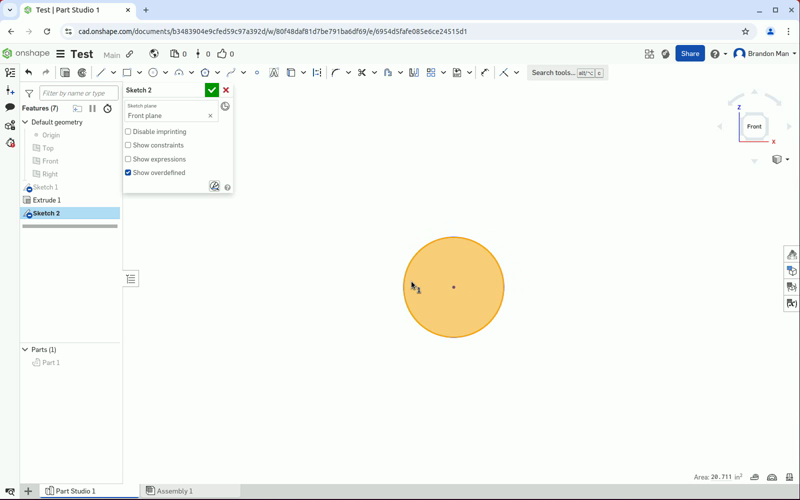
scroll(-6)
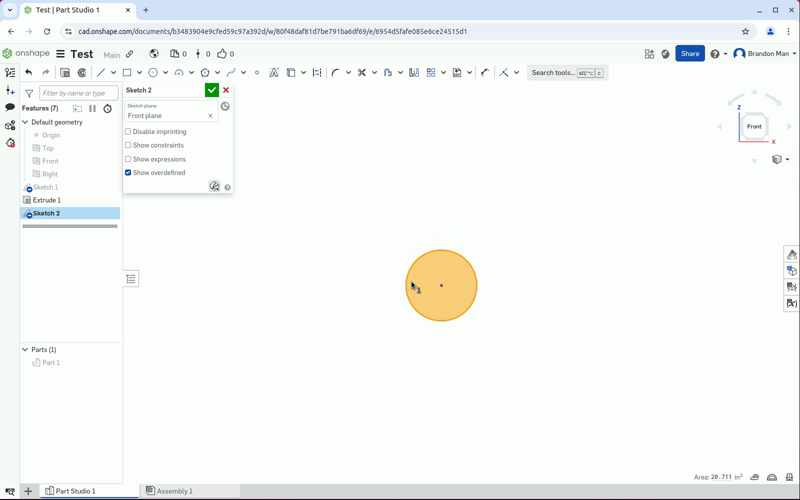
scroll(-6)
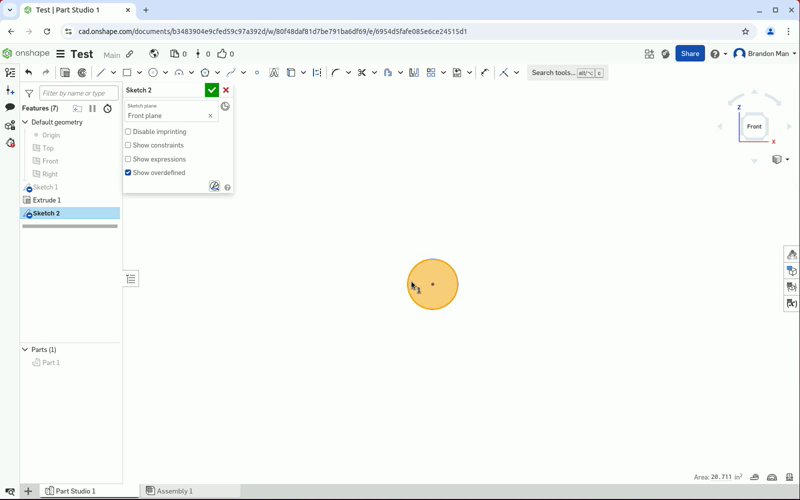
scroll(-6)
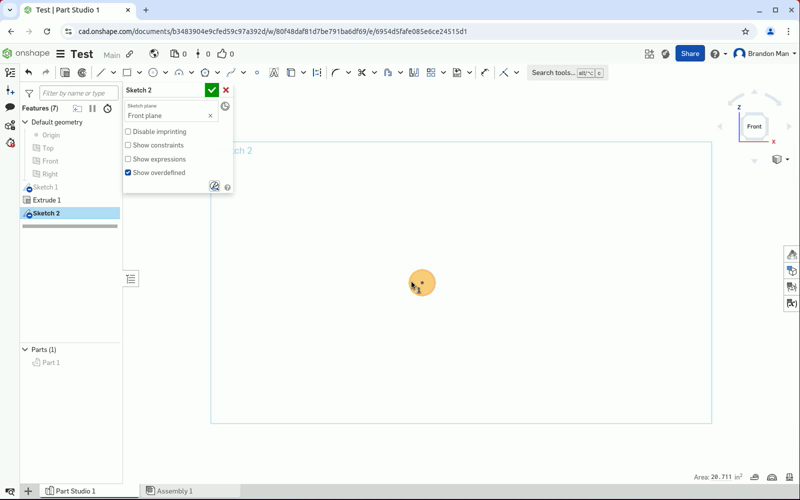
mouse_move(73, 352)
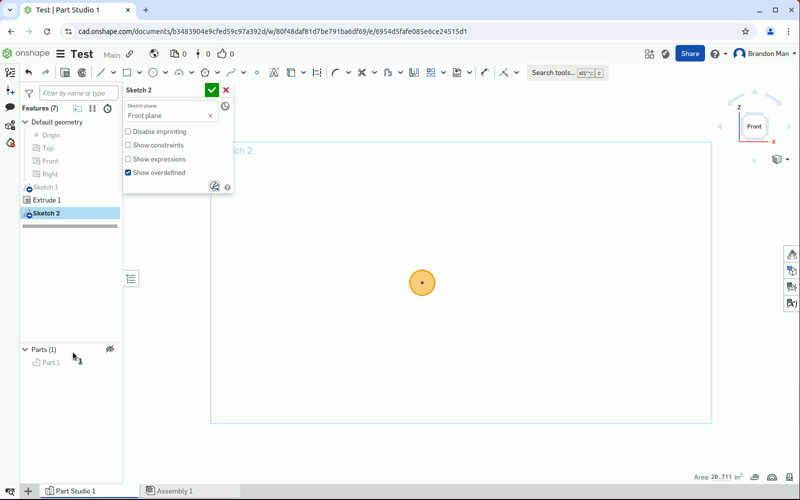
key(shift+y)
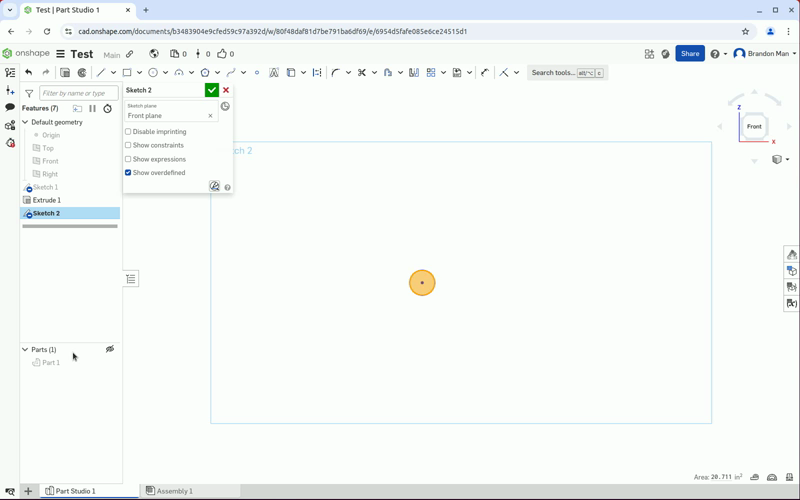
key(shift+e)
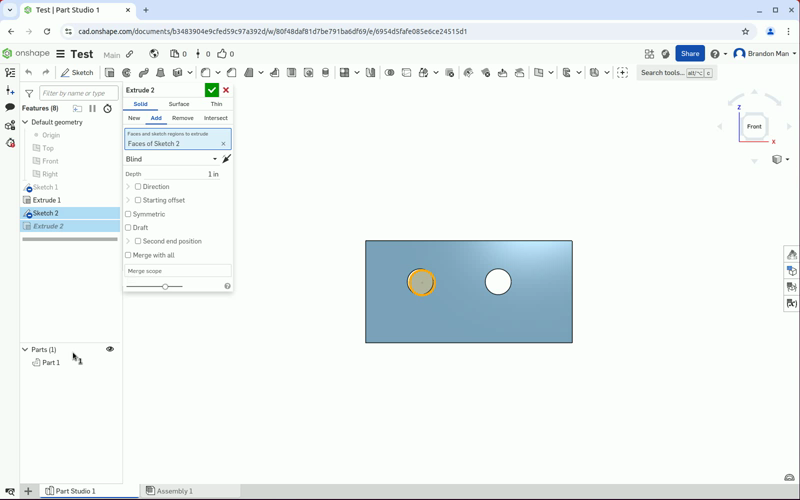
mouse_move(143, 106)
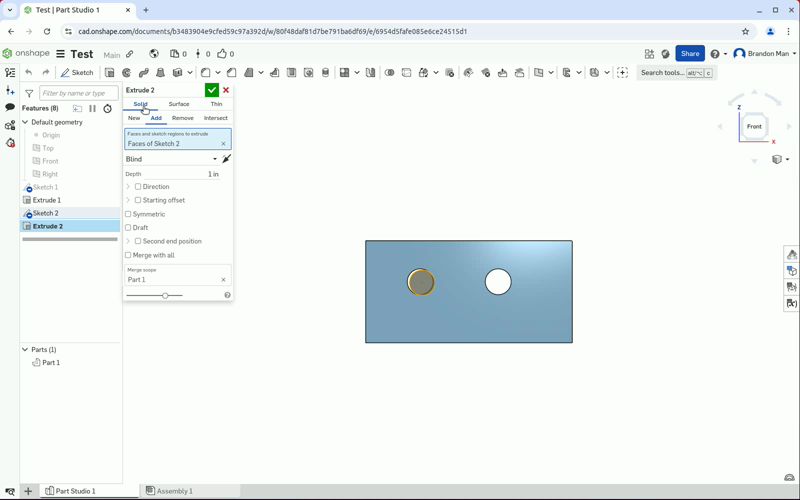
click(143, 106)
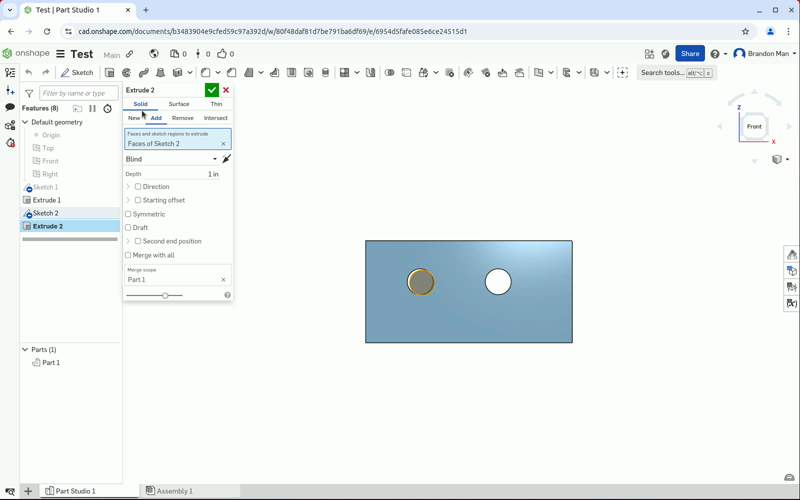
mouse_move(137, 120)
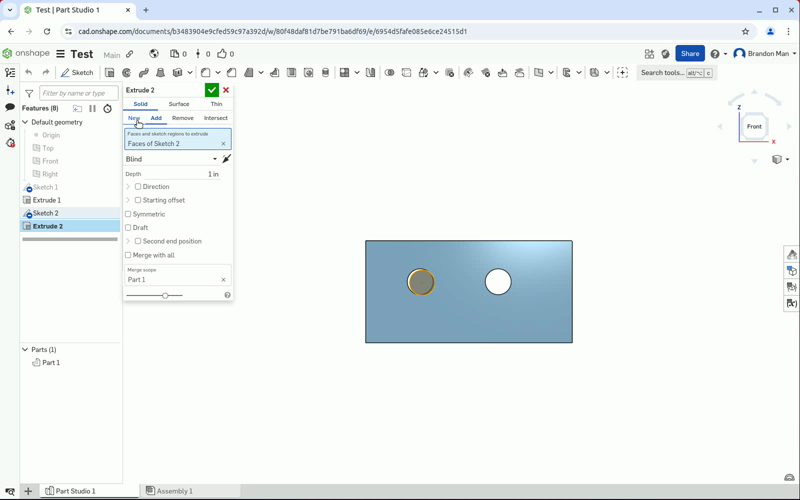
click(137, 120)
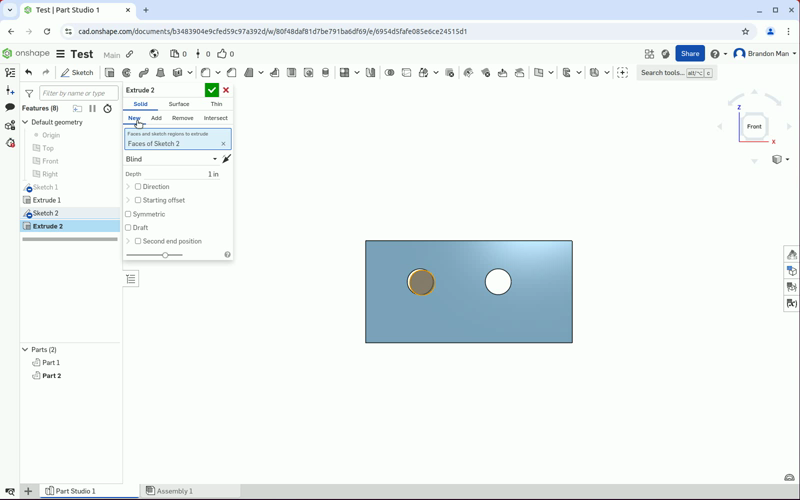
key(tab, 4)
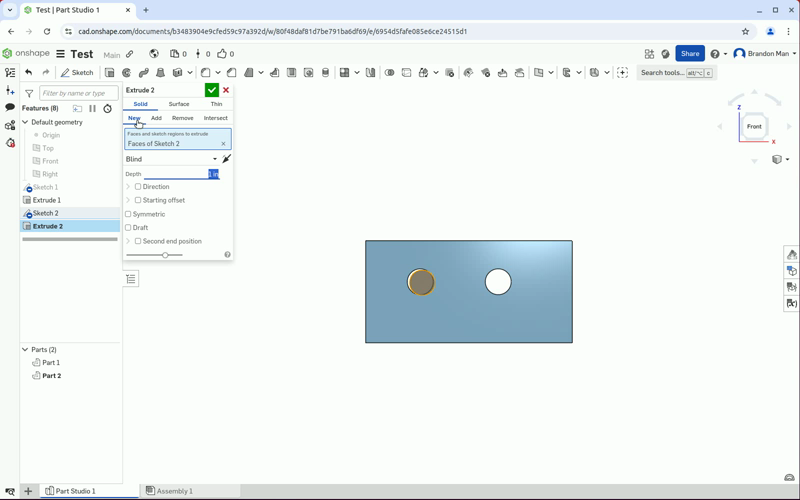
text(6.499)
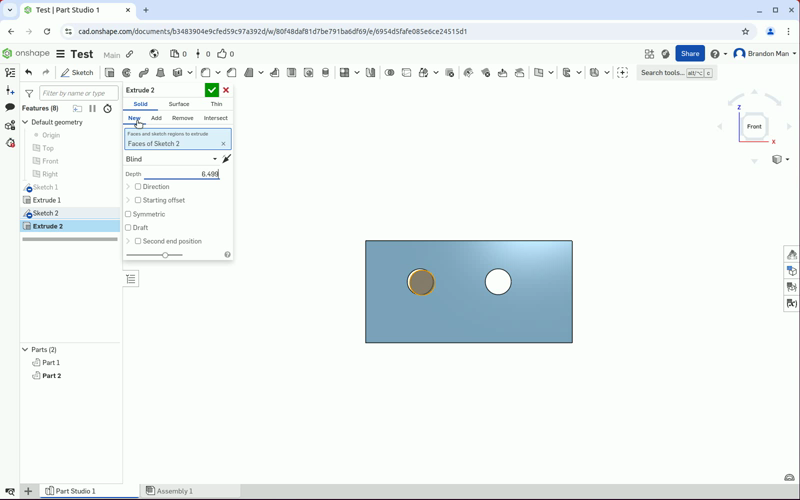
key(enter)
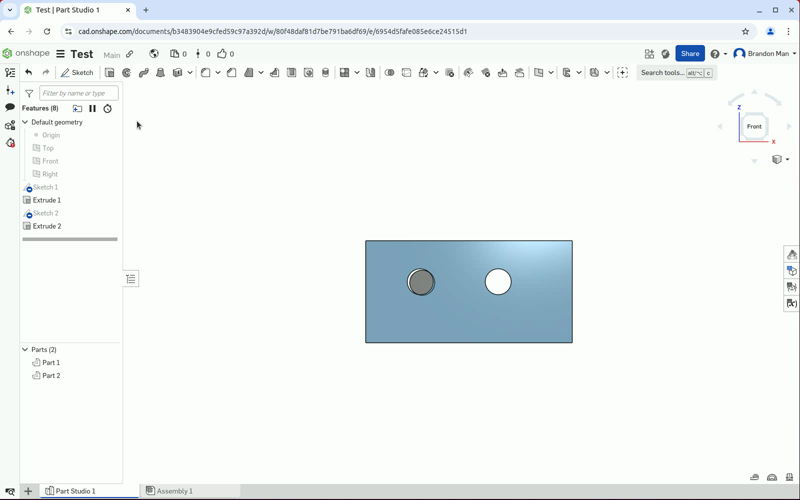
key(shift+h)
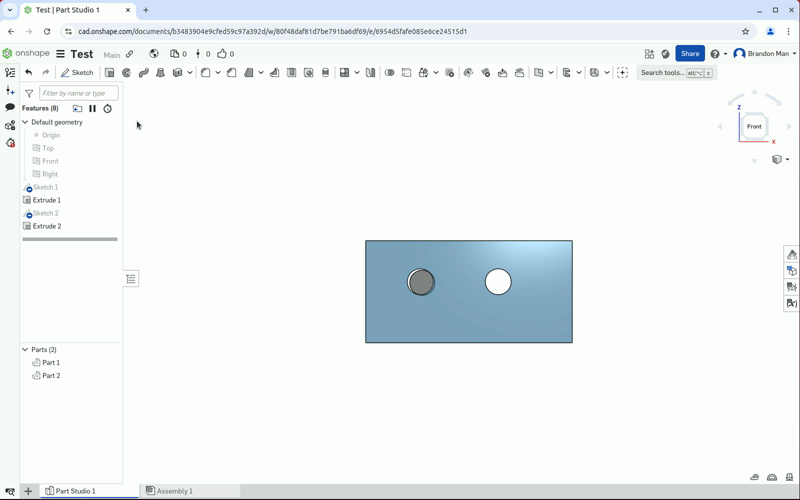
key(shift+h)
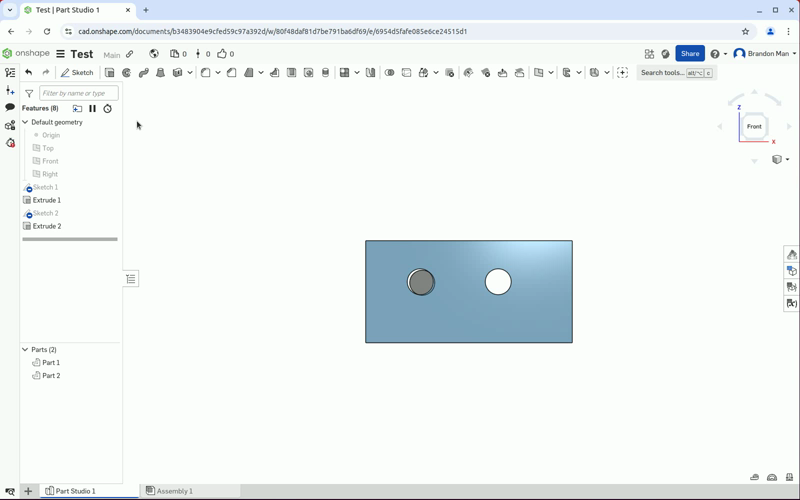
mouse_move(73, 189)
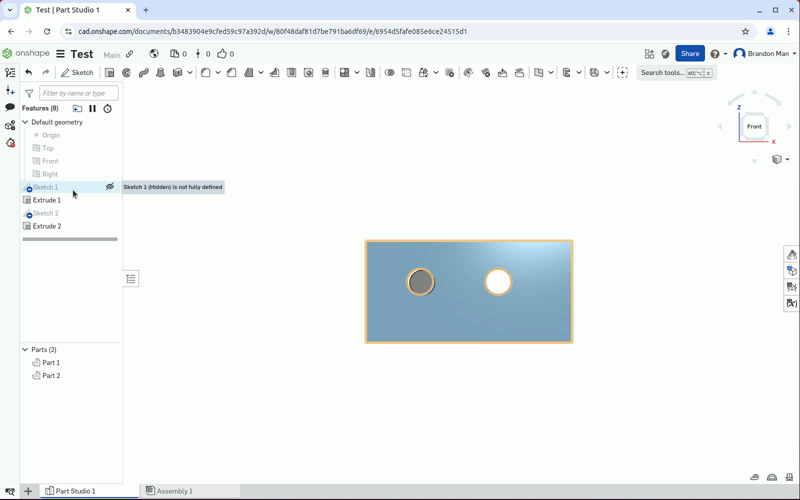
click(73, 189)
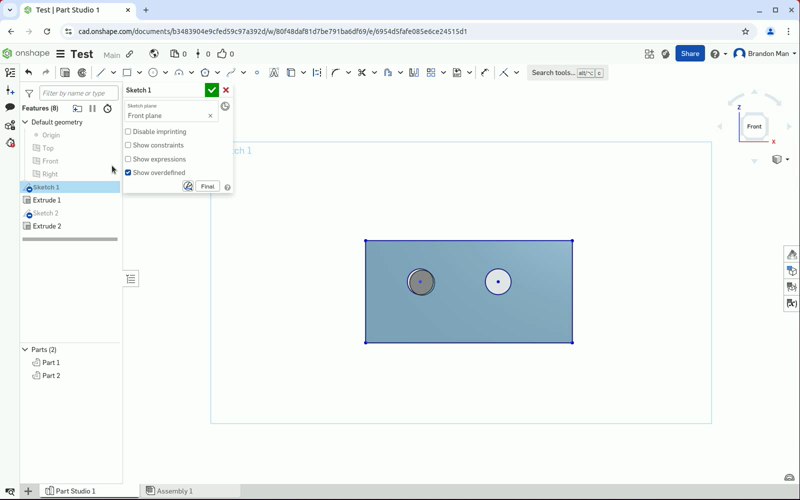
mouse_move(229, 92)
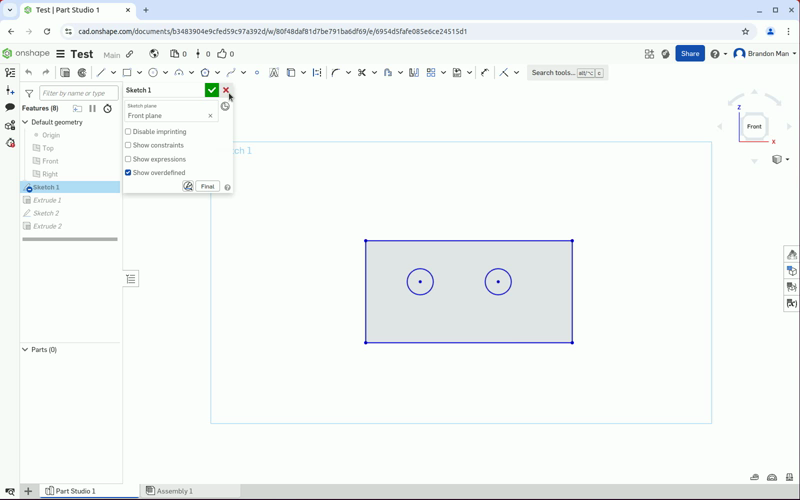
click(229, 92)
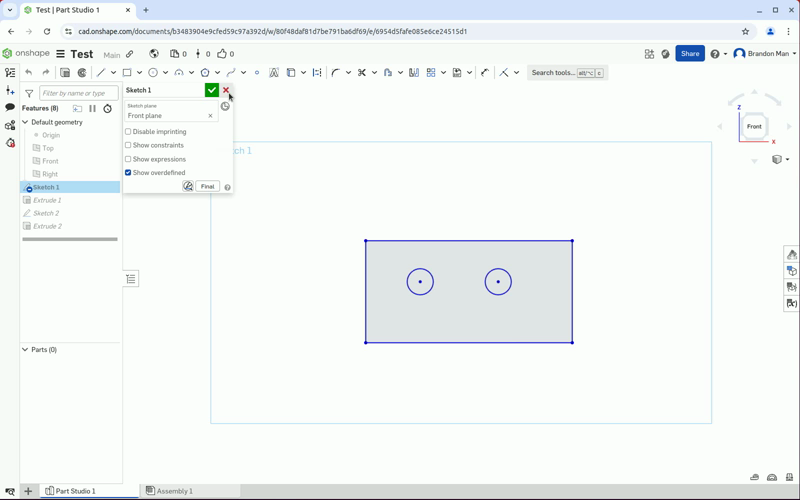
key(shift+s)
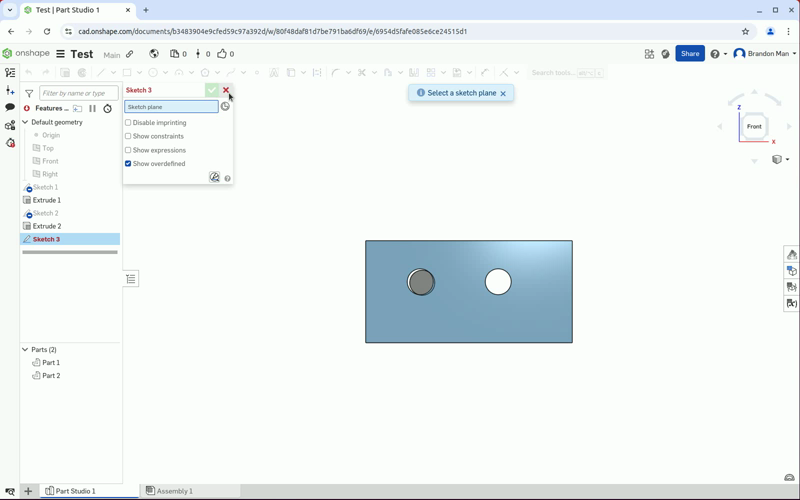
mouse_move(73, 163)
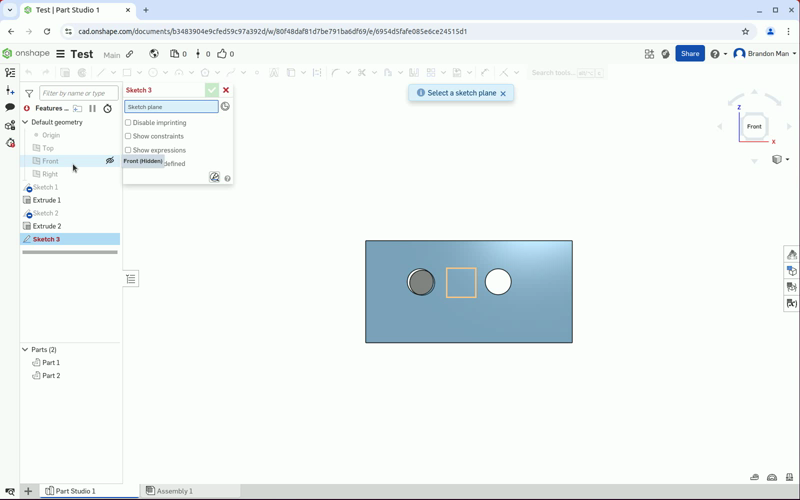
click(73, 163)
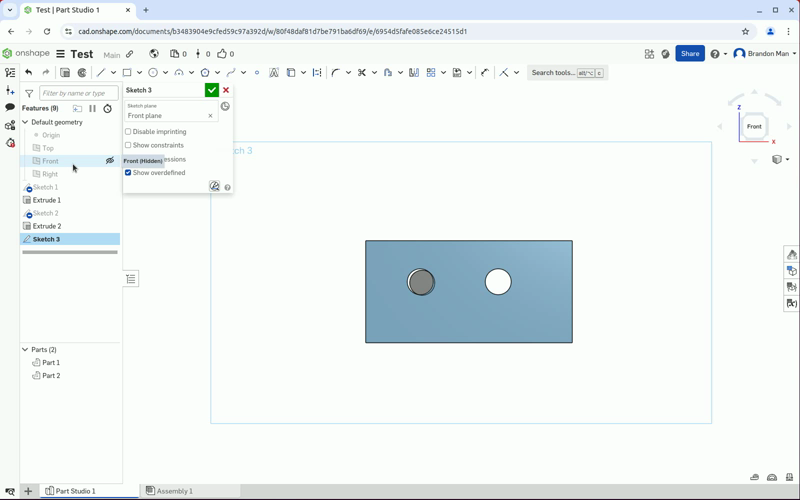
mouse_move(73, 352)
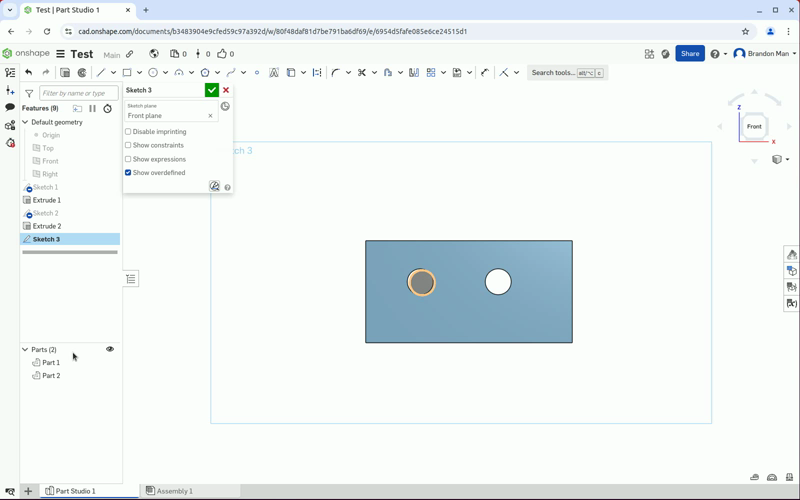
key(y)
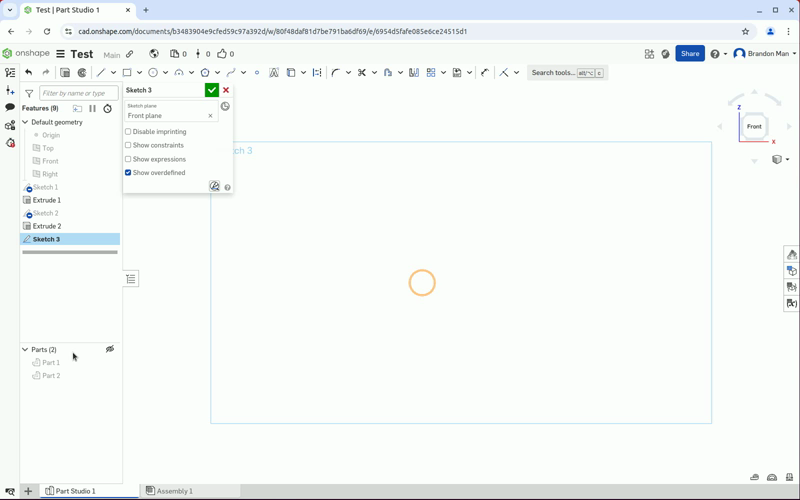
key(c)
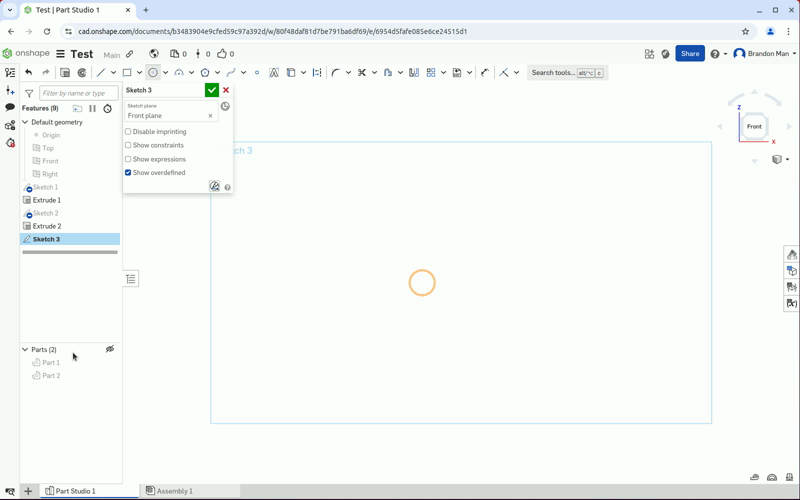
key_down(shift)
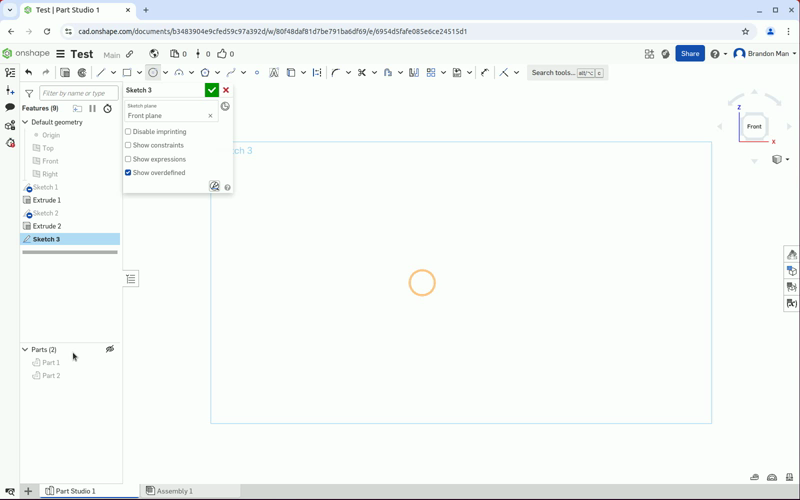
mouse_move(500, 282)
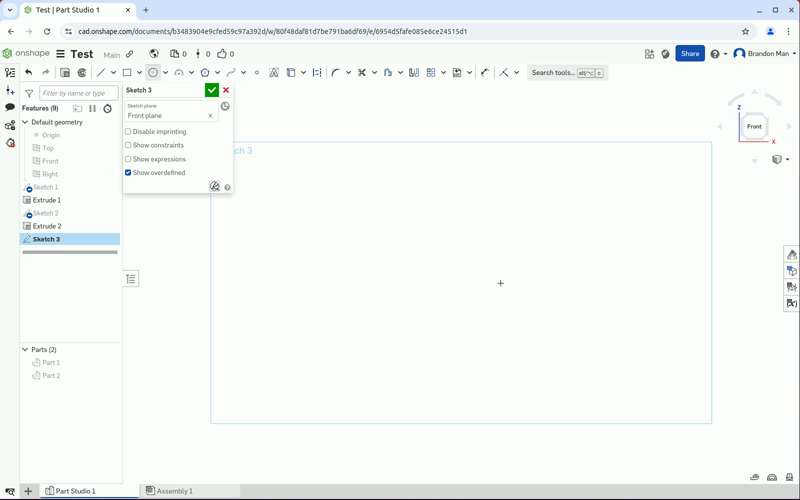
click(500, 282)
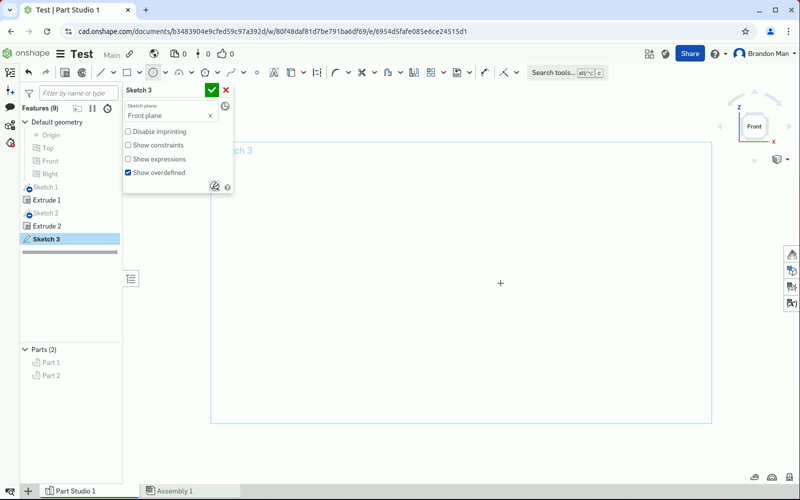
key_up(shift)
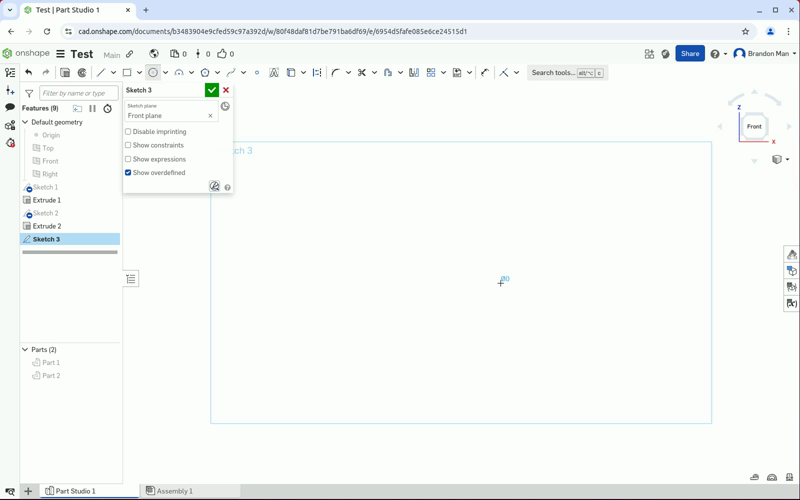
mouse_move(513, 282)
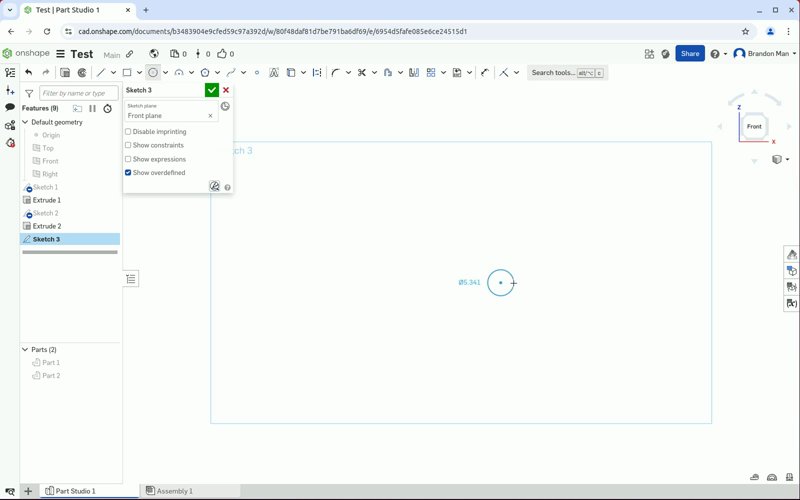
click(513, 282)
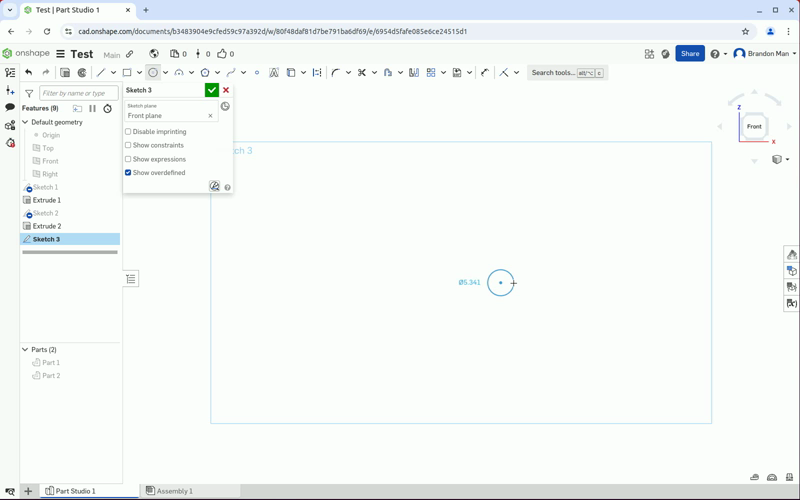
key(esc)
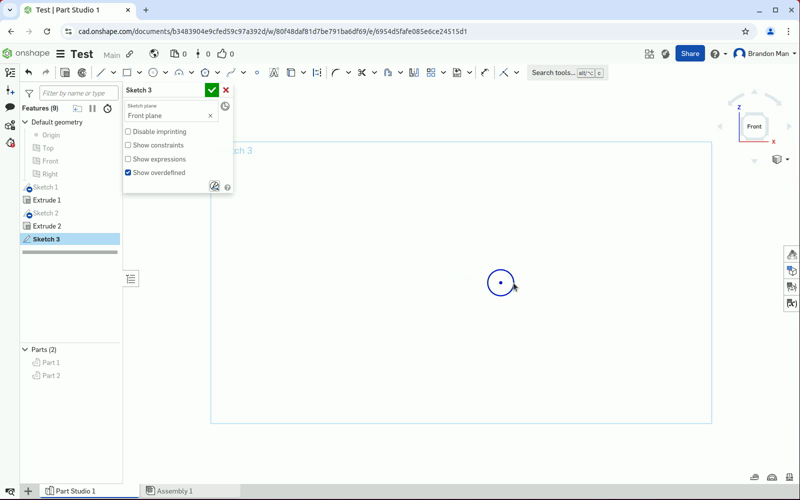
mouse_move(507, 282)
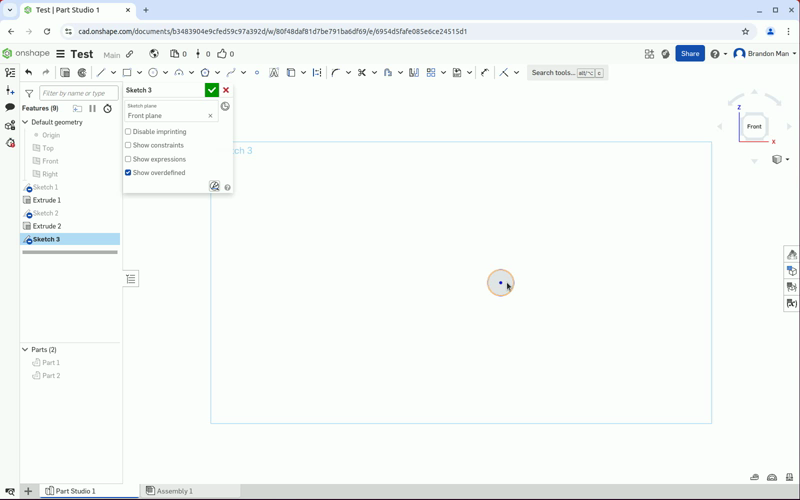
scroll(6)
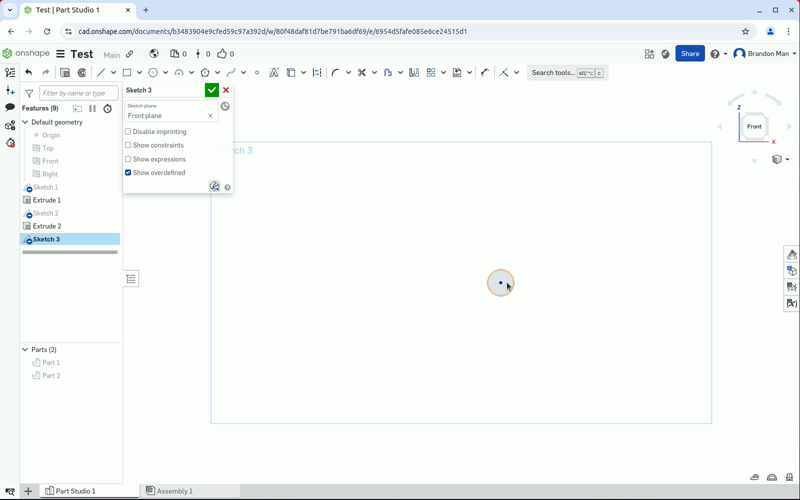
scroll(6)
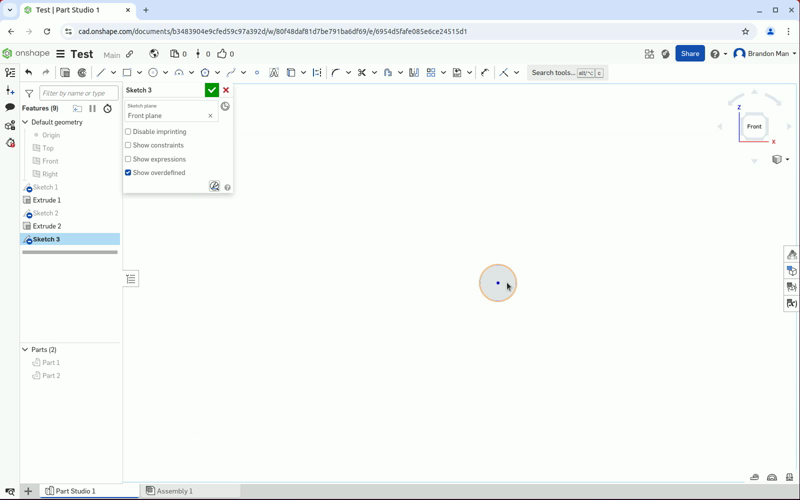
scroll(6)
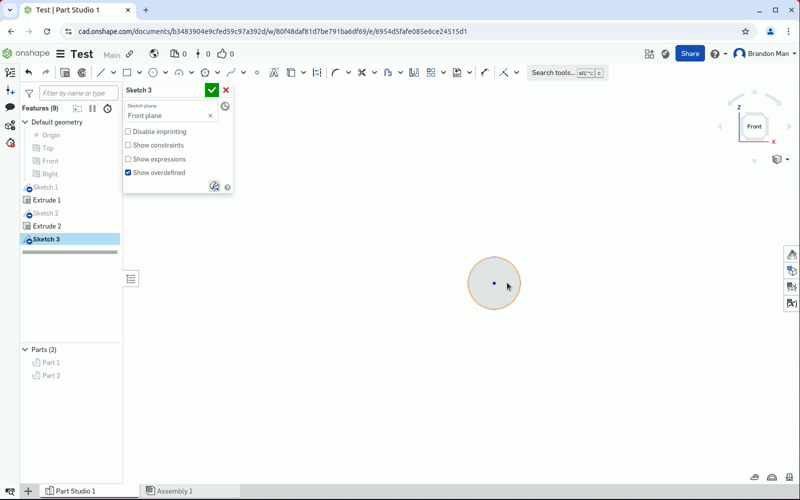
scroll(6)
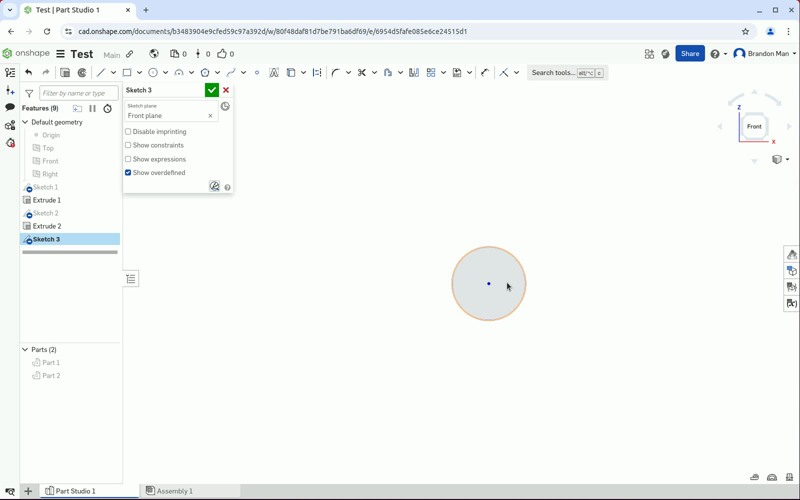
scroll(6)
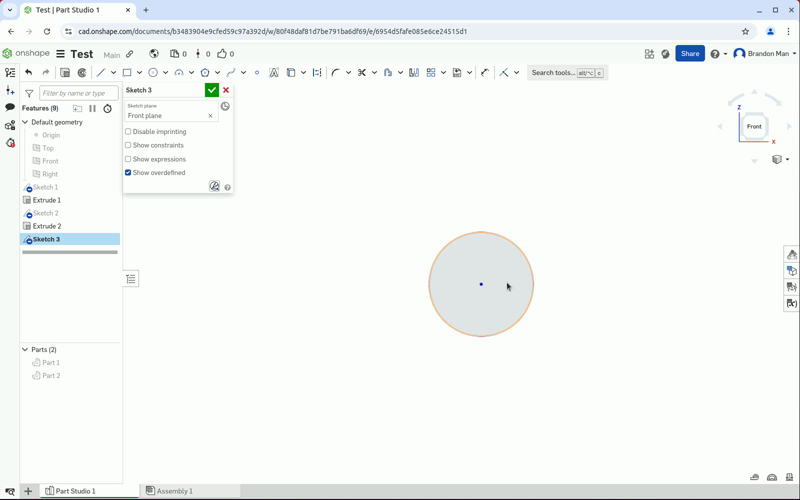
scroll(6)
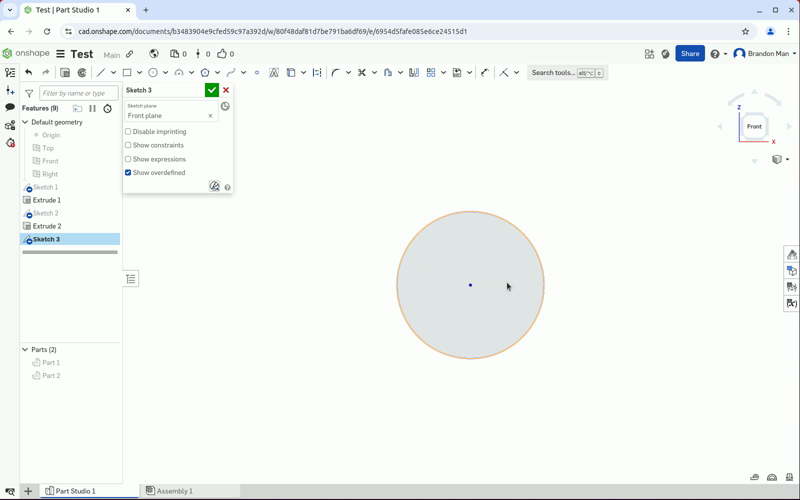
scroll(6)
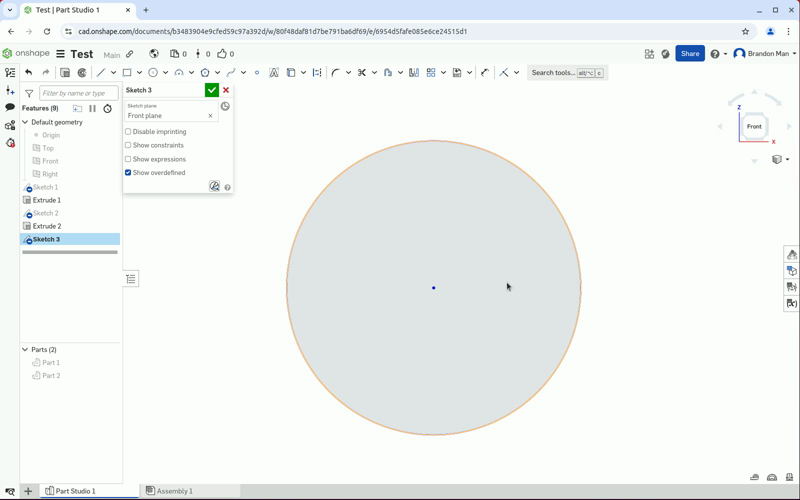
click(507, 282)
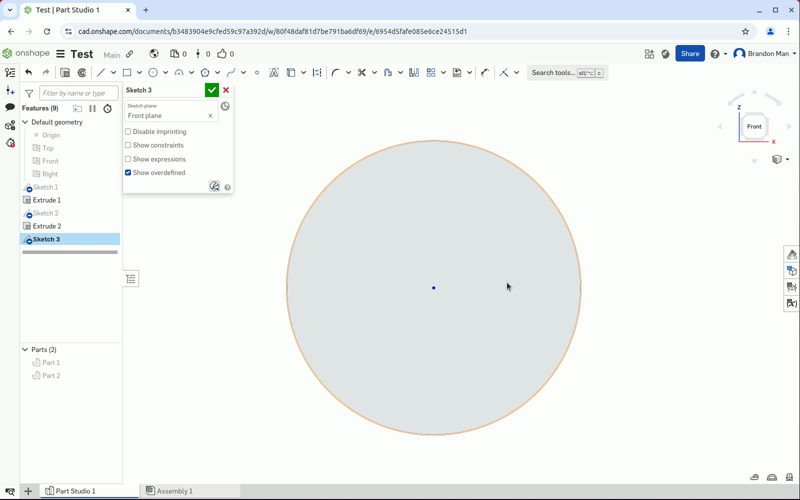
scroll(-6)
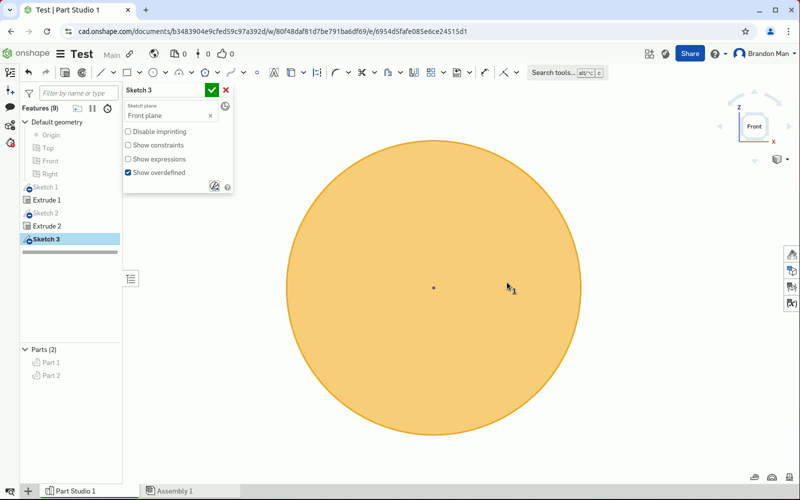
scroll(-6)
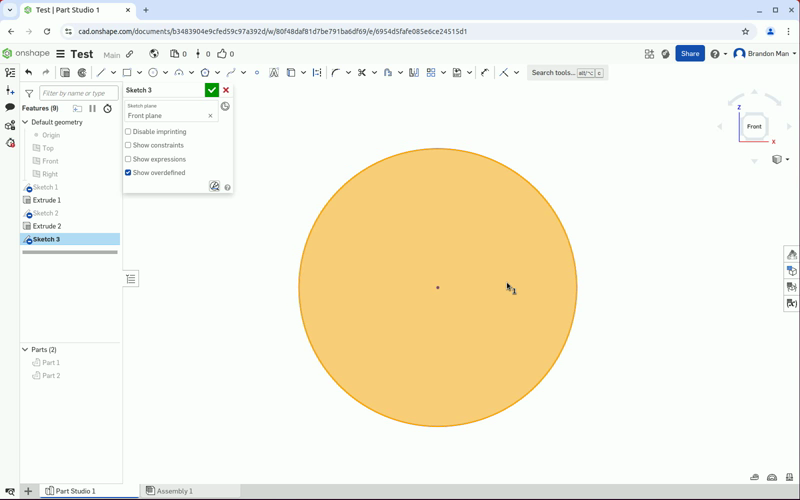
scroll(-6)
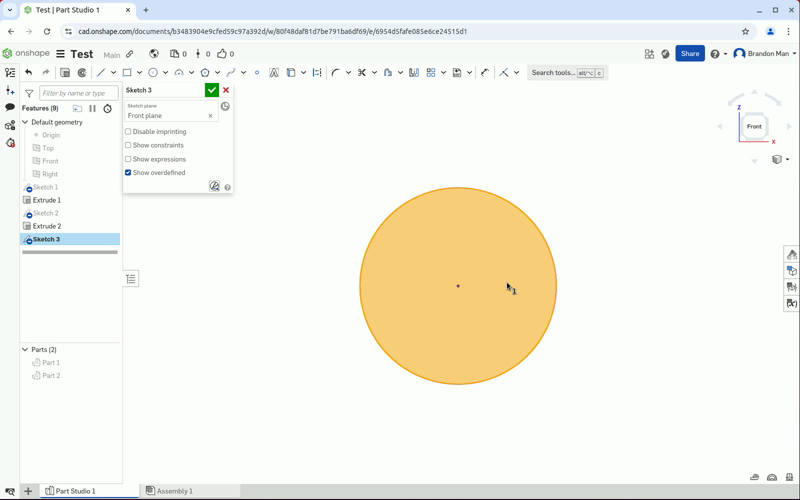
scroll(-6)
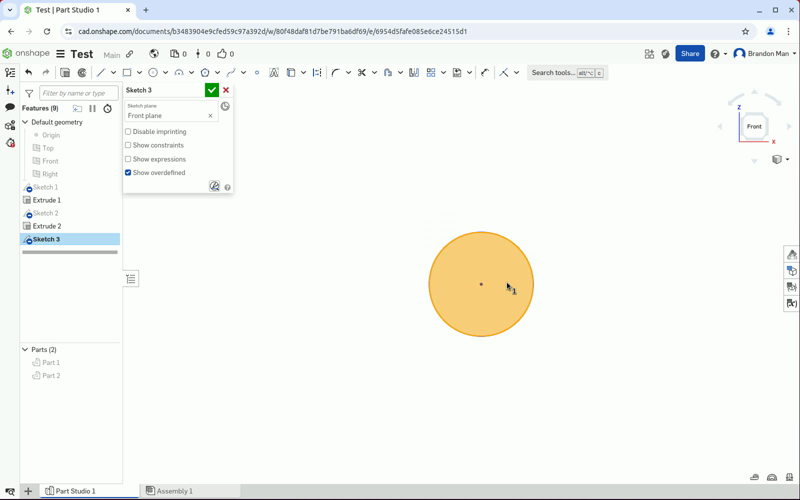
scroll(-6)
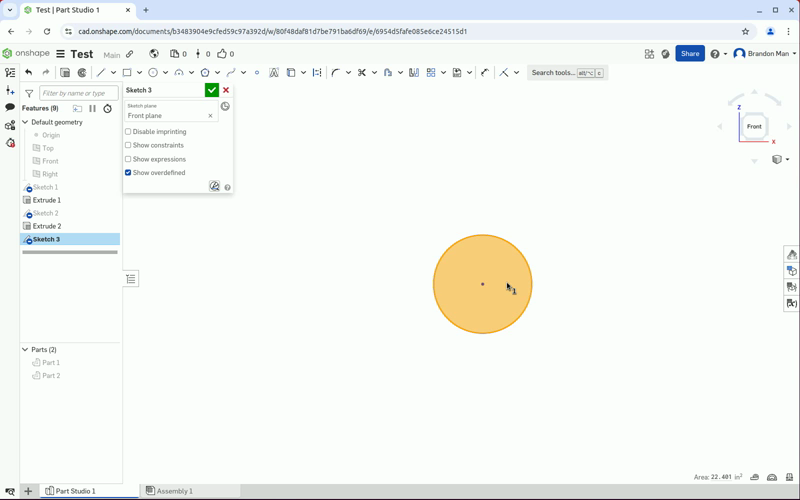
scroll(-6)
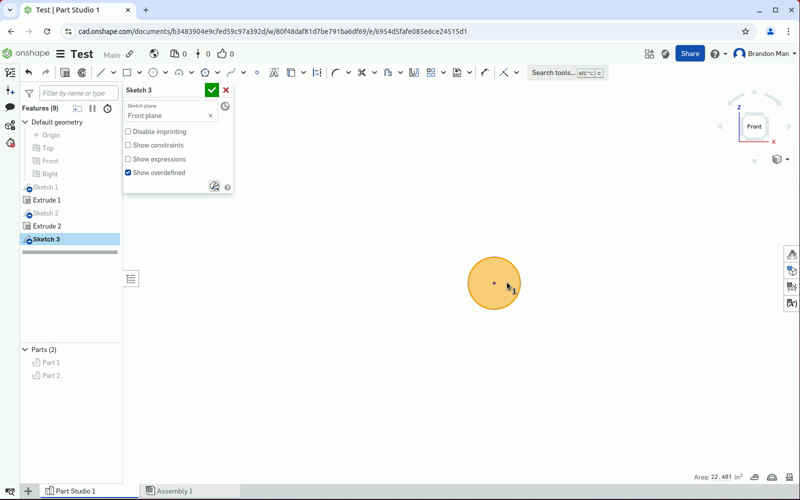
scroll(-6)
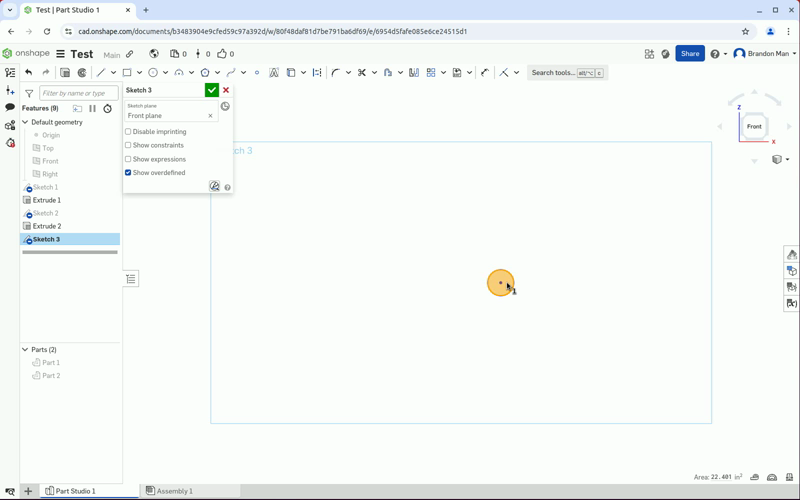
mouse_move(73, 352)
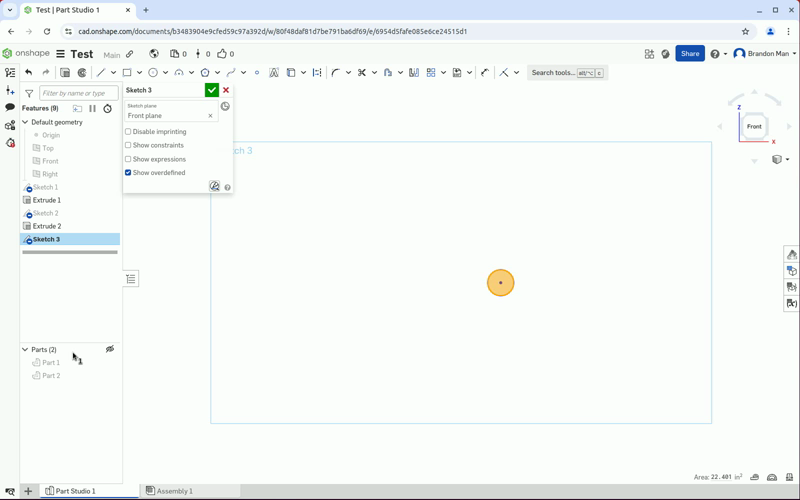
key(shift+y)
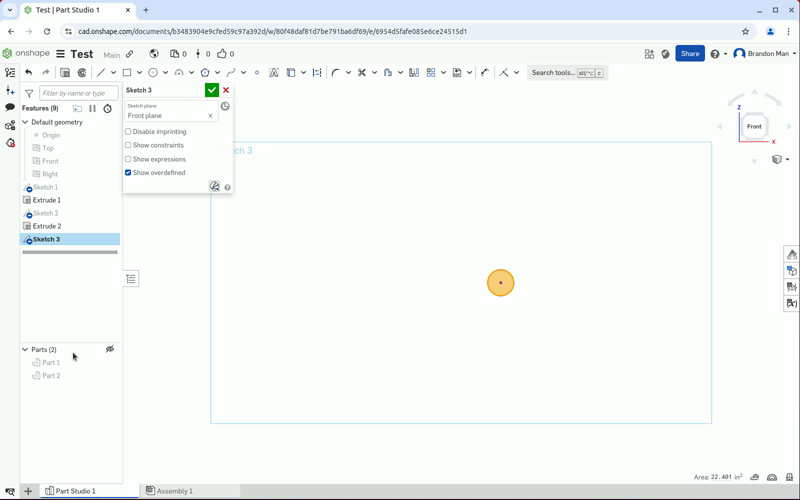
key(shift+e)
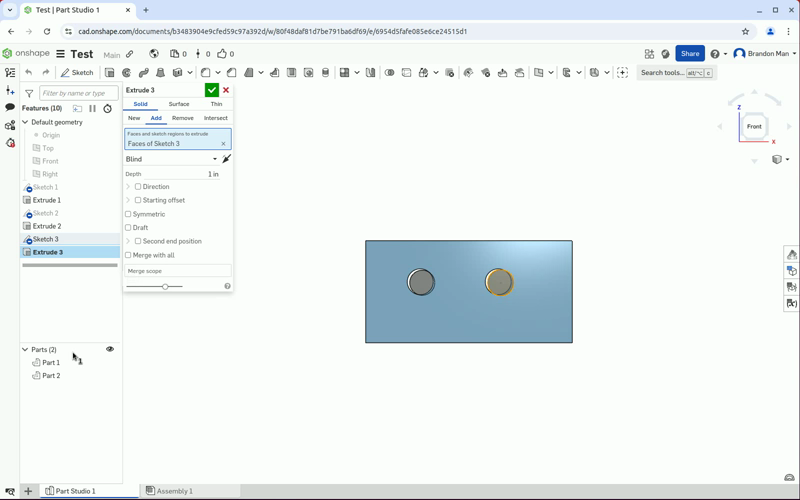
mouse_move(143, 106)
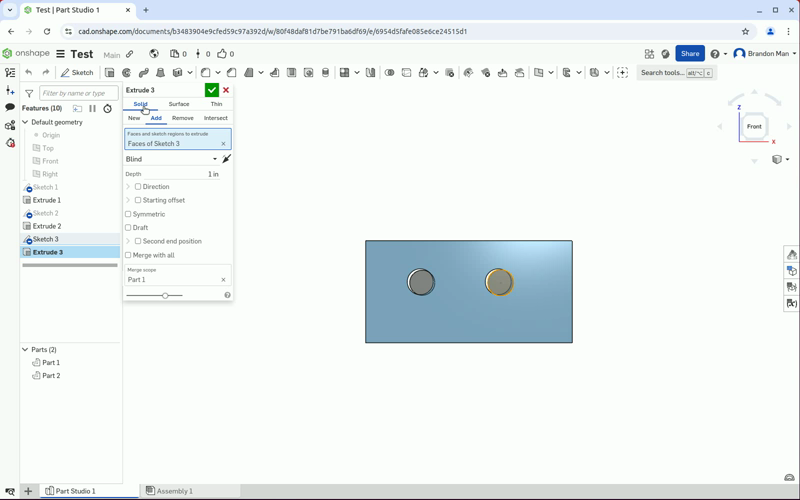
click(143, 106)
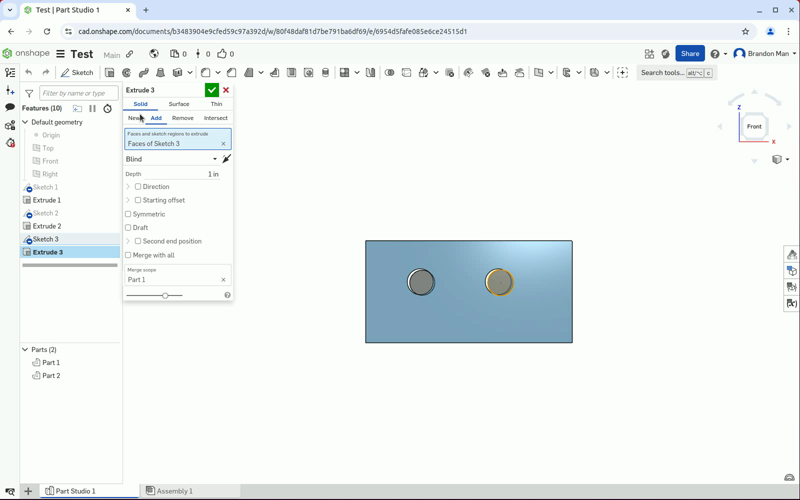
mouse_move(137, 120)
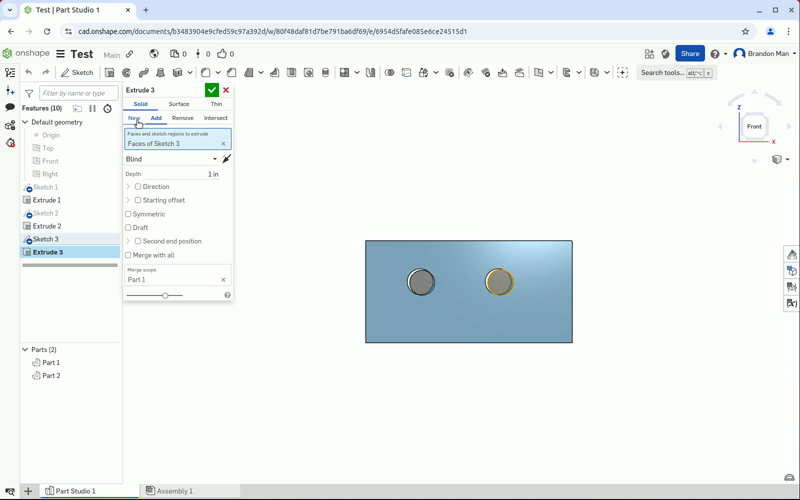
click(137, 120)
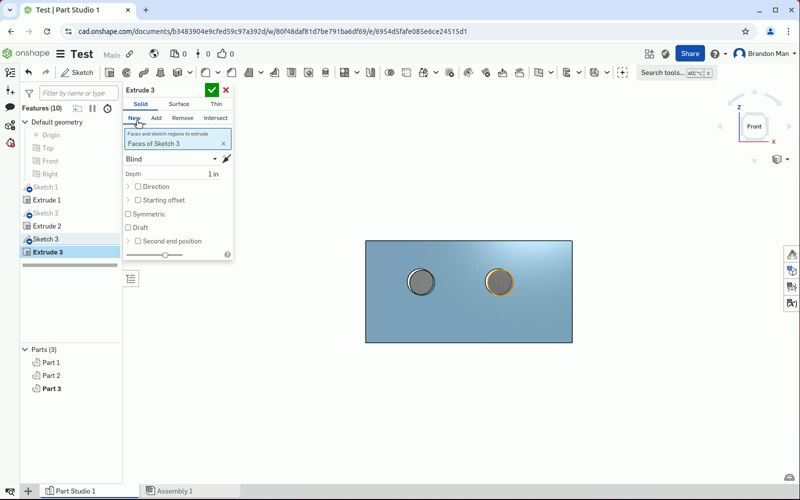
key(tab, 4)
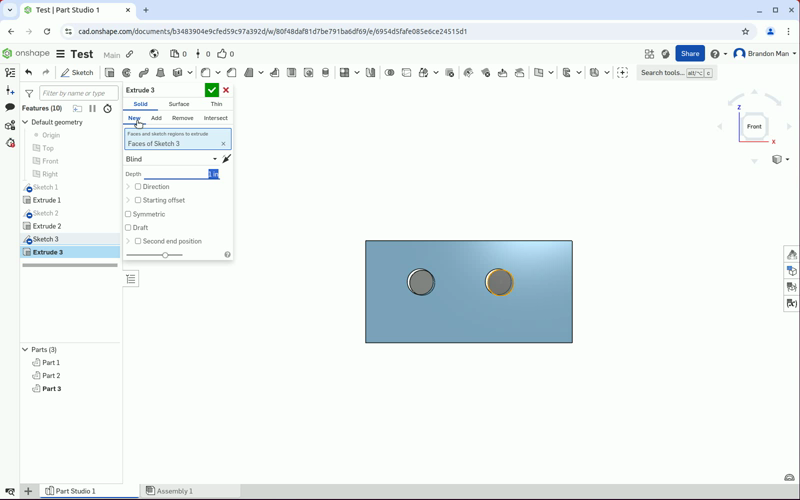
text(6.499)
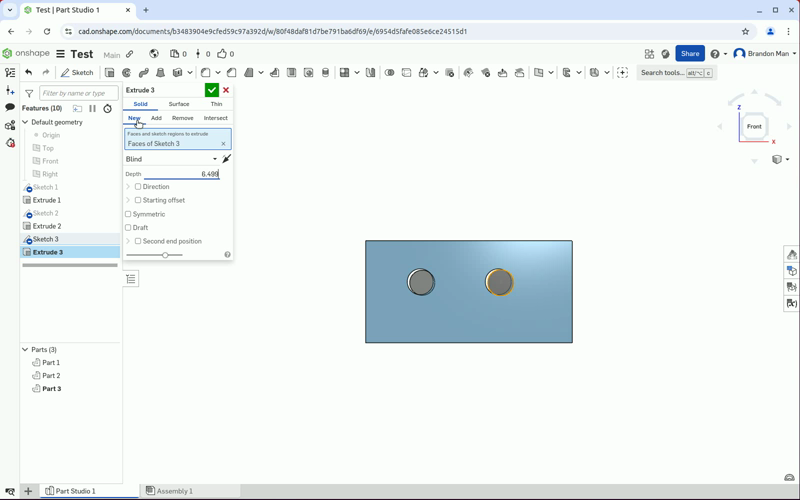
key(enter)
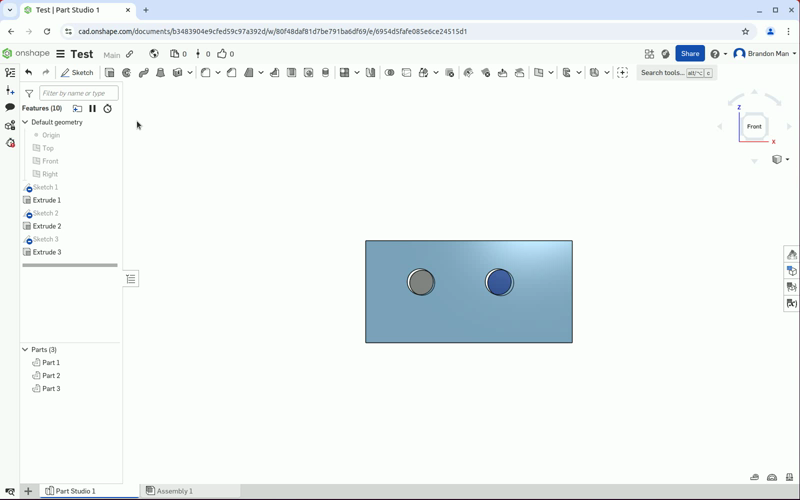
key(shift+h)
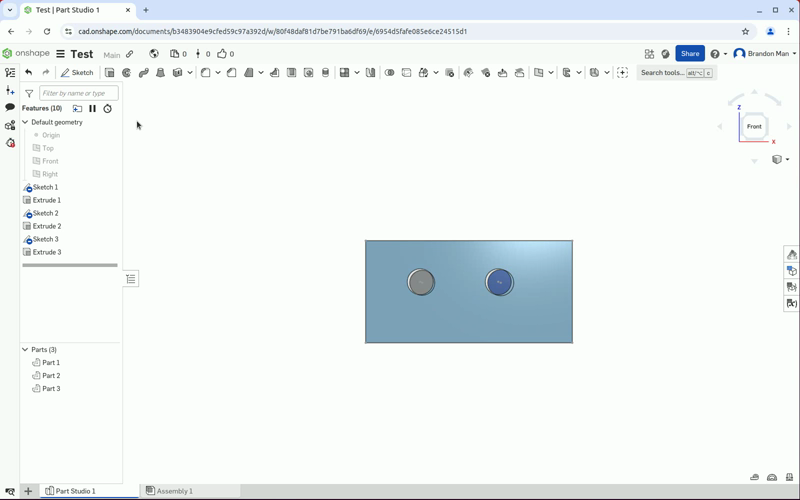
key(shift+h)
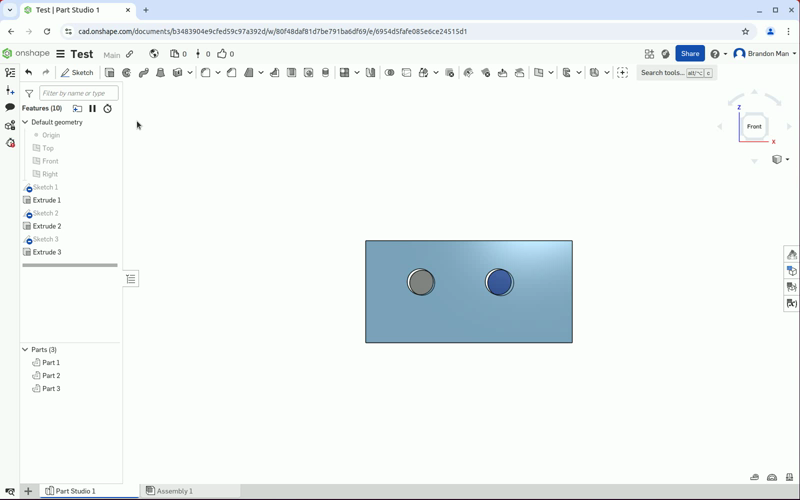
mouse_move(73, 189)
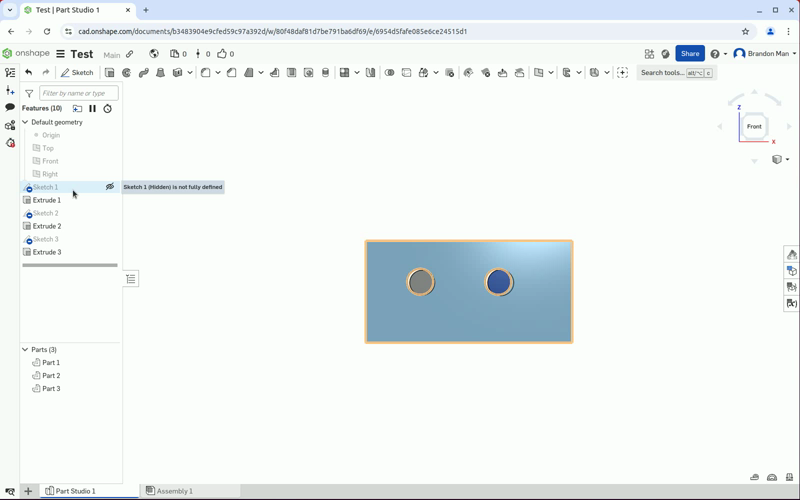
click(73, 189)
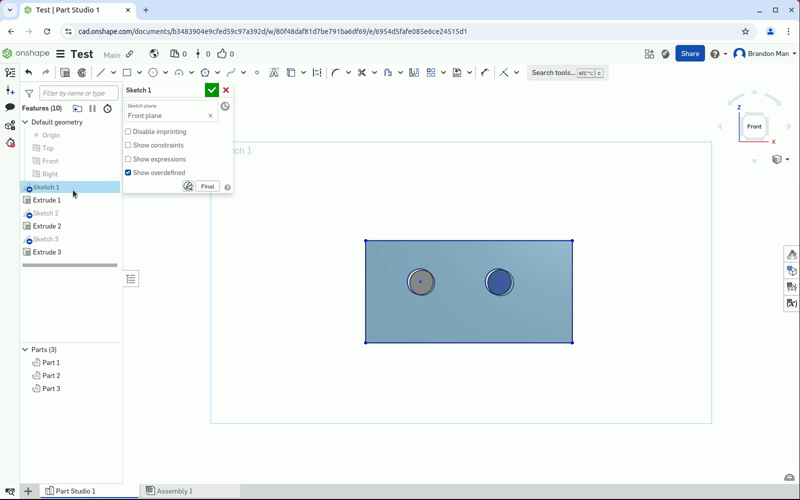
mouse_move(229, 92)
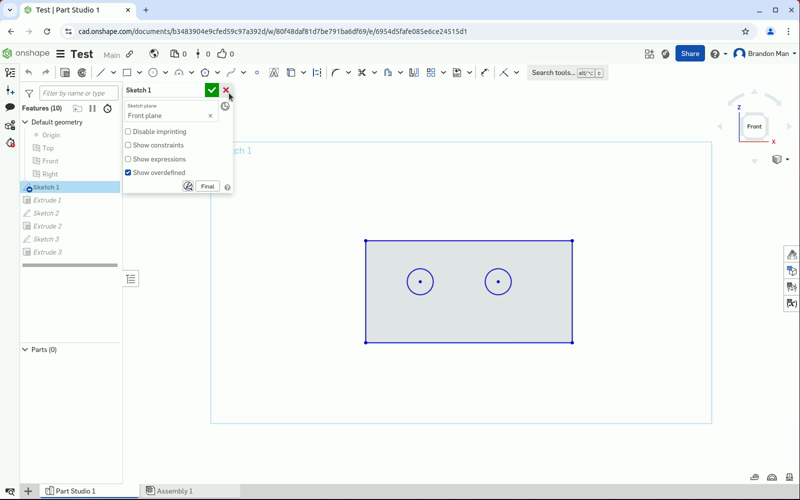
click(229, 92)
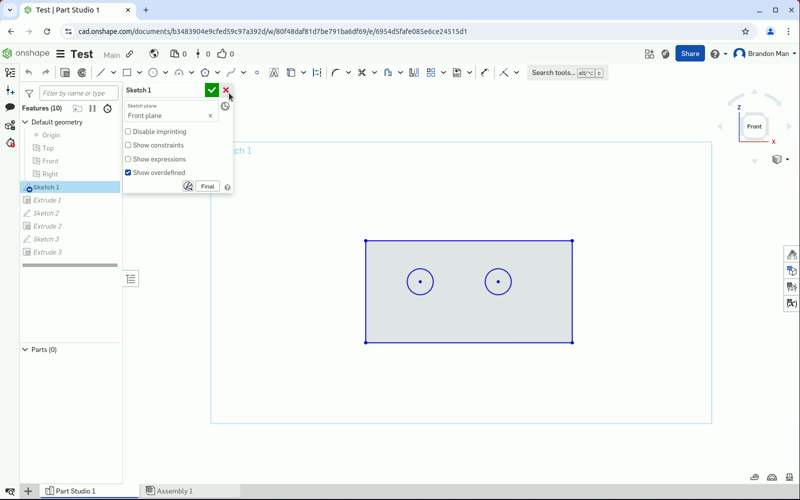
key(shift+s)
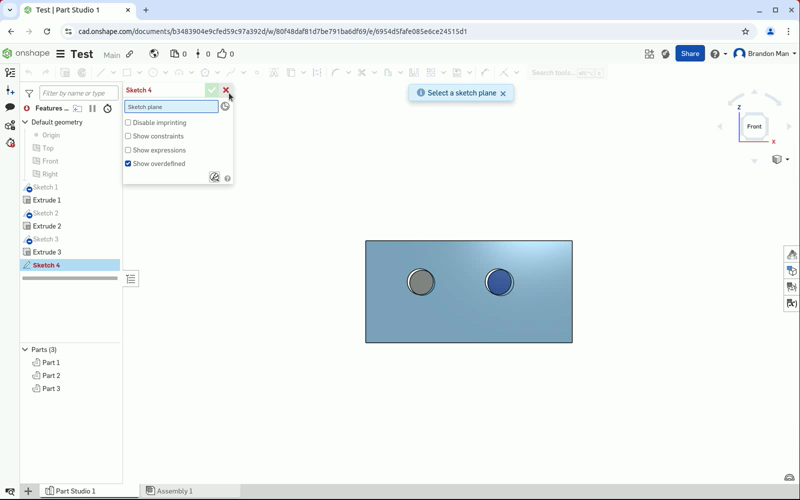
mouse_move(73, 163)
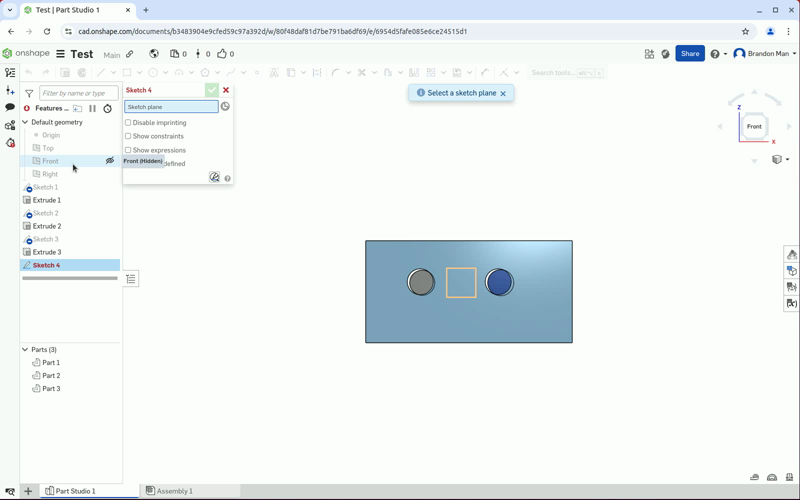
click(73, 163)
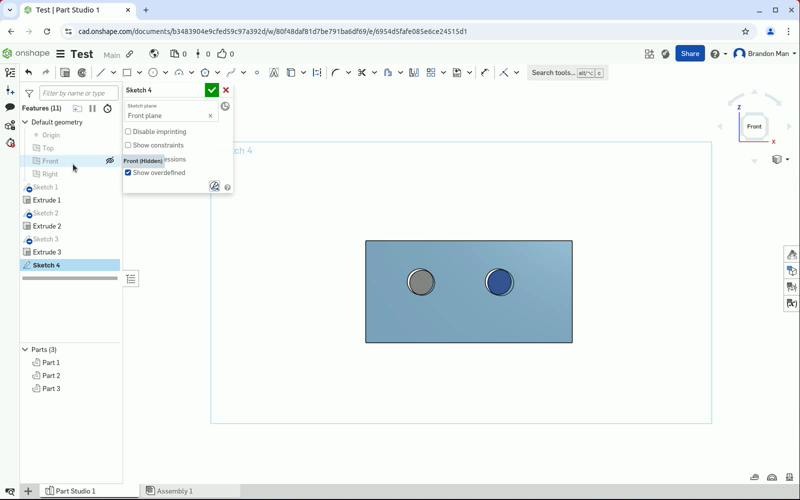
mouse_move(73, 352)
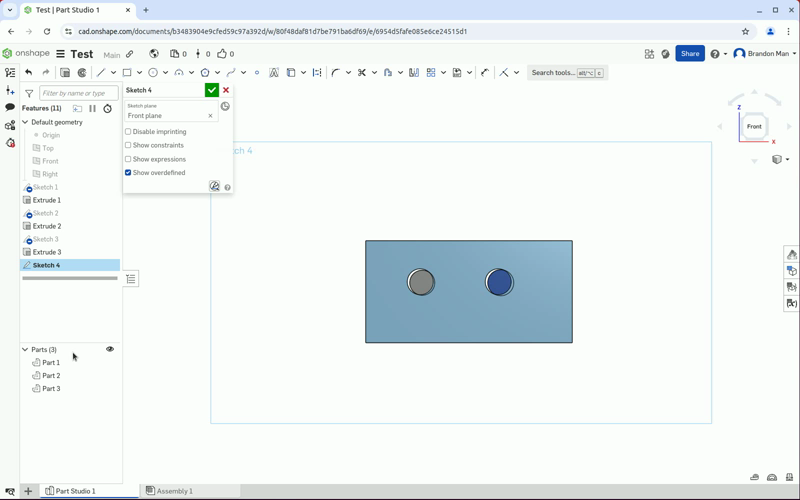
key(y)
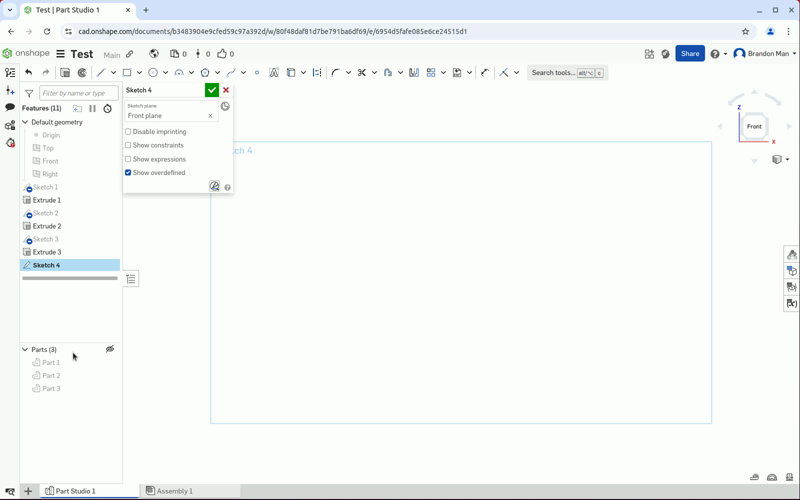
key(c)
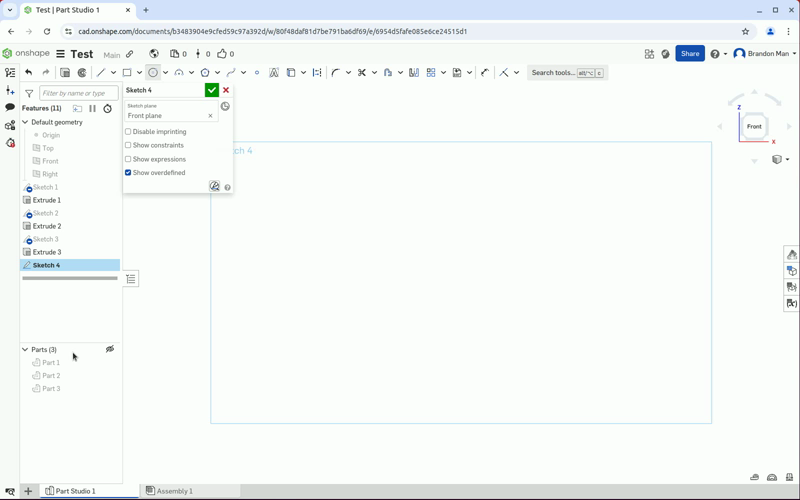
key_down(shift)
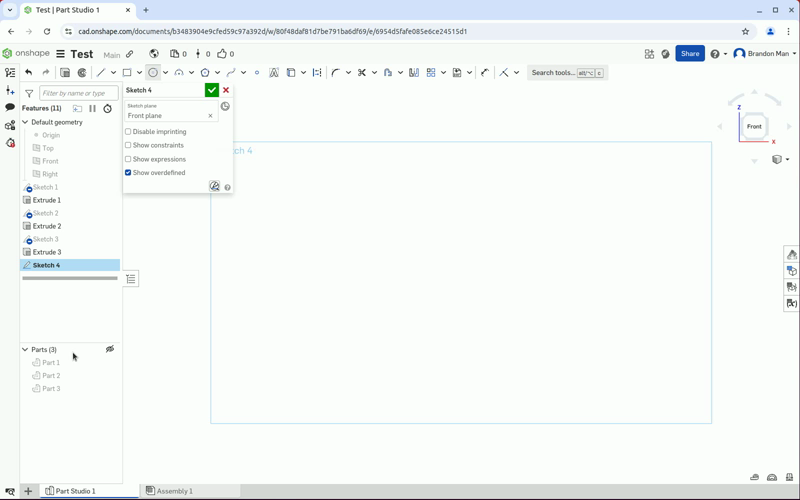
mouse_move(500, 282)
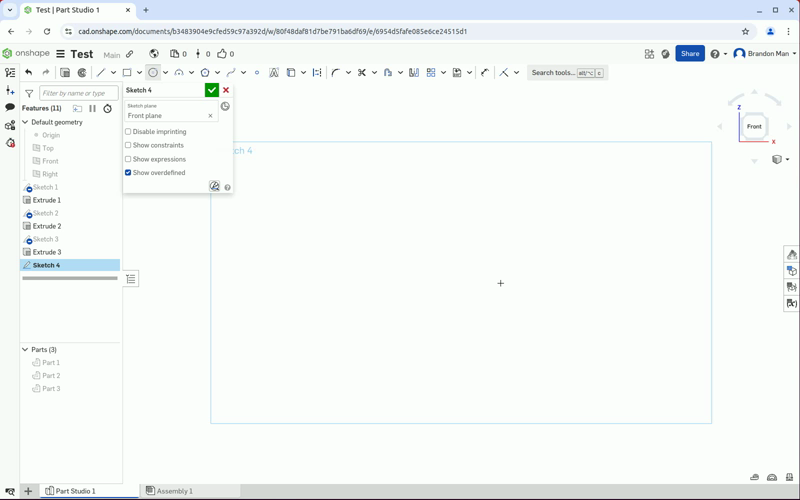
click(500, 282)
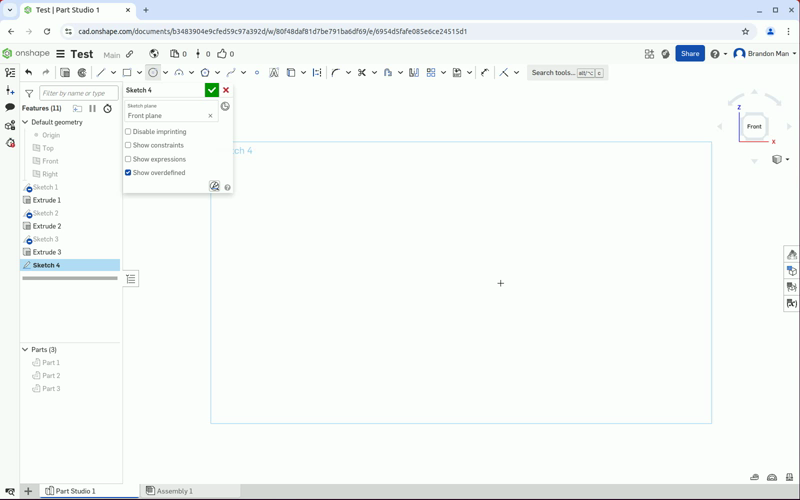
key_up(shift)
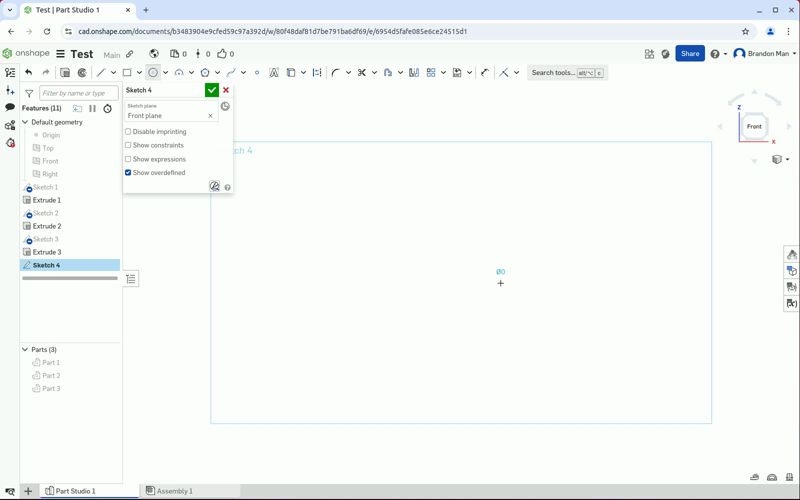
mouse_move(513, 282)
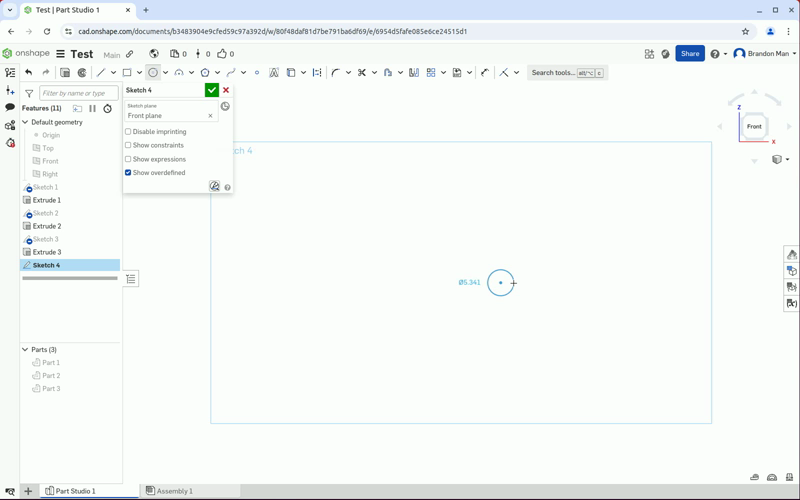
click(513, 282)
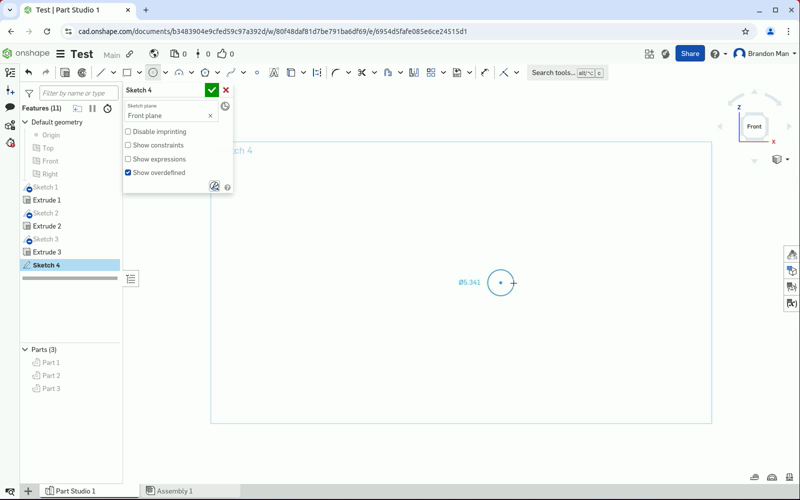
key(esc)
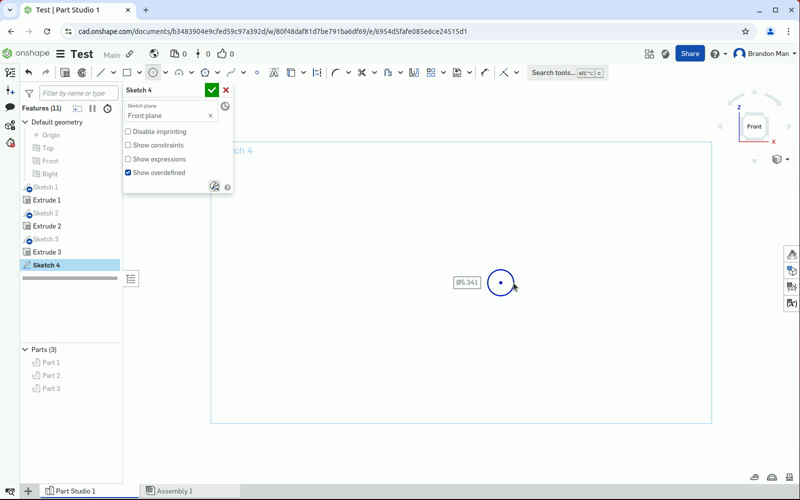
mouse_move(495, 287)
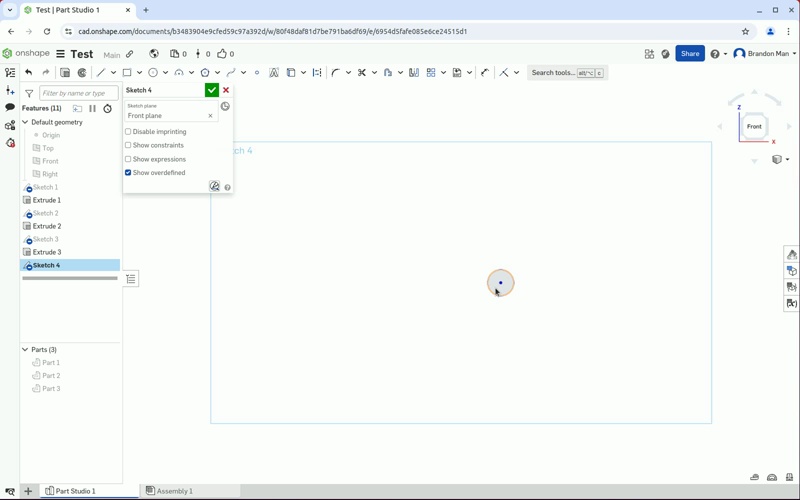
scroll(6)
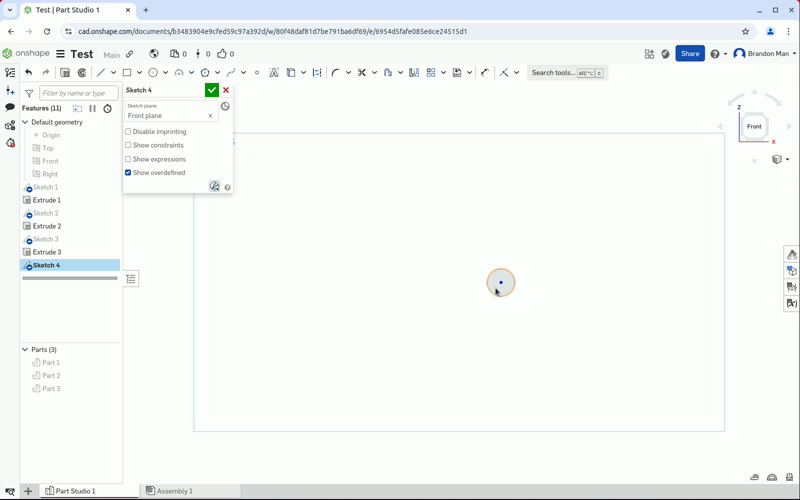
scroll(6)
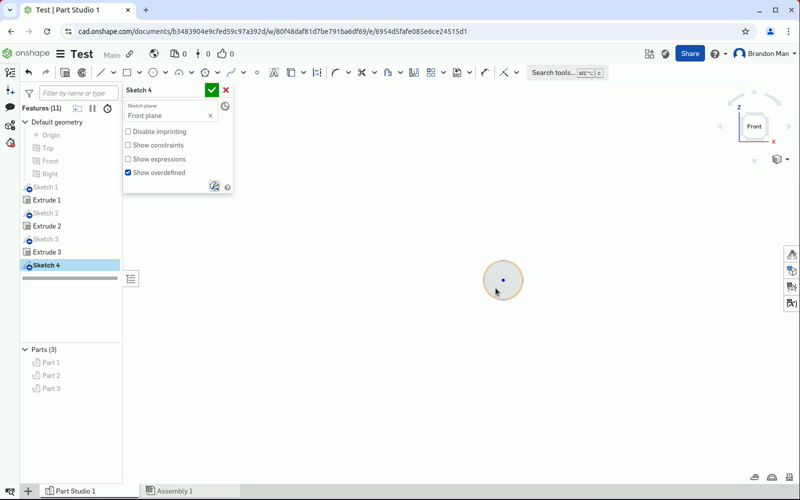
scroll(6)
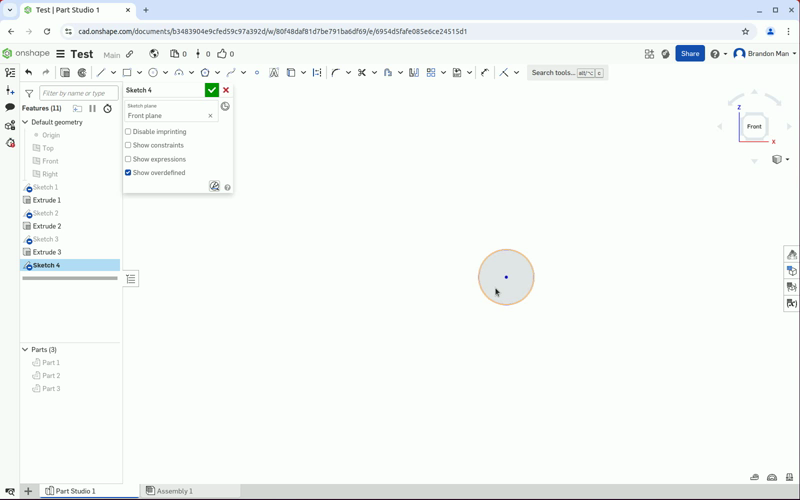
scroll(6)
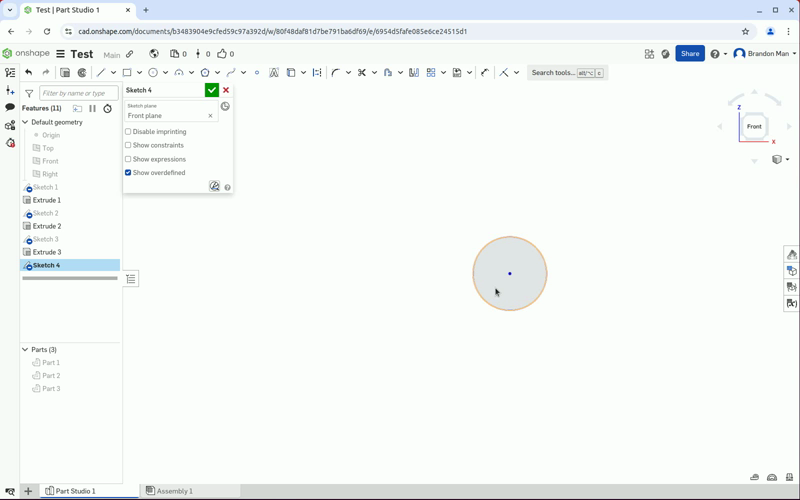
scroll(6)
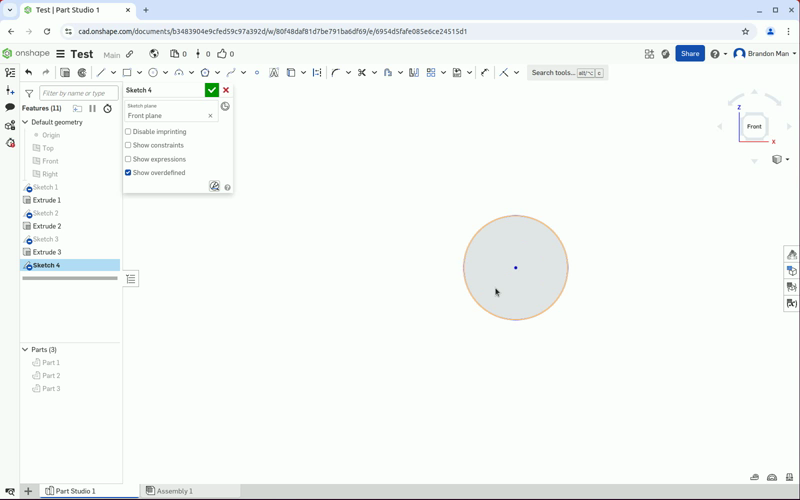
scroll(6)
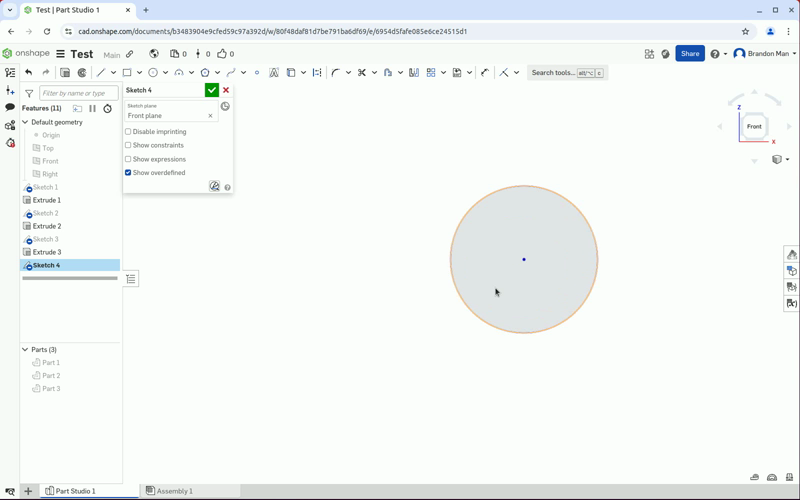
scroll(6)
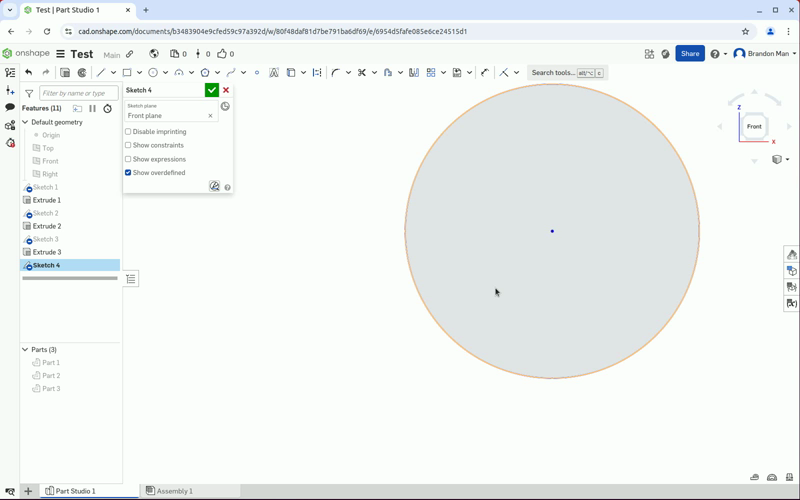
click(495, 287)
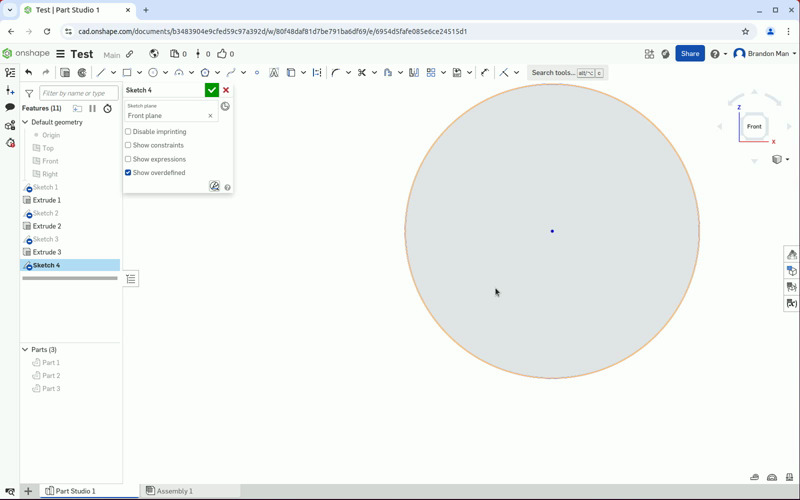
scroll(-6)
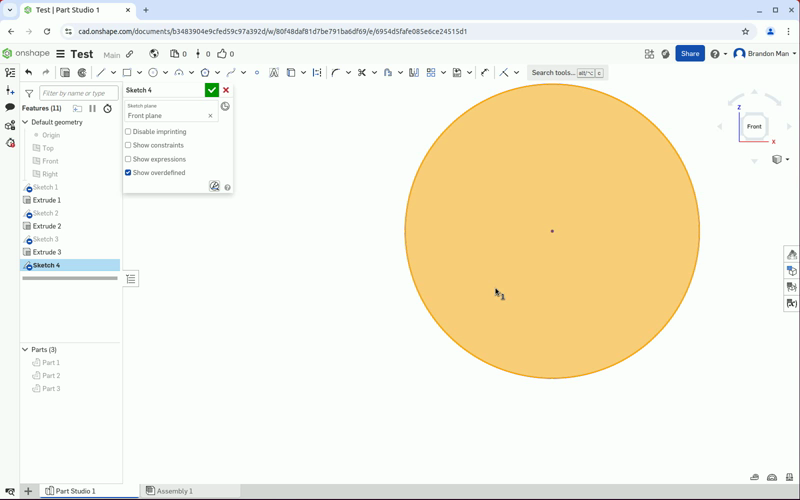
scroll(-6)
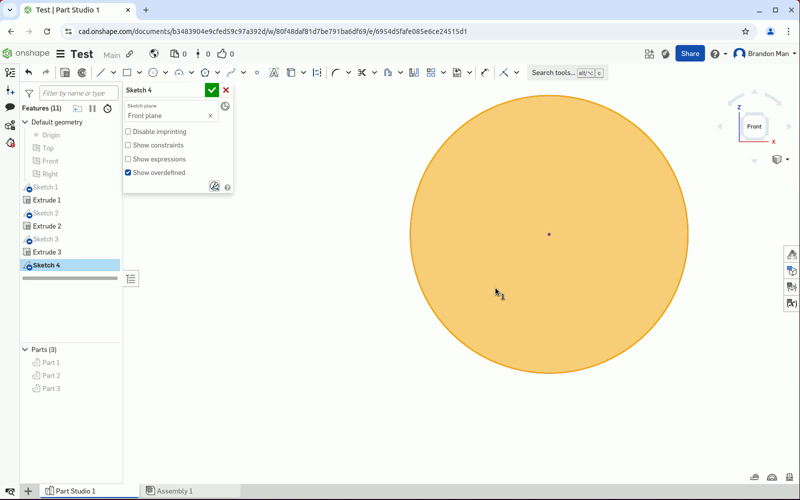
scroll(-6)
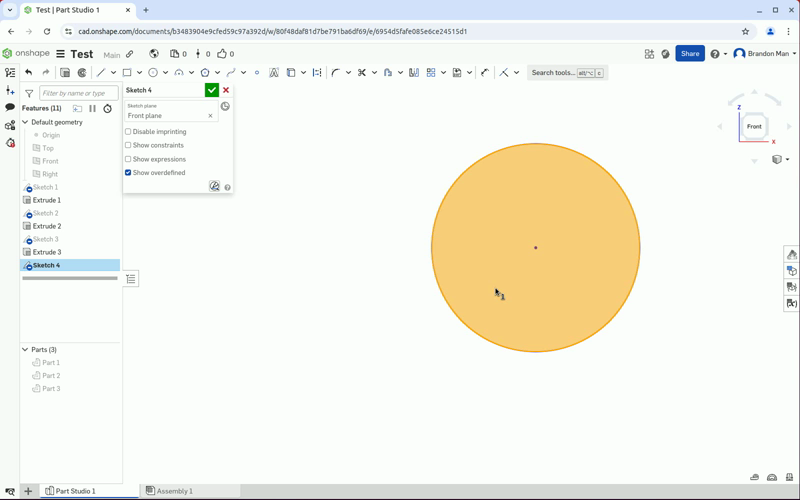
scroll(-6)
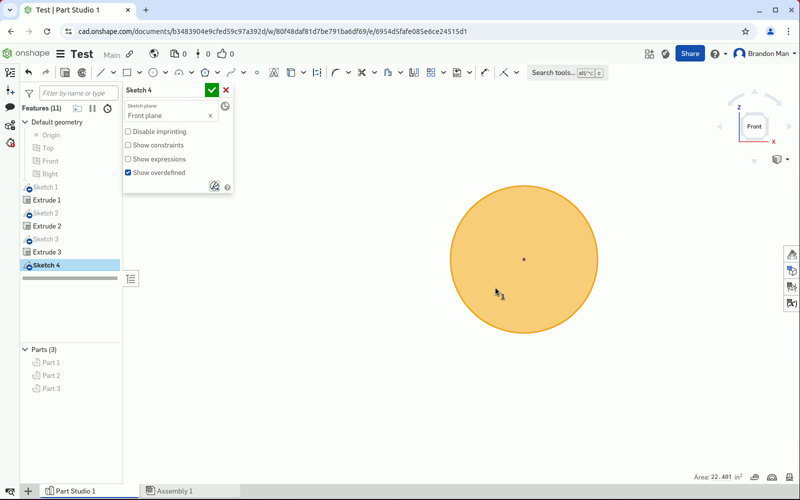
scroll(-6)
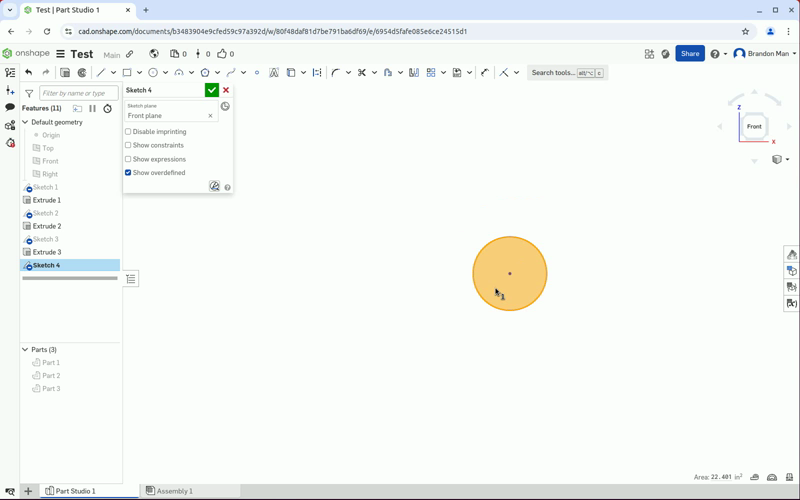
scroll(-6)
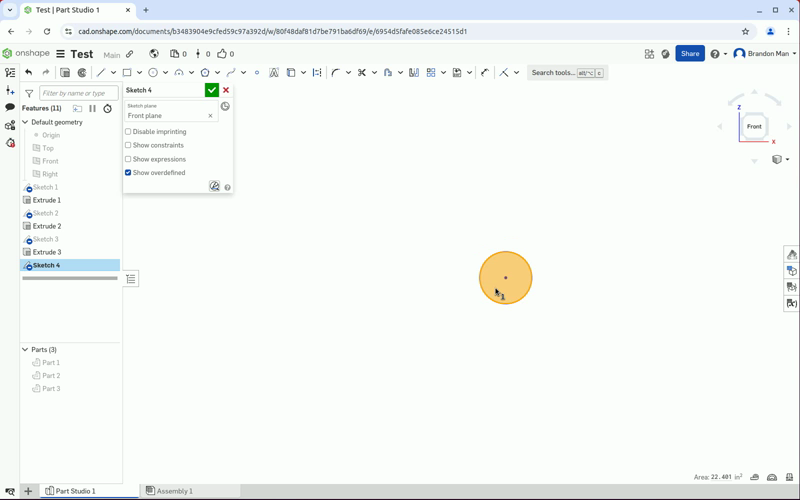
scroll(-6)
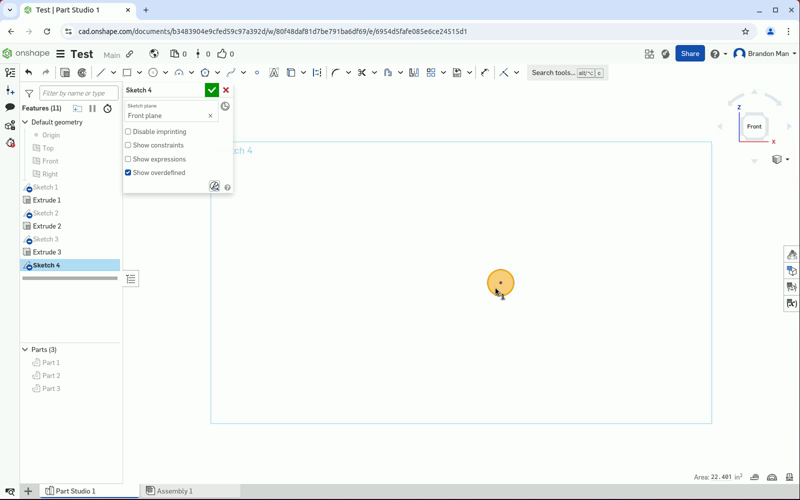
mouse_move(73, 352)
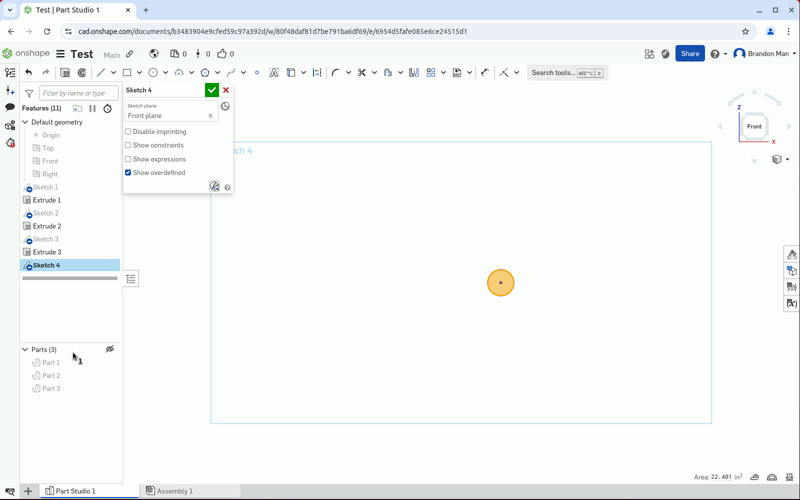
key(shift+y)
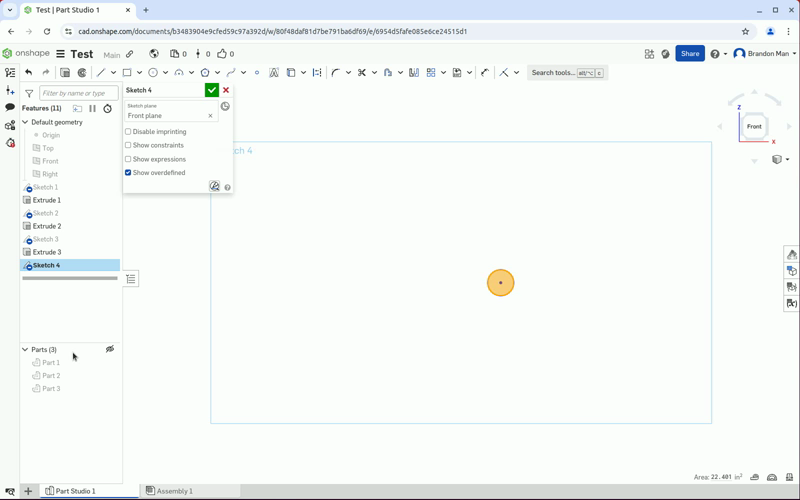
key(shift+e)
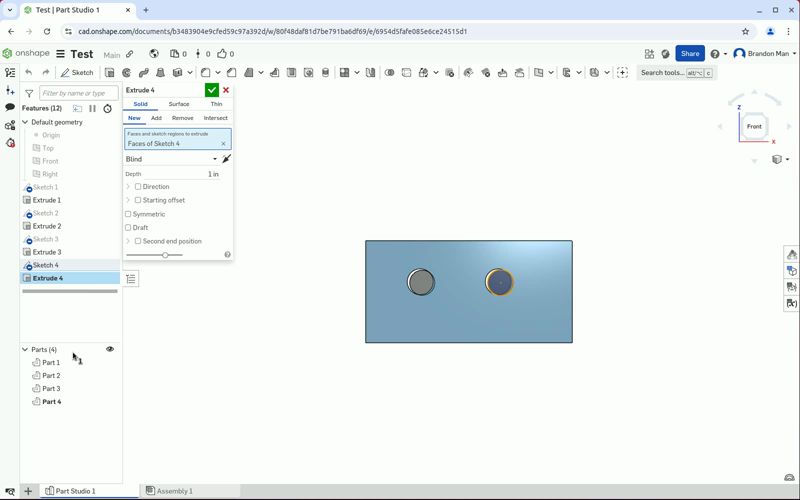
mouse_move(143, 106)
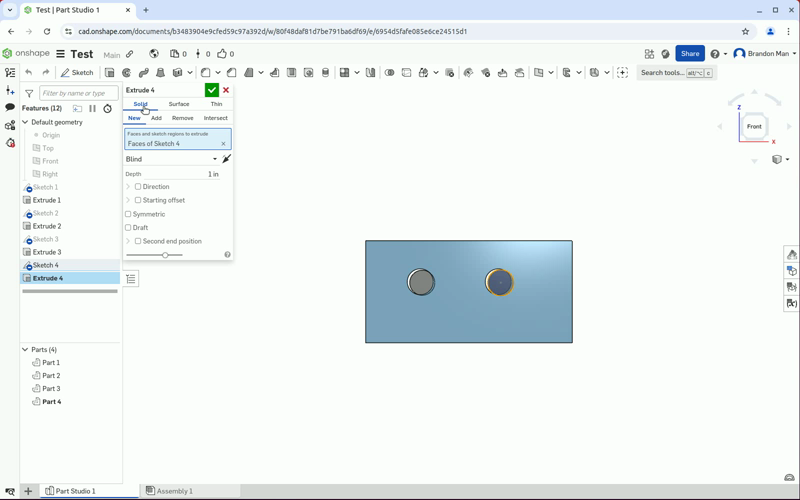
click(143, 106)
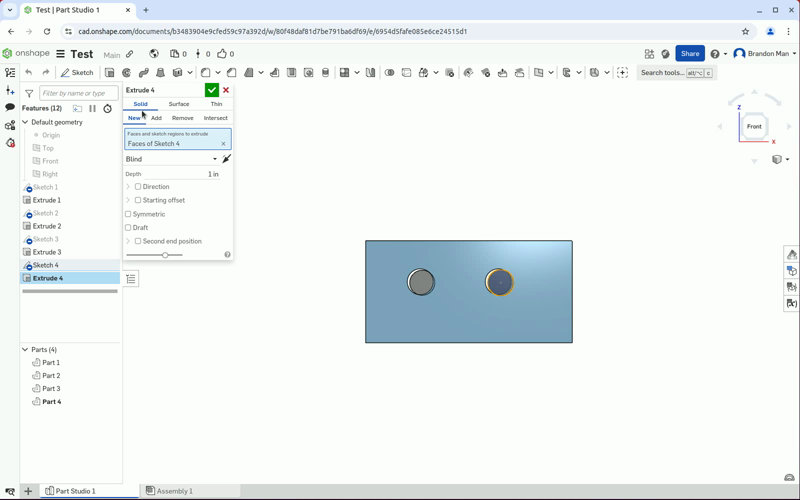
mouse_move(137, 120)
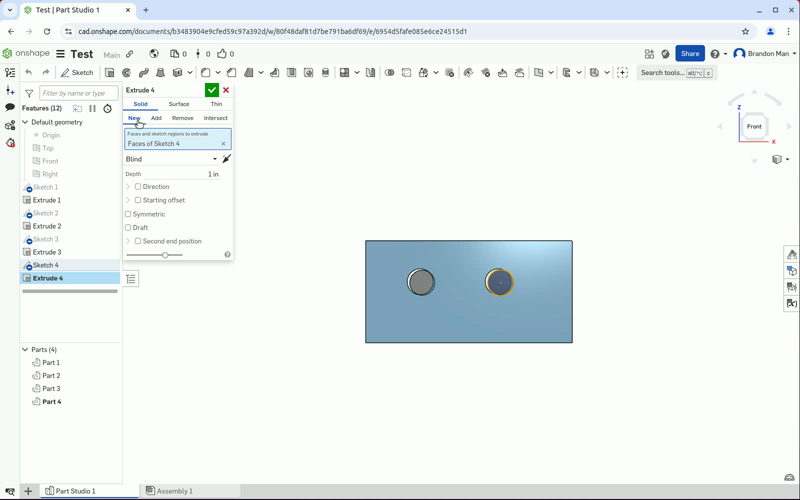
click(137, 120)
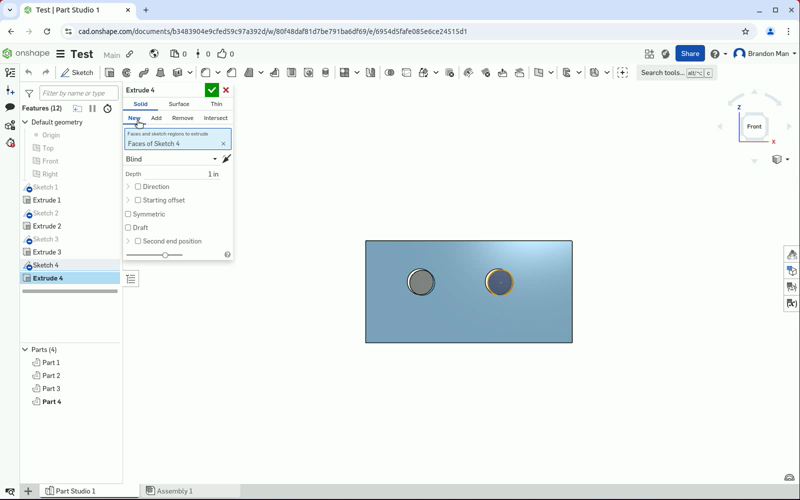
key(tab, 4)
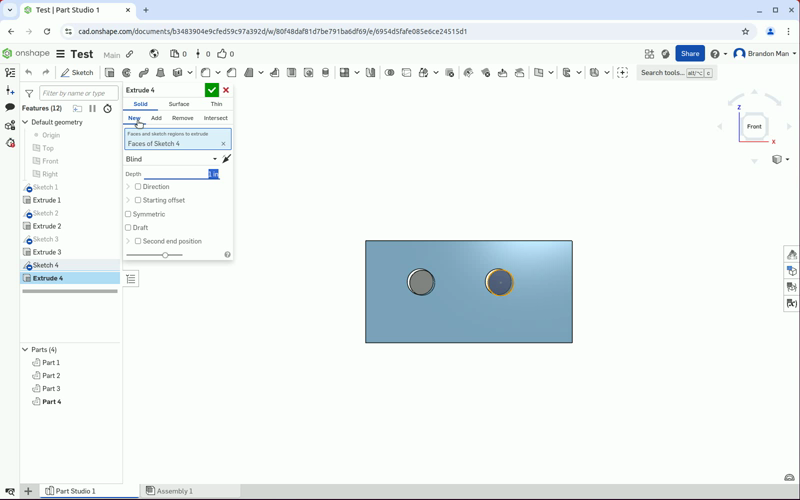
text(12.036)
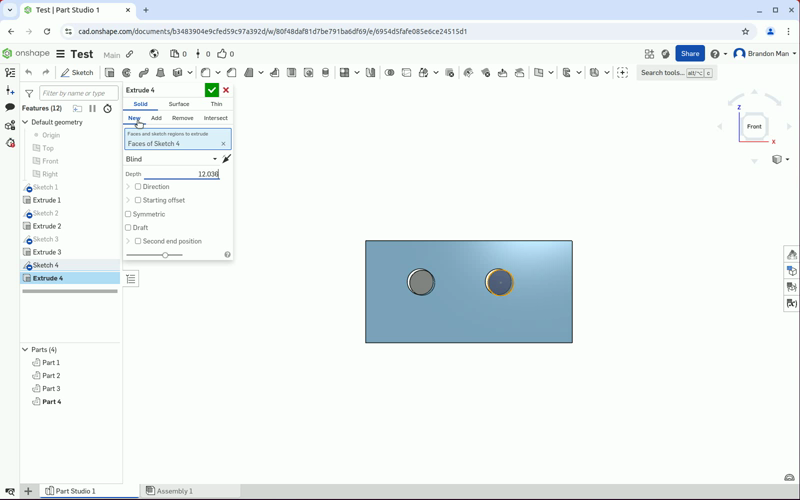
key(enter)
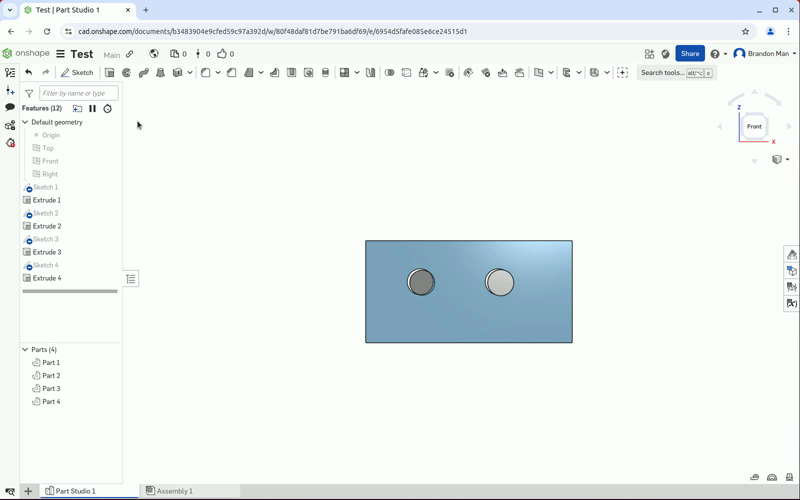
key(shift+h)
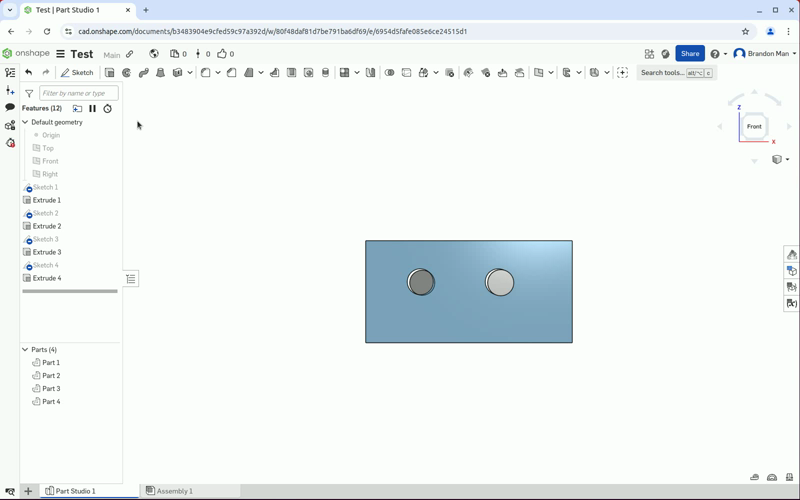
key(shift+h)
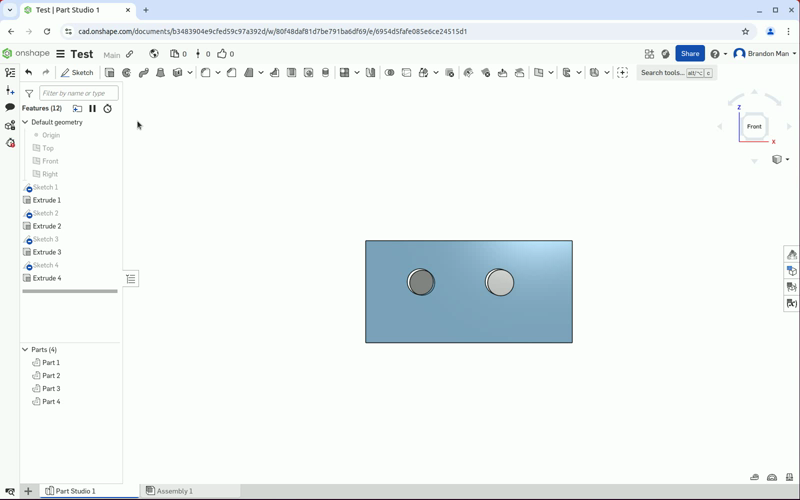
mouse_move(73, 189)
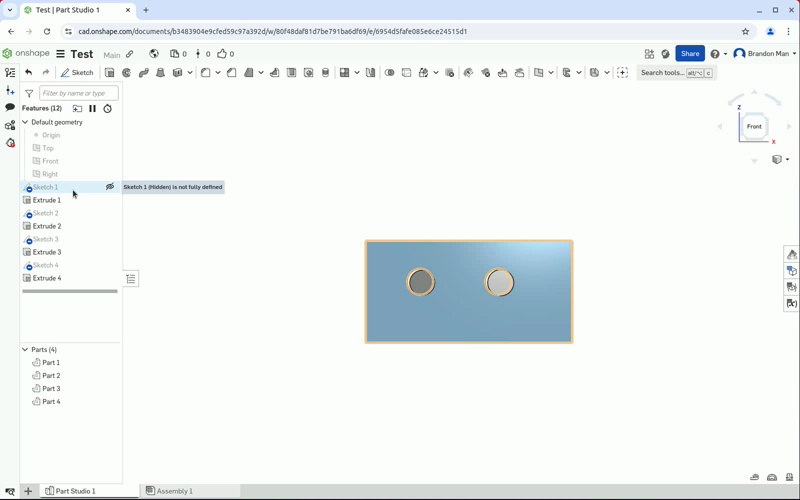
click(73, 189)
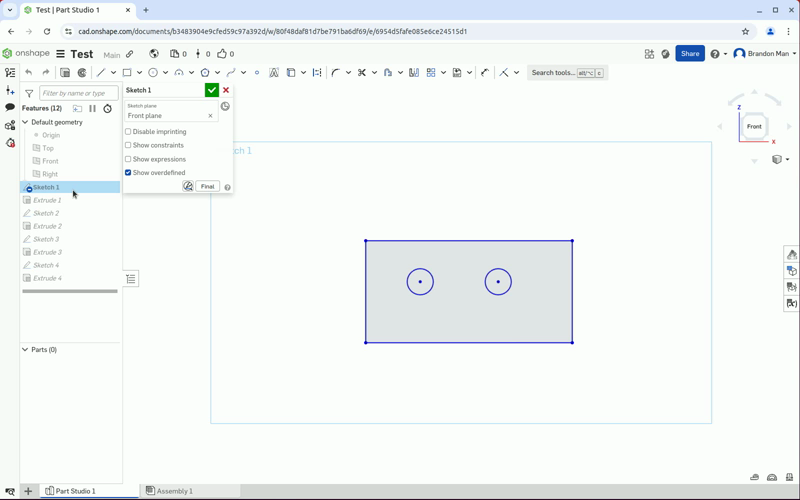
mouse_move(229, 92)
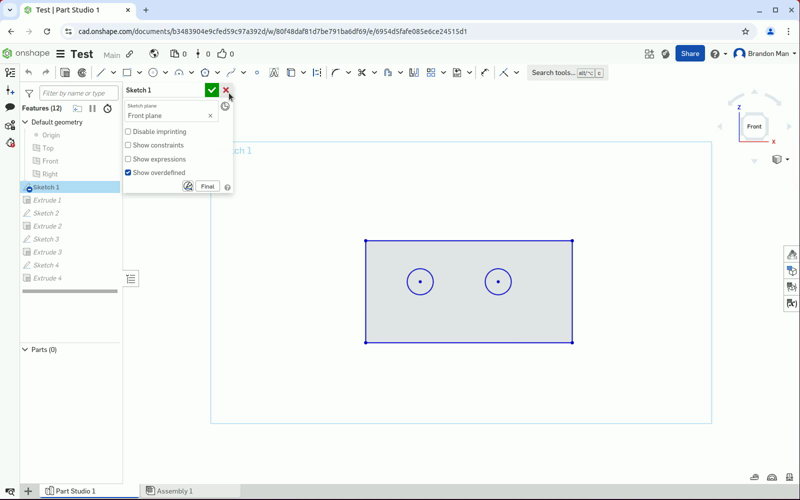
click(229, 92)
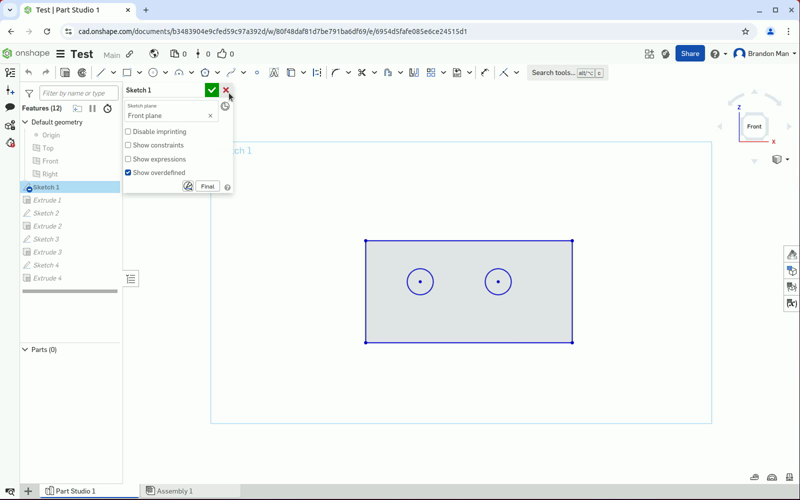
key(shift+s)
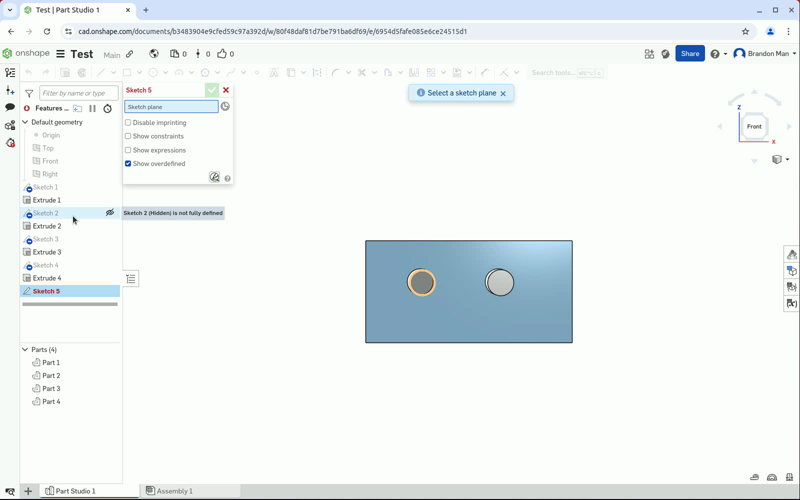
scroll(3)
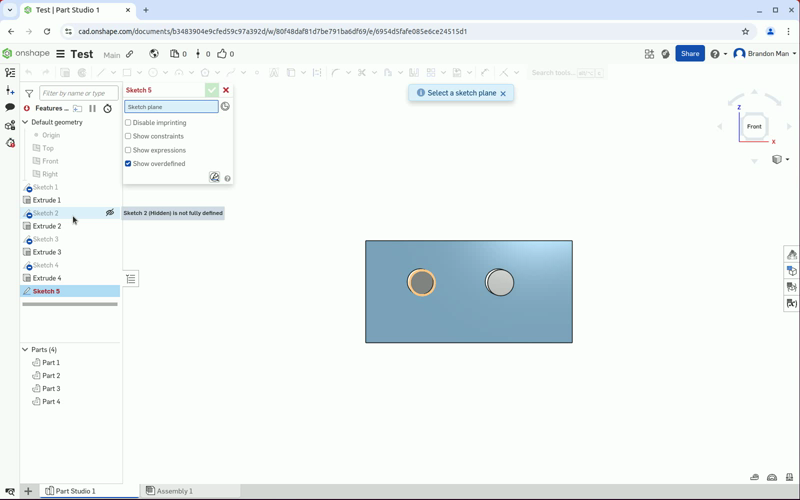
mouse_move(73, 163)
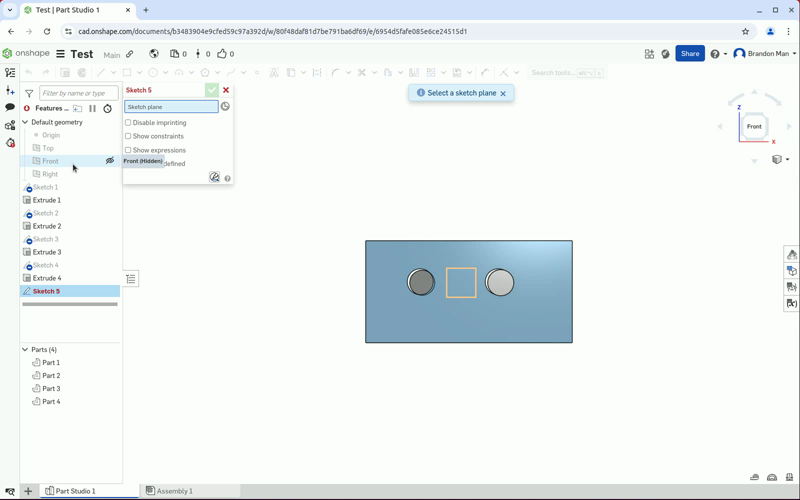
click(73, 163)
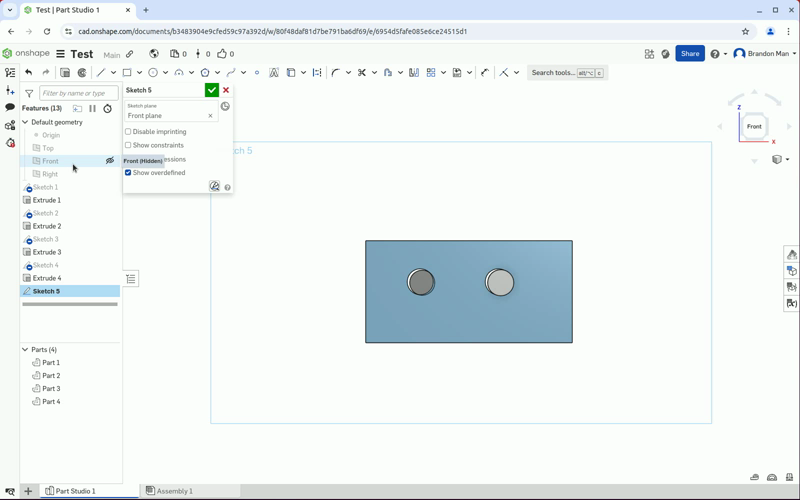
mouse_move(73, 352)
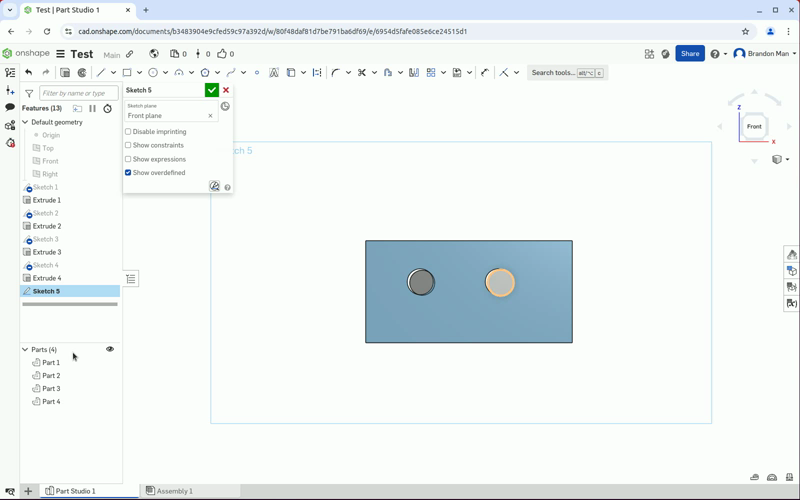
key(y)
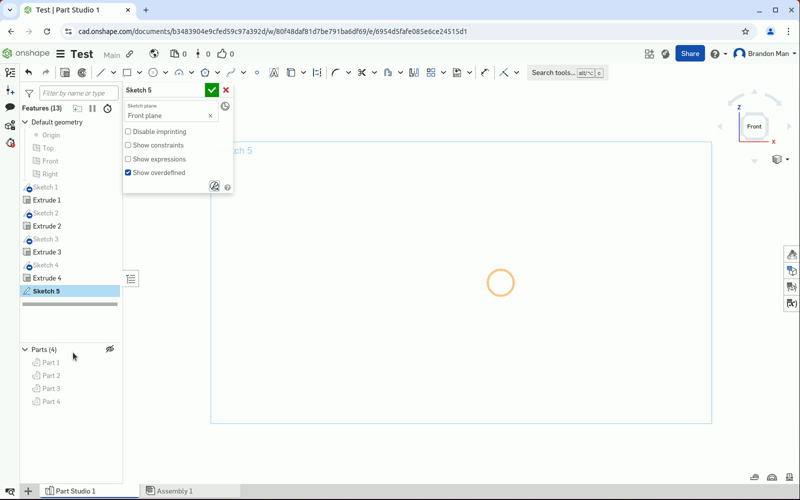
key(c)
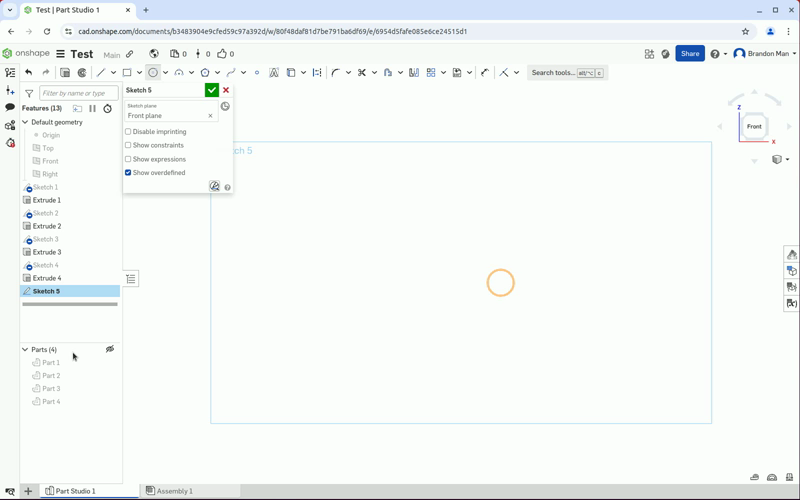
key_down(shift)
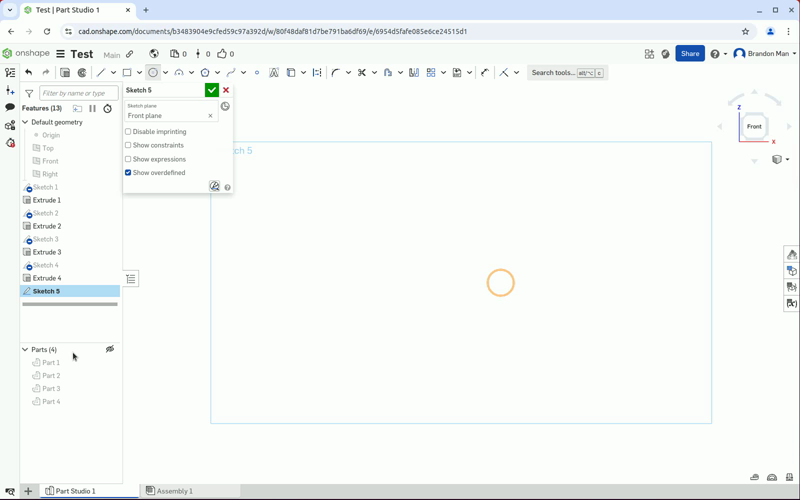
mouse_move(422, 282)
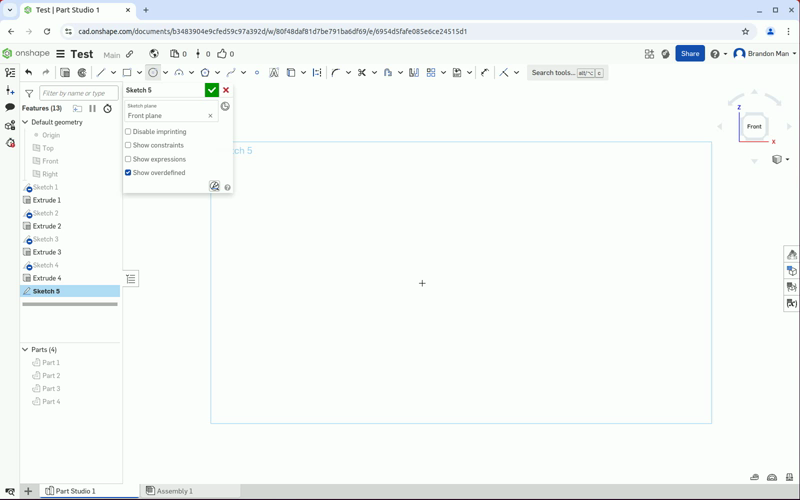
click(422, 282)
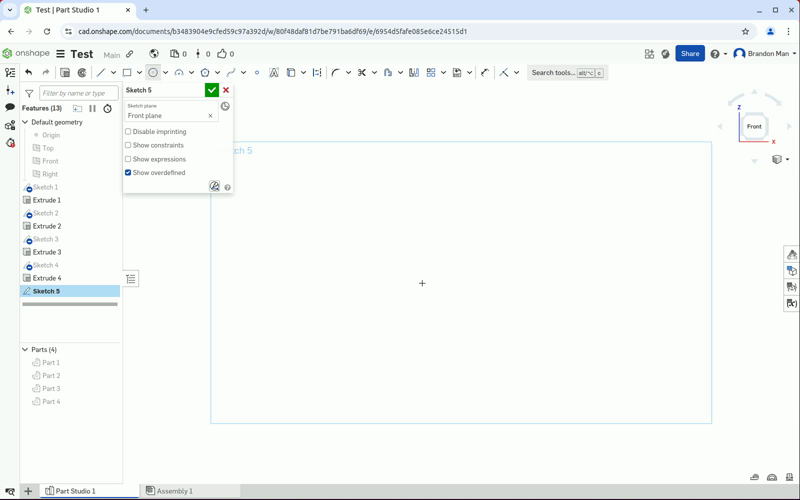
key_up(shift)
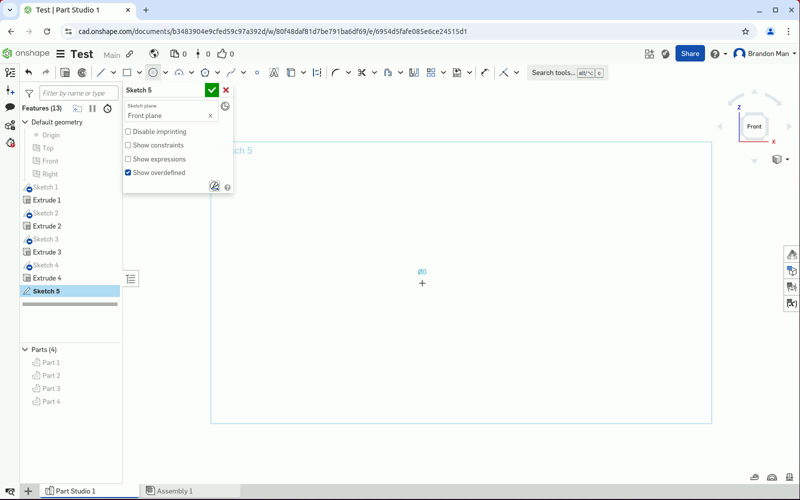
mouse_move(434, 282)
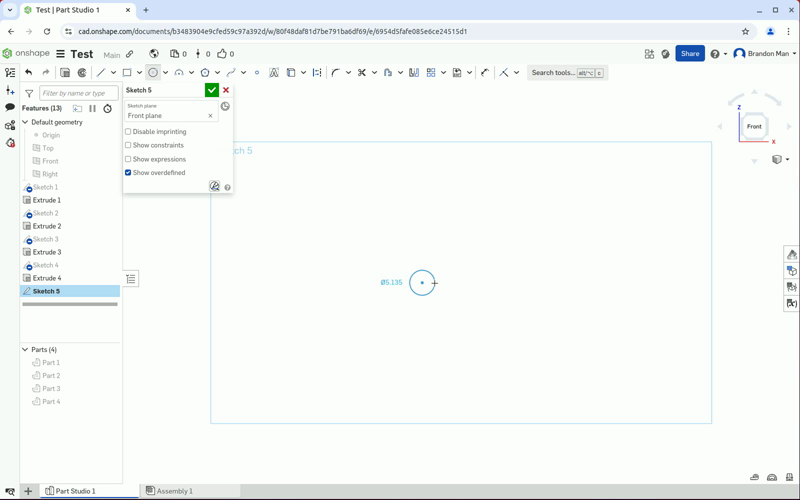
click(434, 282)
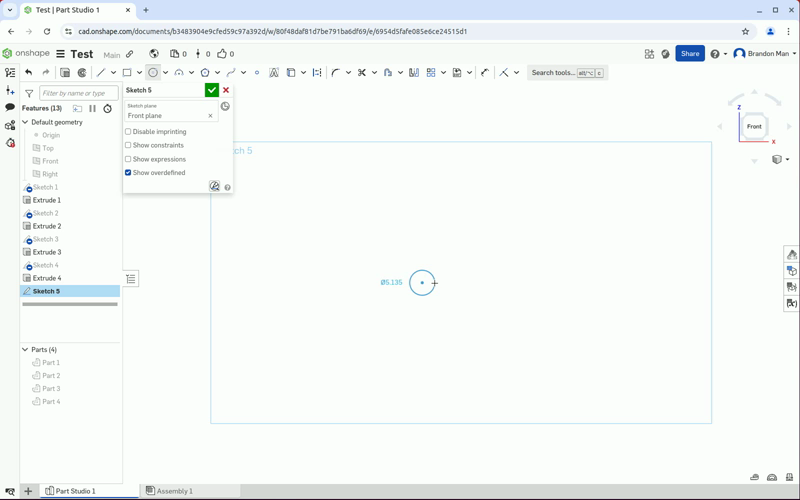
key(esc)
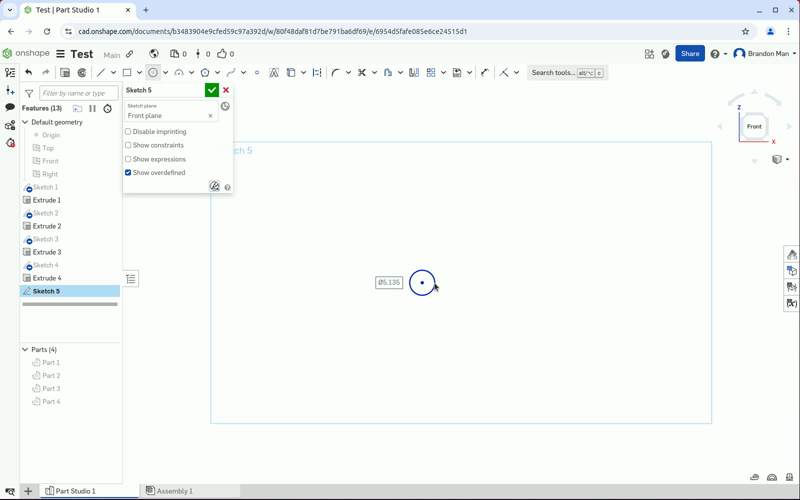
mouse_move(421, 271)
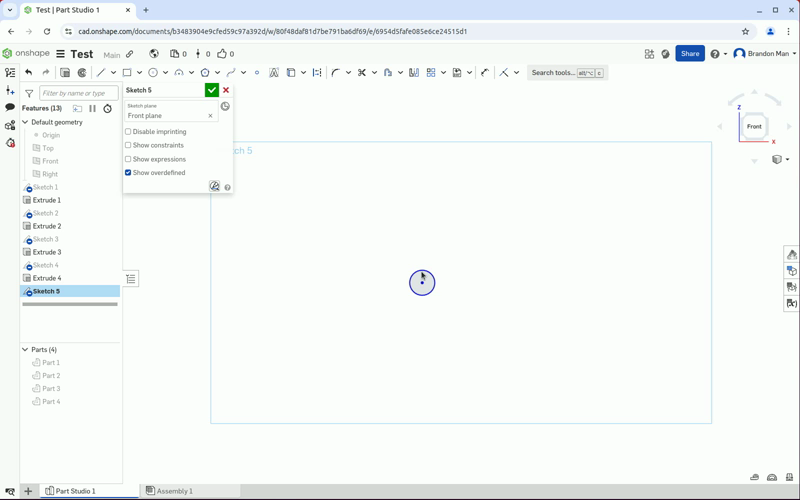
scroll(6)
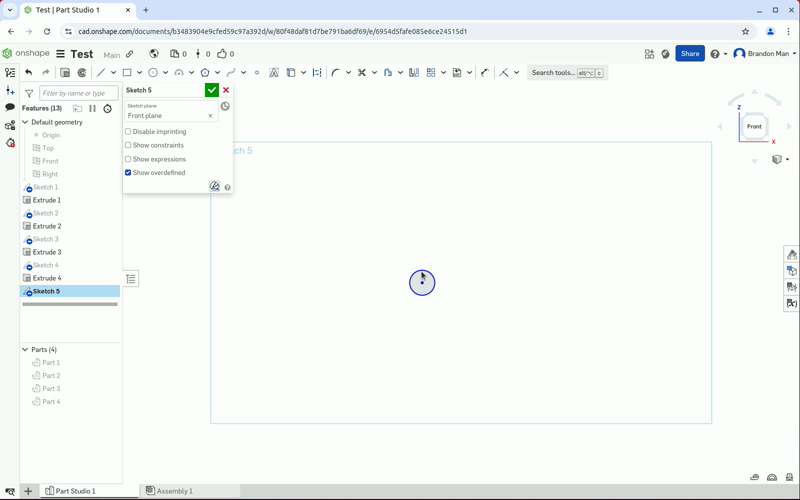
scroll(6)
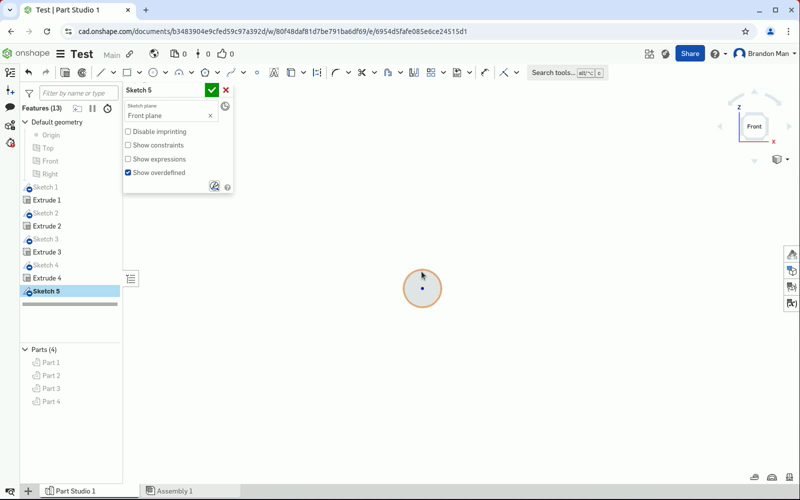
scroll(6)
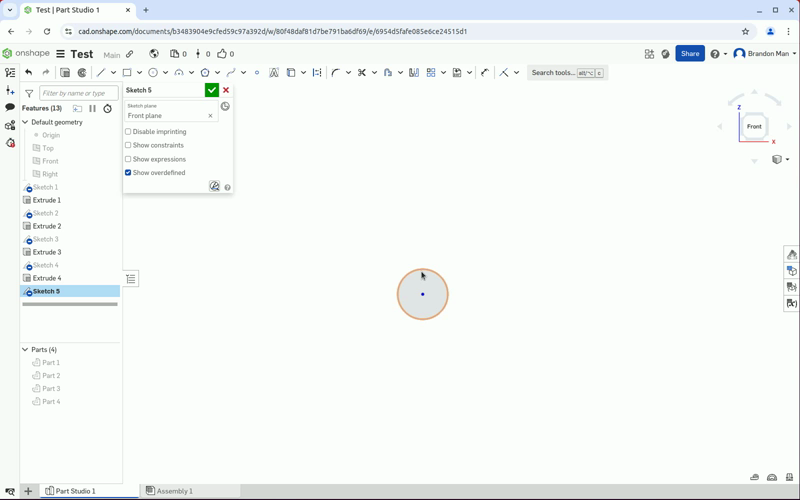
scroll(6)
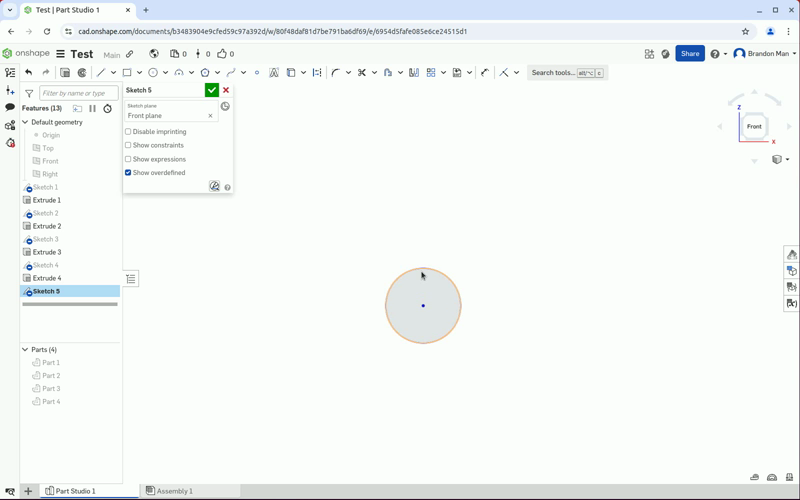
scroll(6)
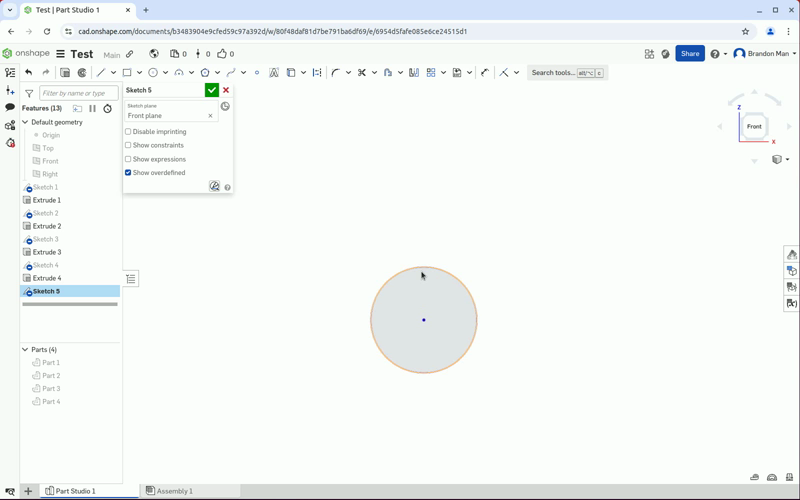
scroll(6)
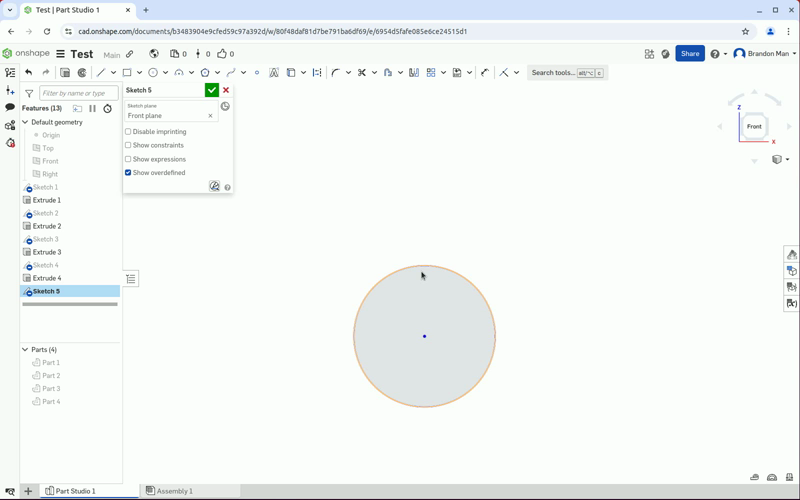
scroll(6)
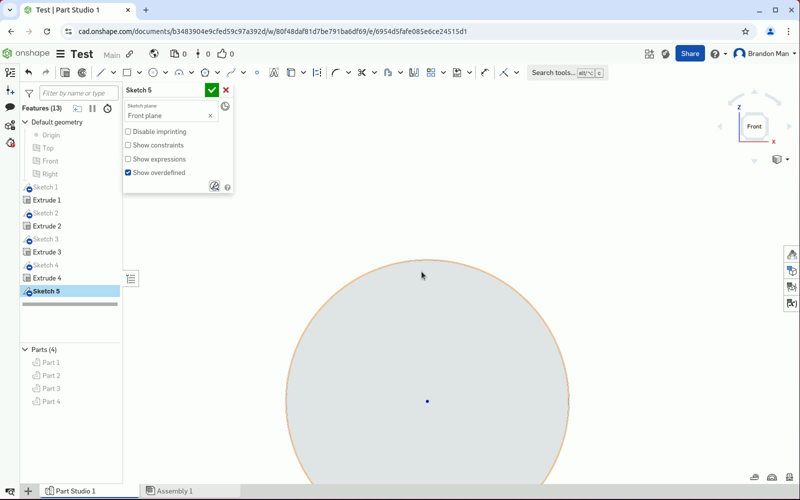
click(421, 271)
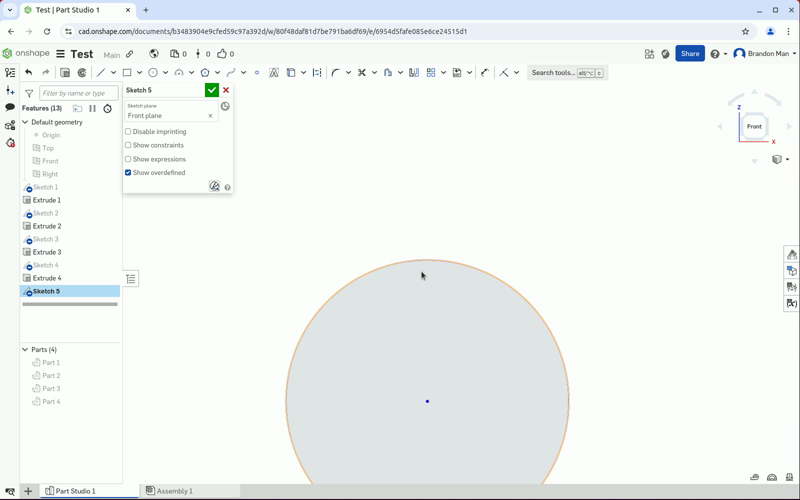
scroll(-6)
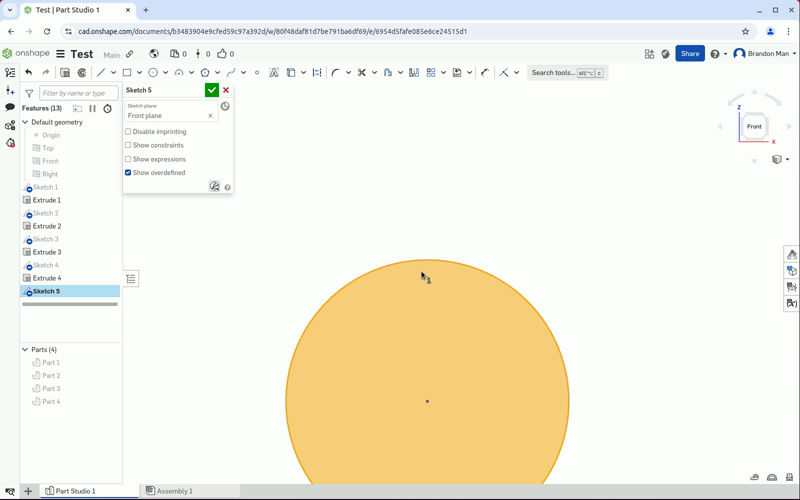
scroll(-6)
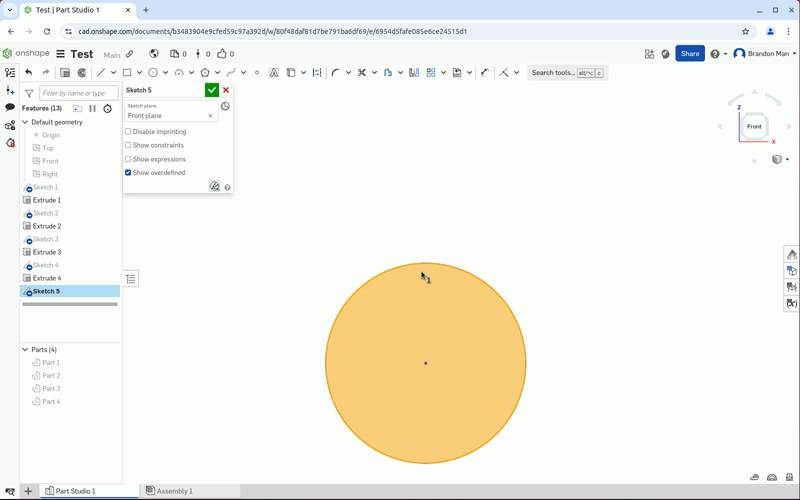
scroll(-6)
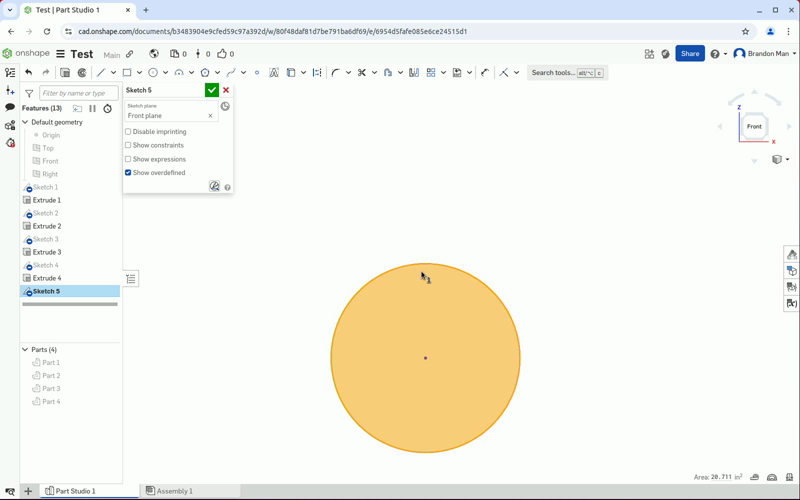
scroll(-6)
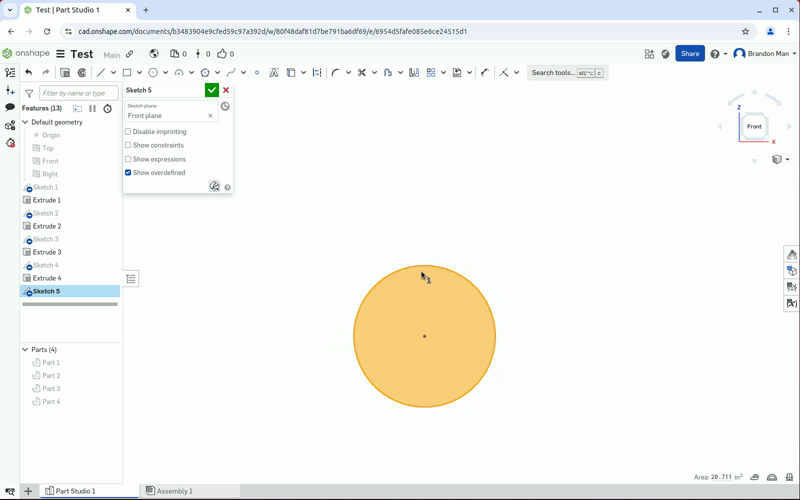
scroll(-6)
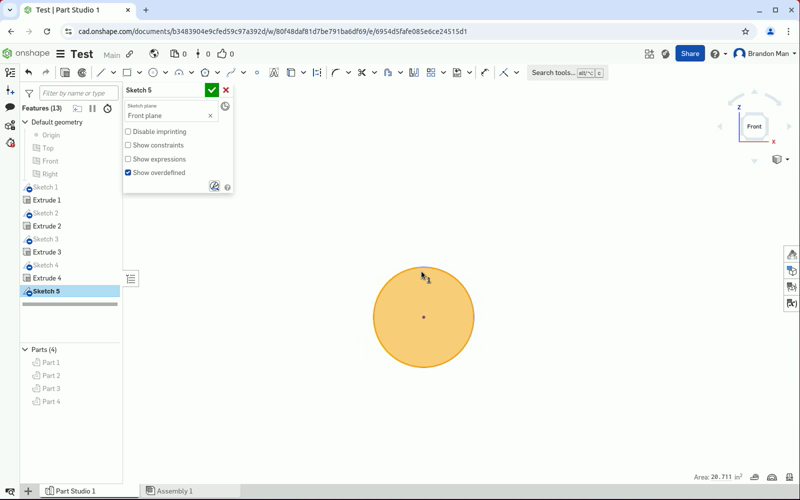
scroll(-6)
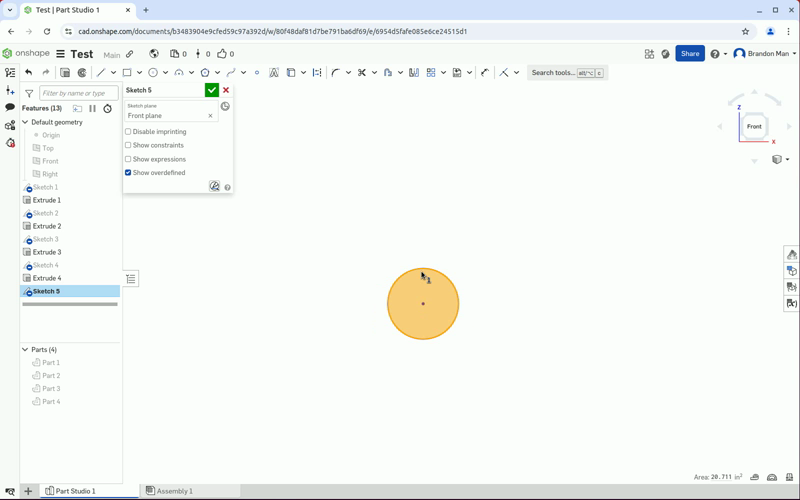
scroll(-6)
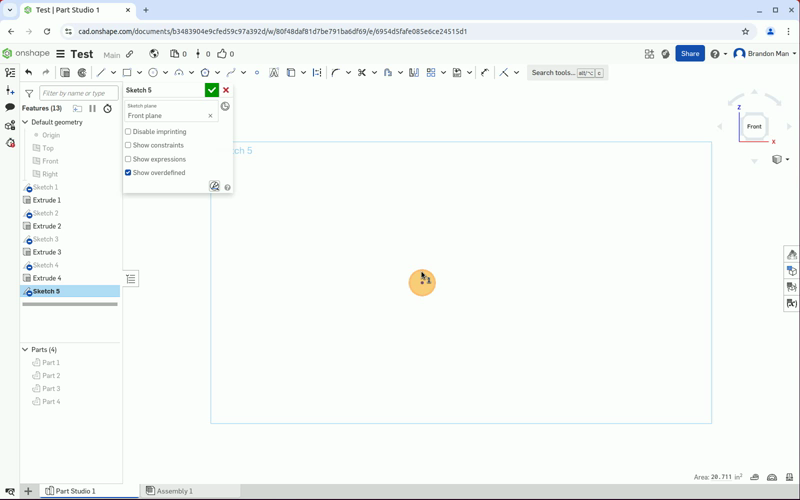
mouse_move(73, 352)
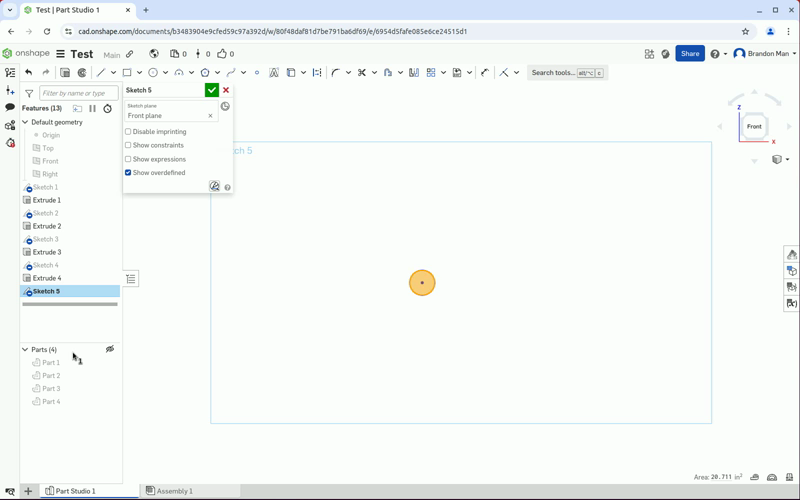
key(shift+y)
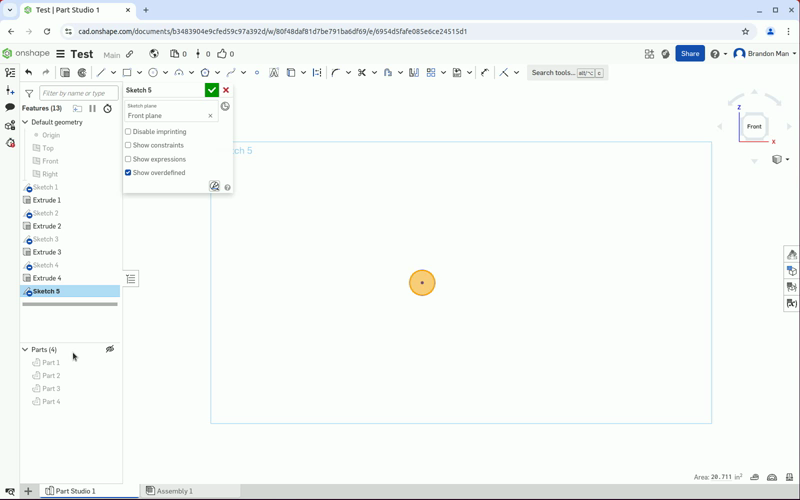
key(shift+e)
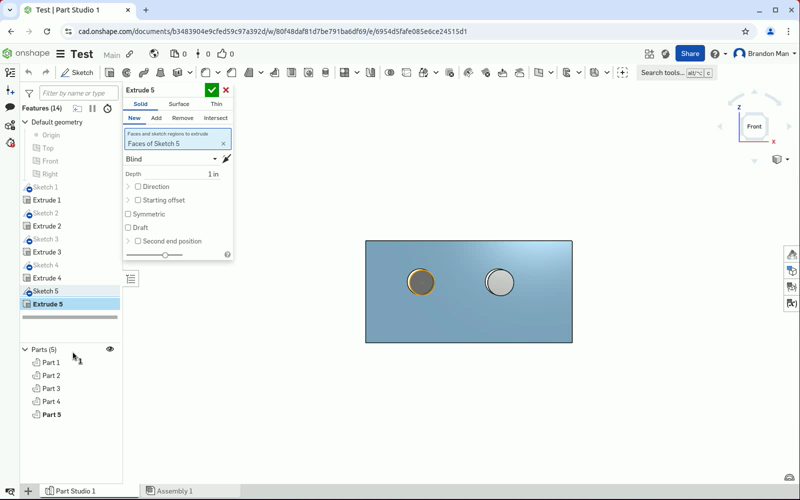
mouse_move(143, 106)
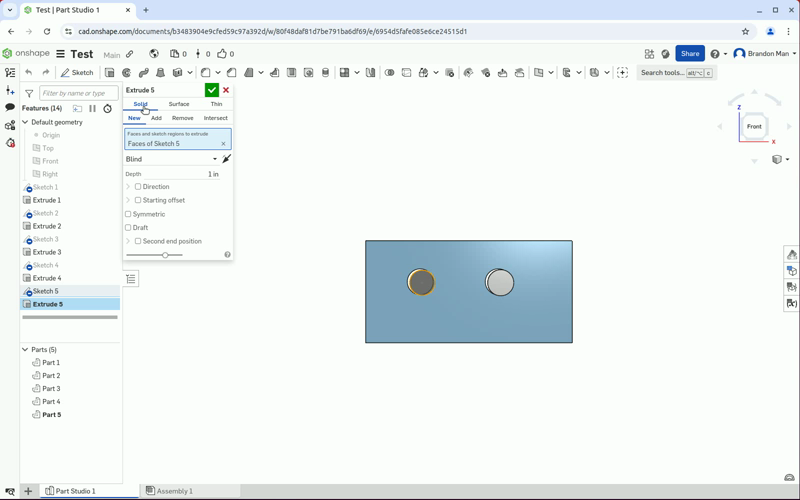
click(143, 106)
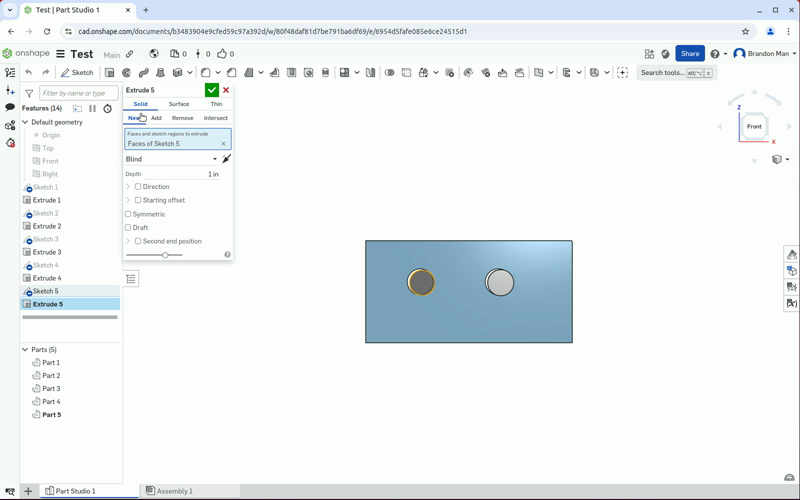
mouse_move(137, 120)
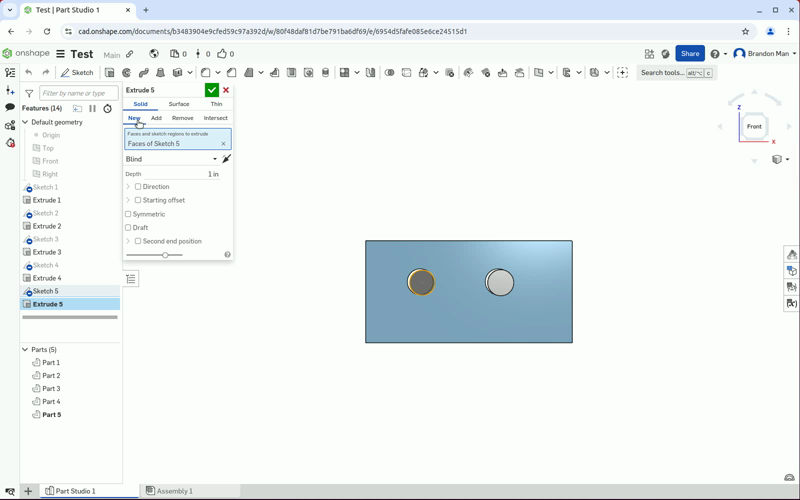
click(137, 120)
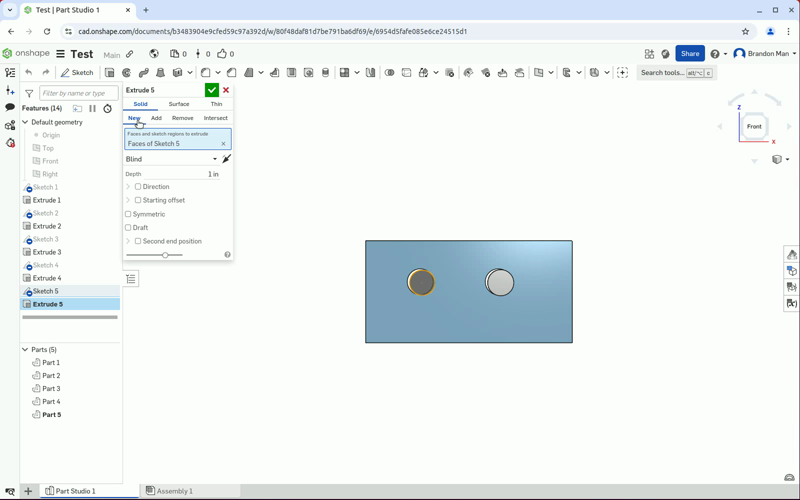
key(tab, 4)
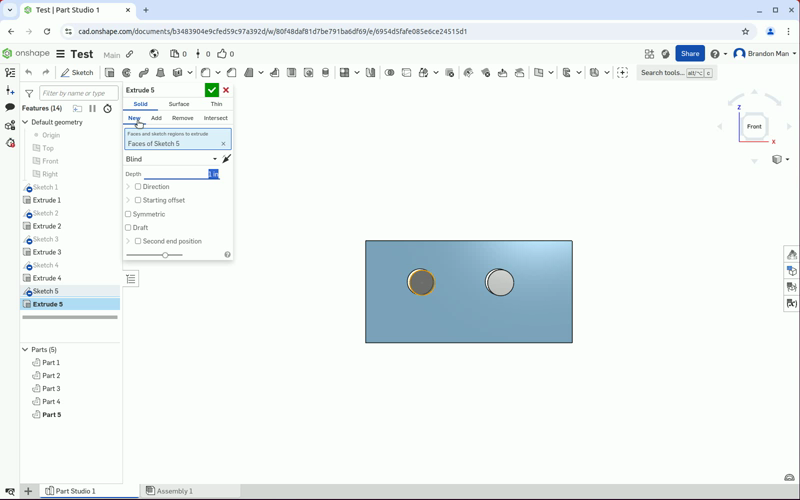
text(12.036)
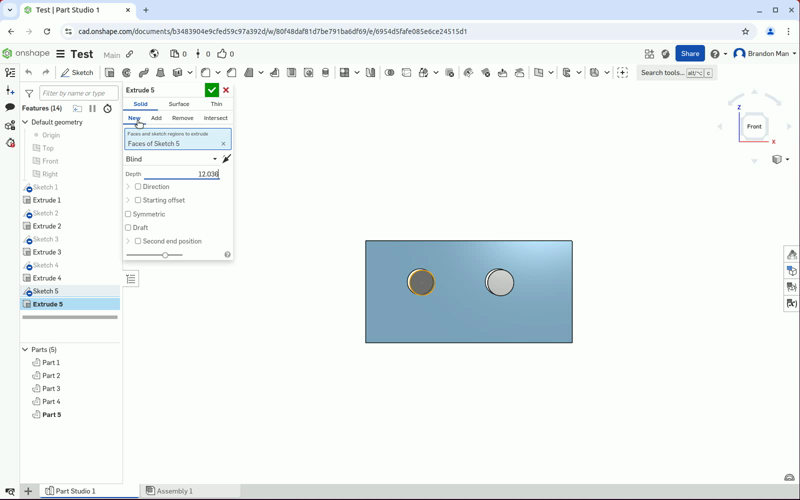
key(enter)
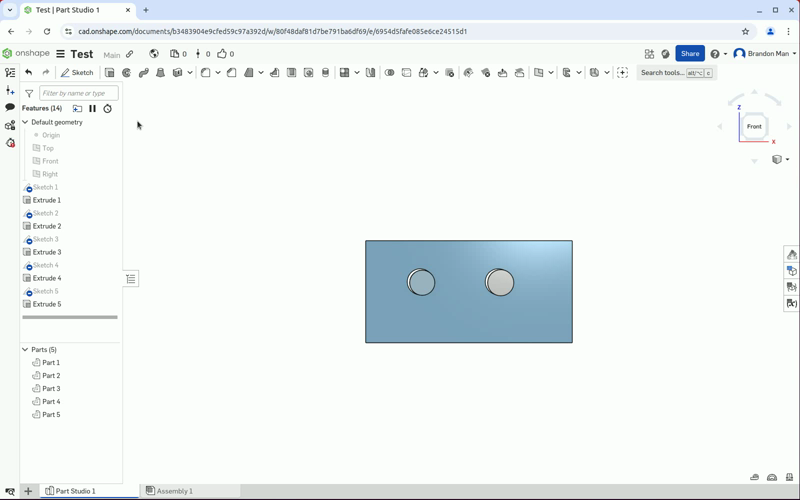
key(shift+h)
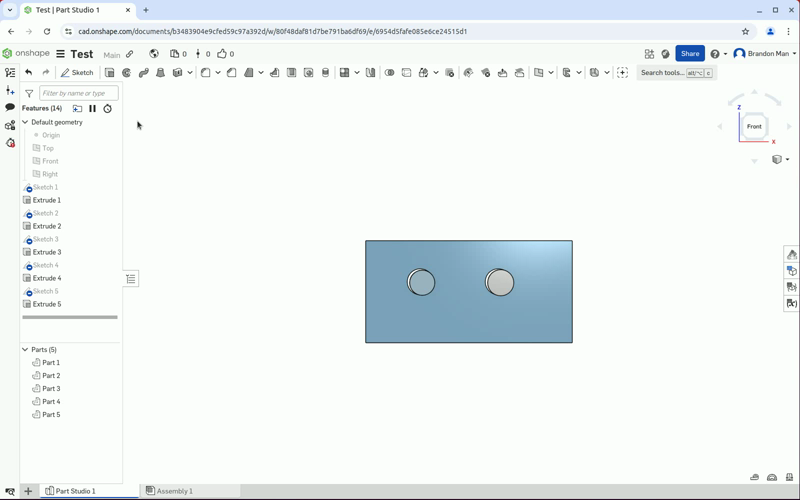
key(shift+h)
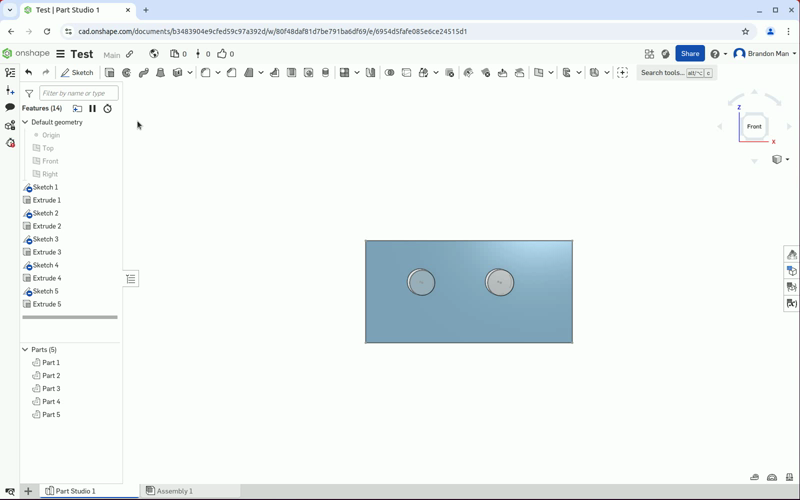
key(shift+7)
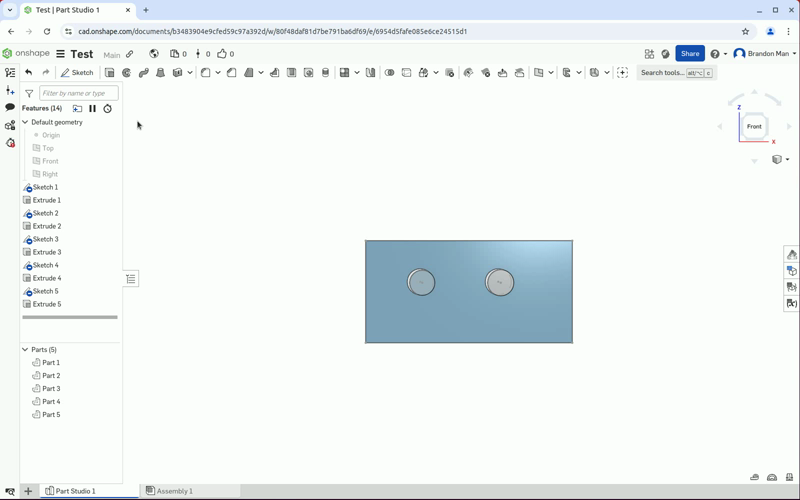
key(left, 2)
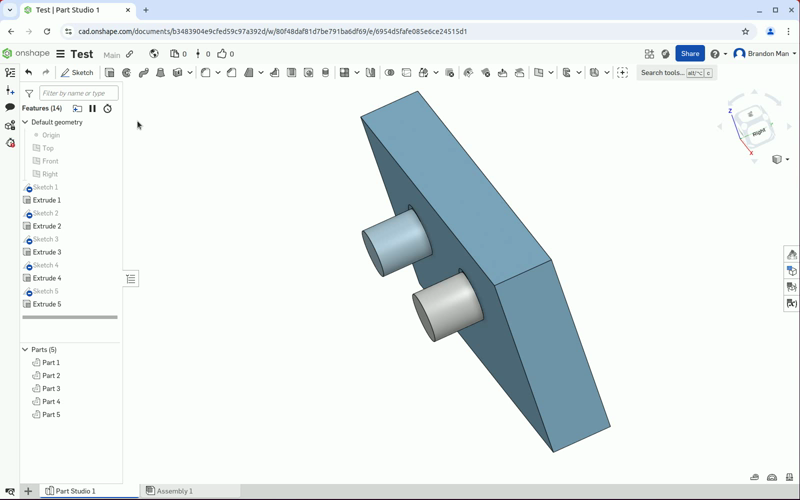
key(down, 2)
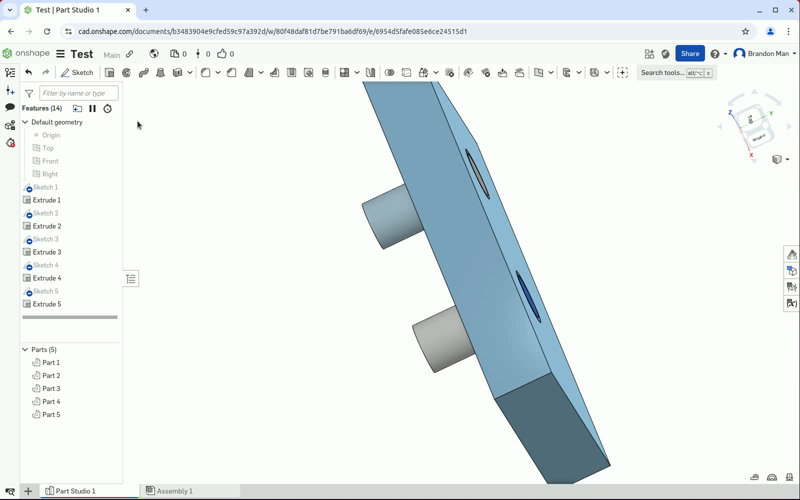
key(up, 2)
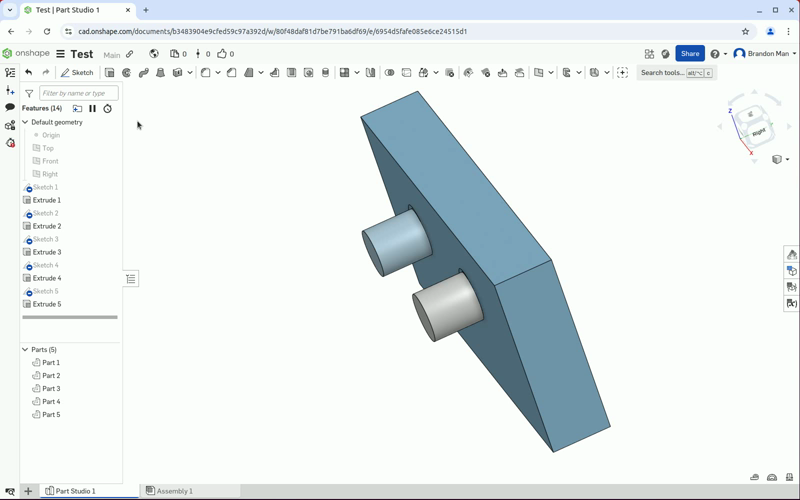
key(right, 2)
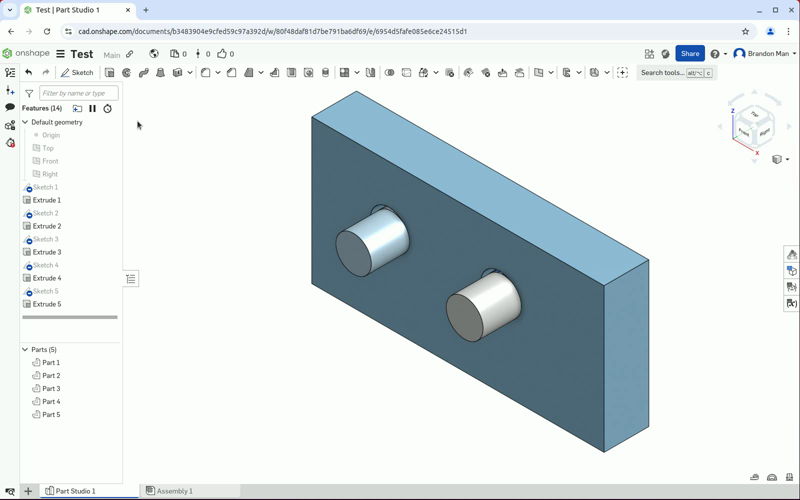
mouse_move(73, 189)
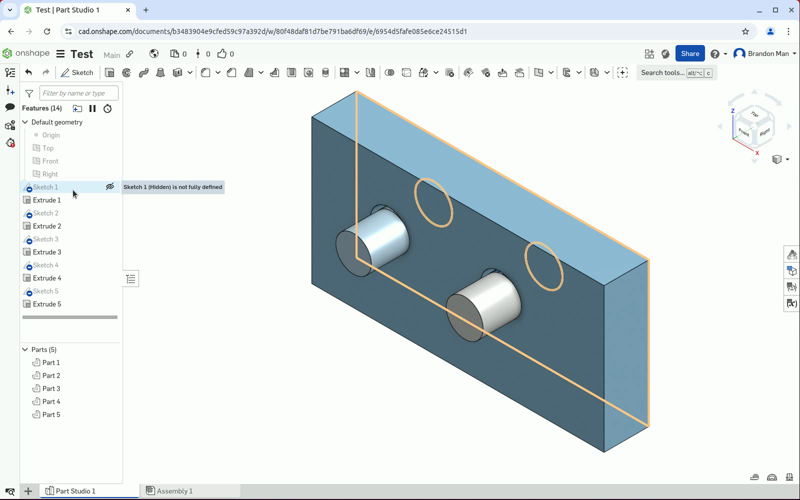
click(73, 189)